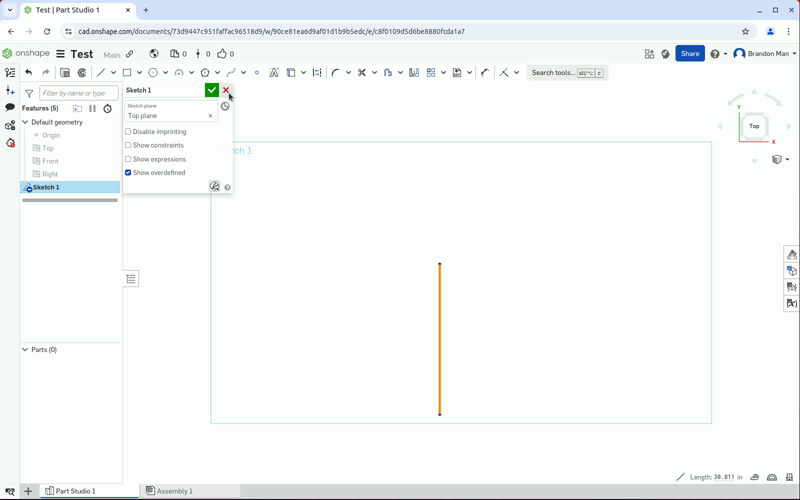
key(shift+h)
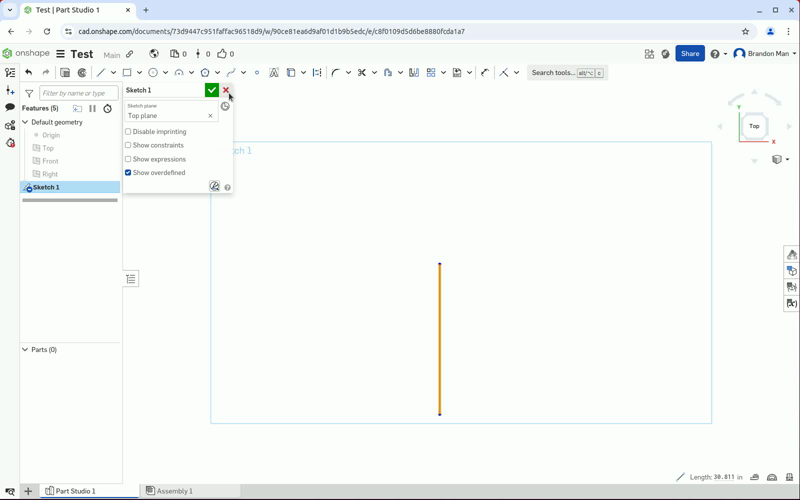
key(shift+s)
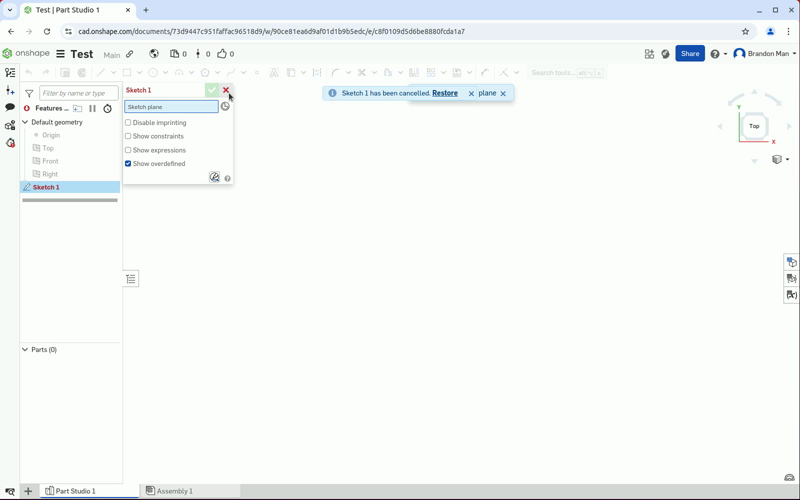
mouse_move(73, 150)
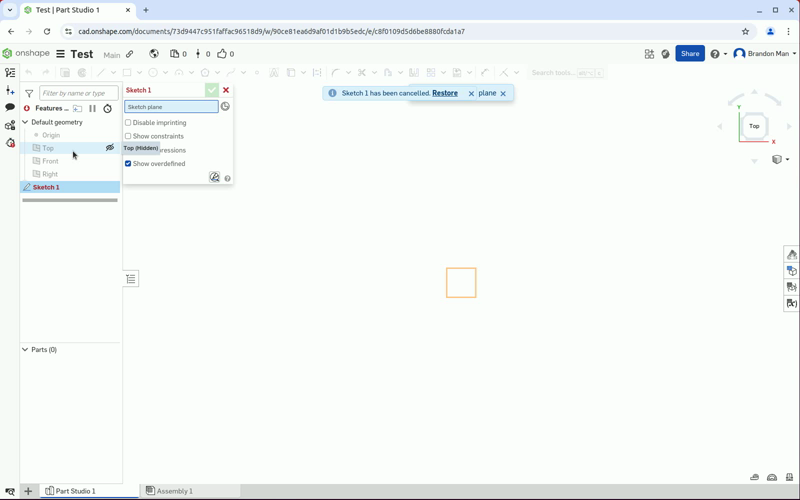
click(73, 150)
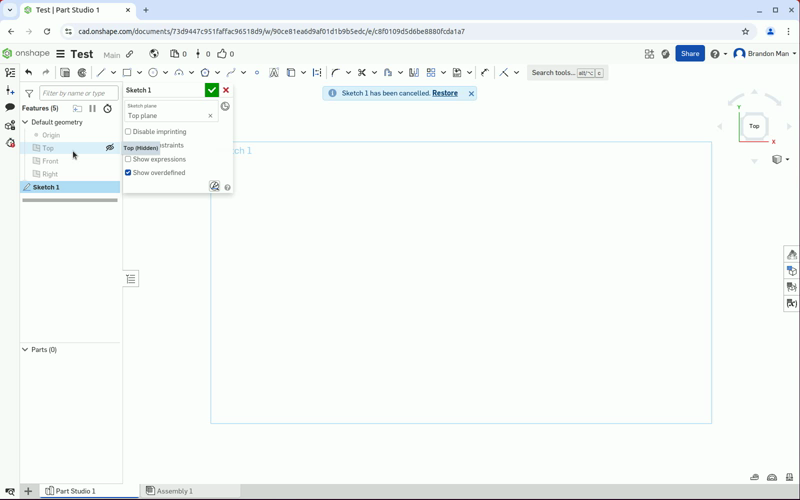
mouse_move(73, 352)
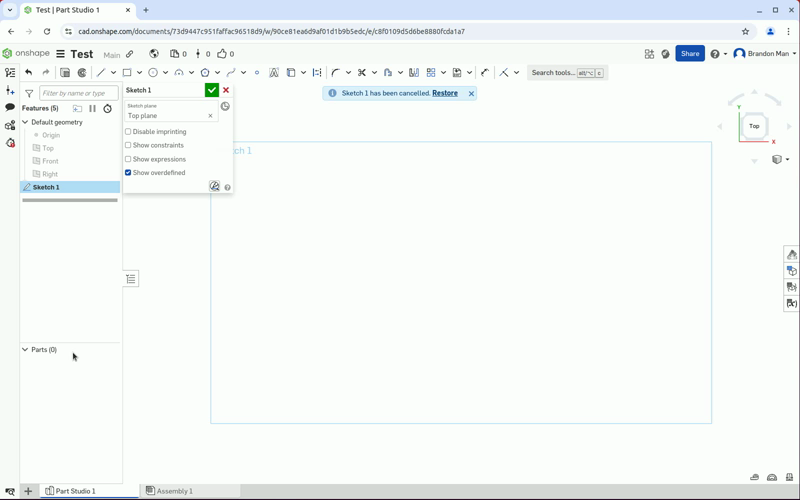
key(y)
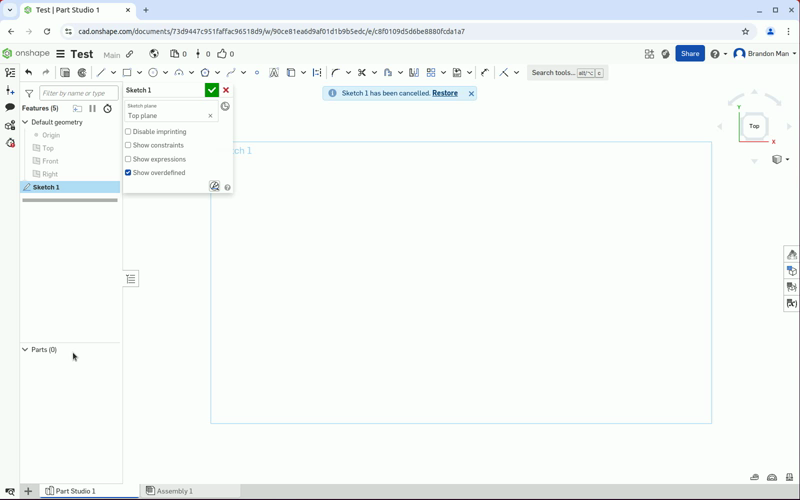
key(c)
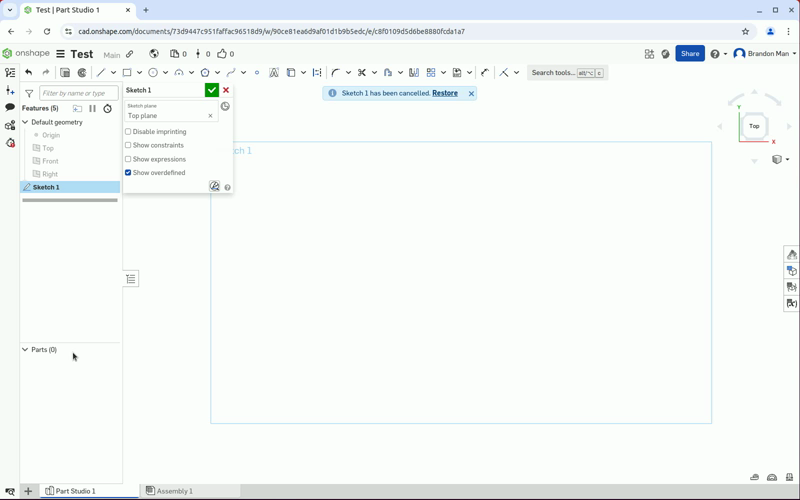
key_down(shift)
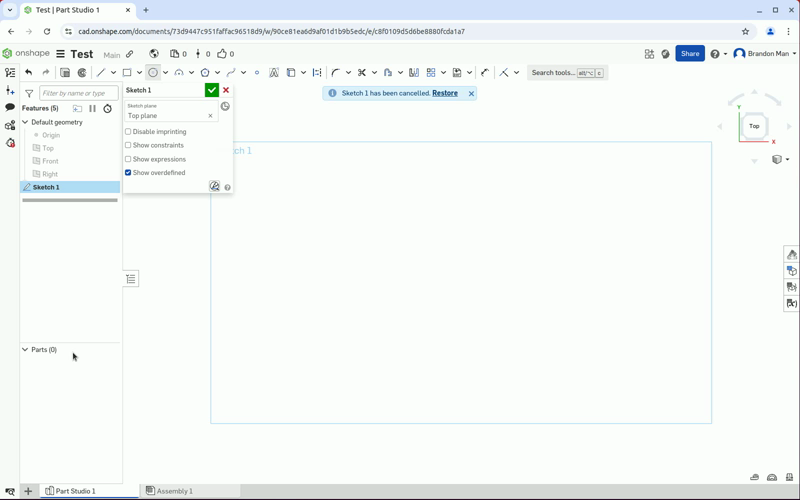
mouse_move(461, 282)
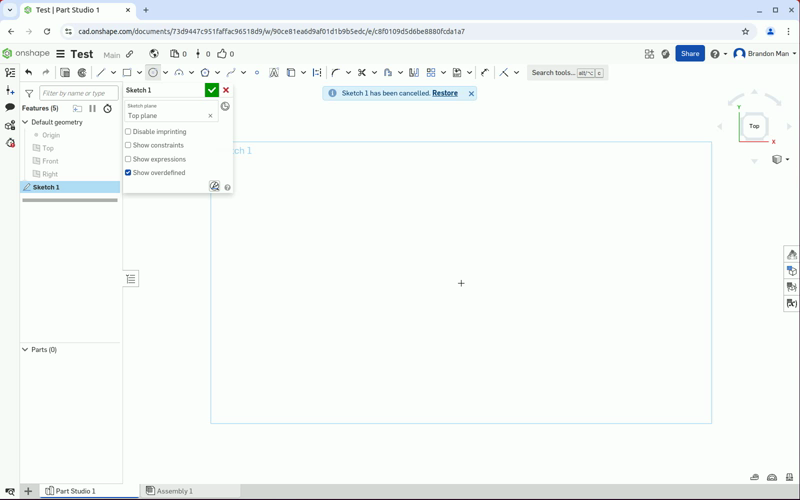
click(461, 282)
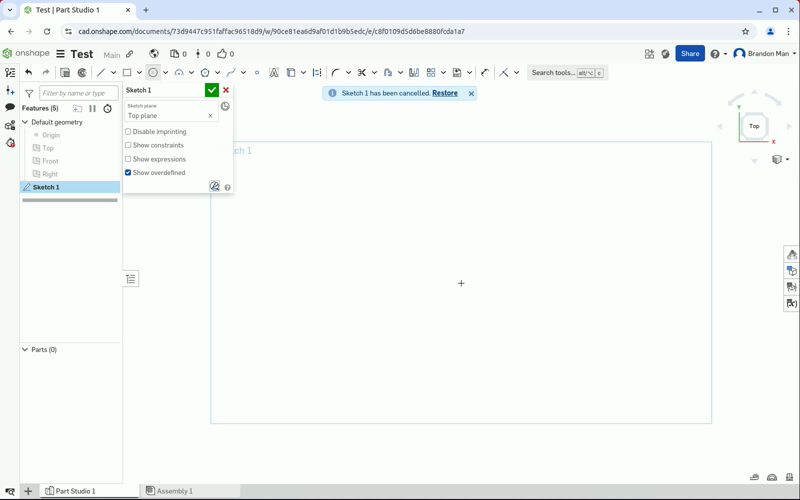
key_up(shift)
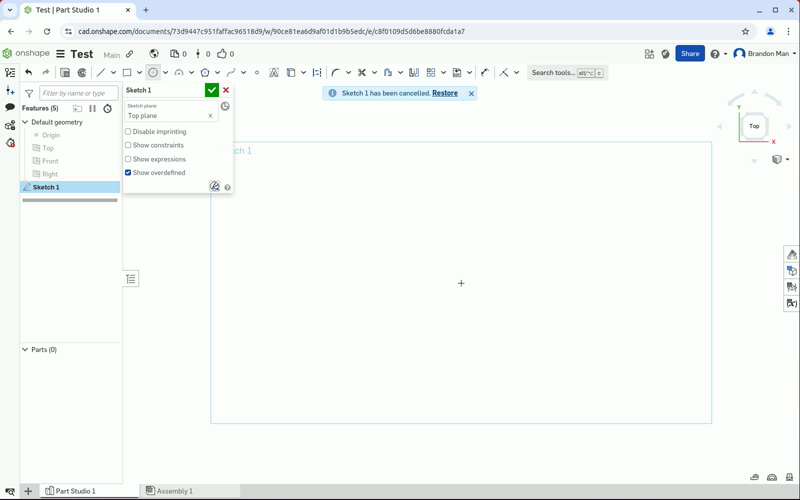
mouse_move(479, 282)
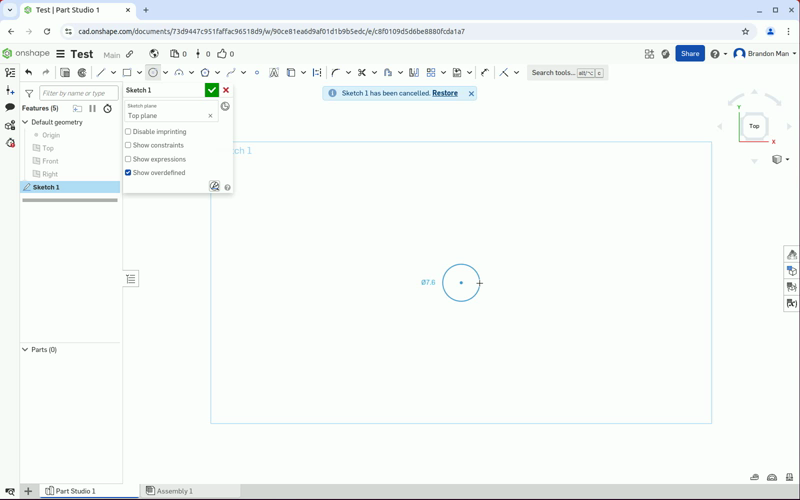
click(479, 282)
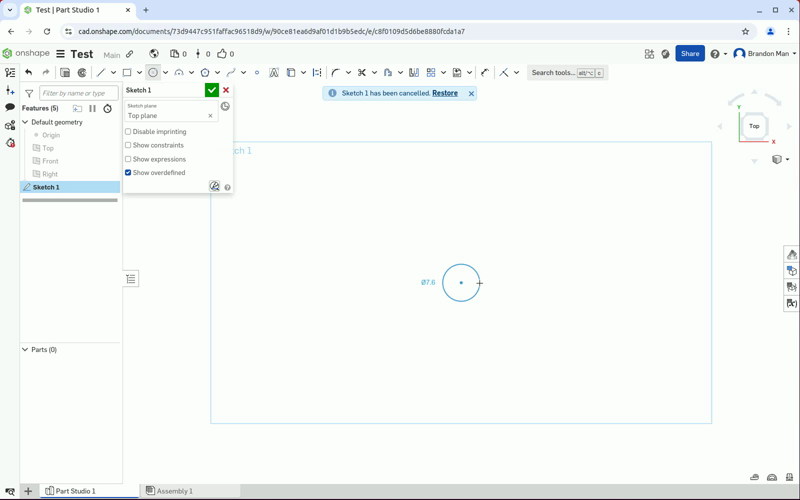
key(esc)
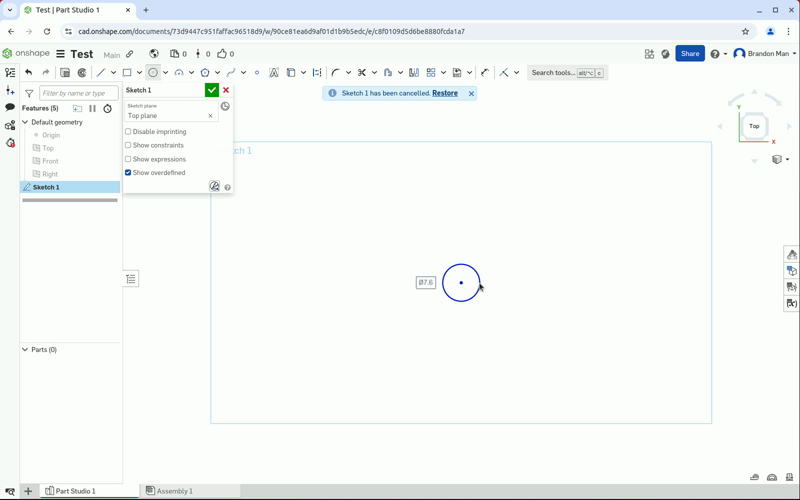
key(c)
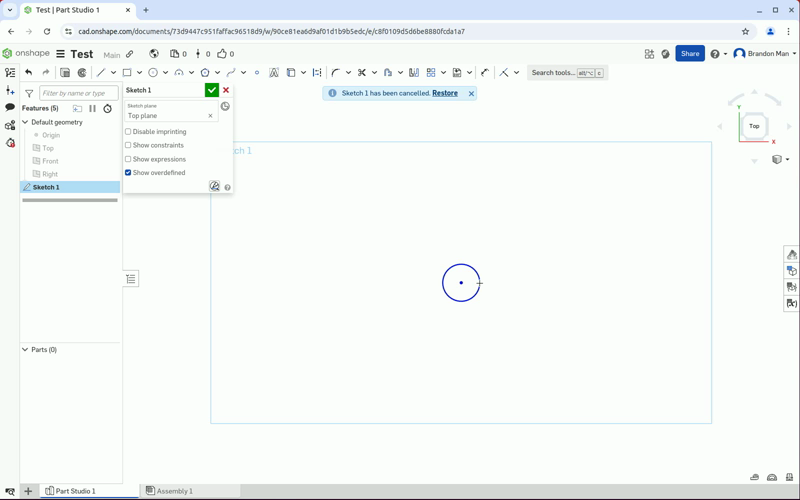
key_down(shift)
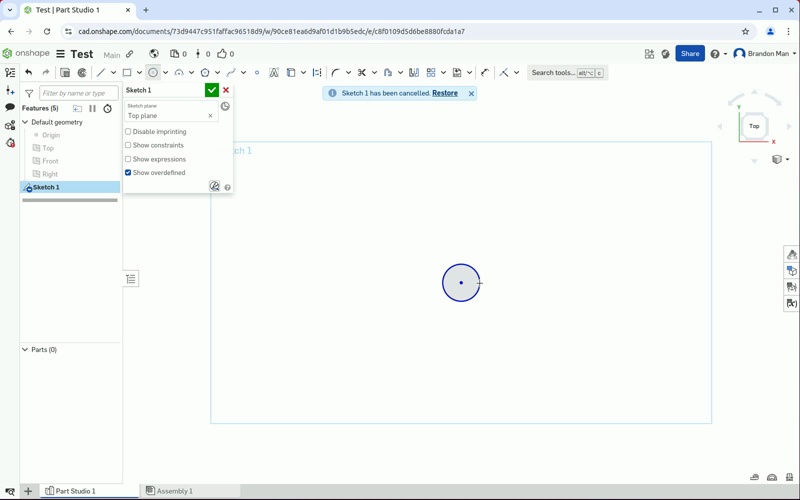
mouse_move(461, 282)
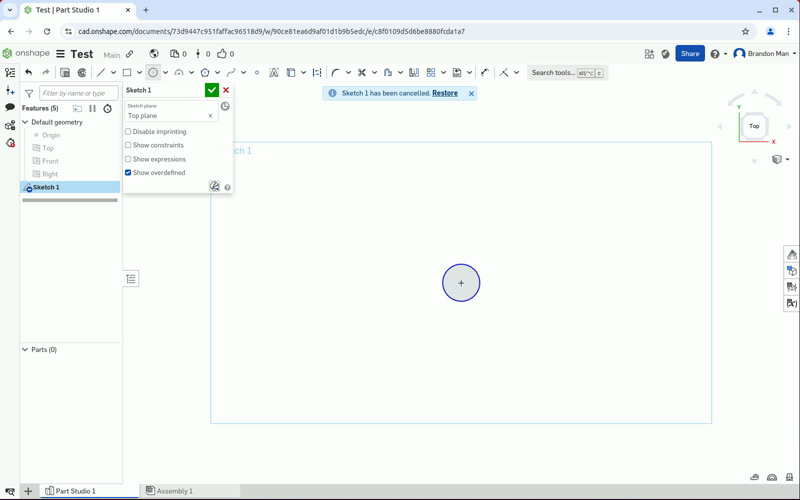
click(461, 282)
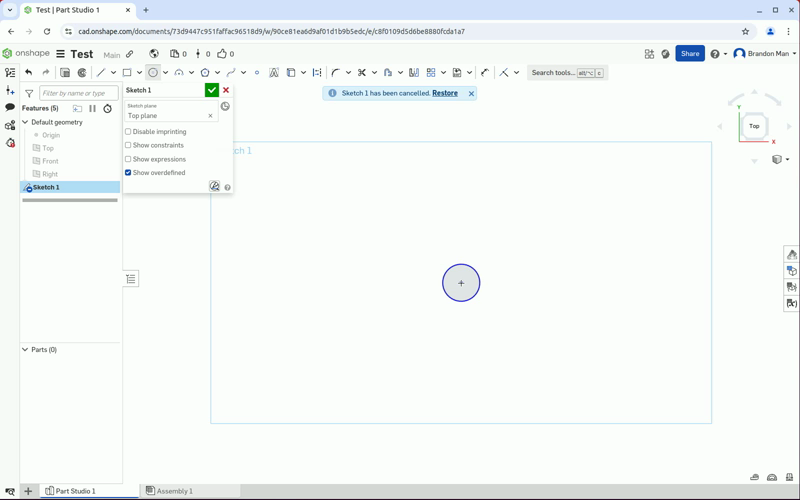
key_up(shift)
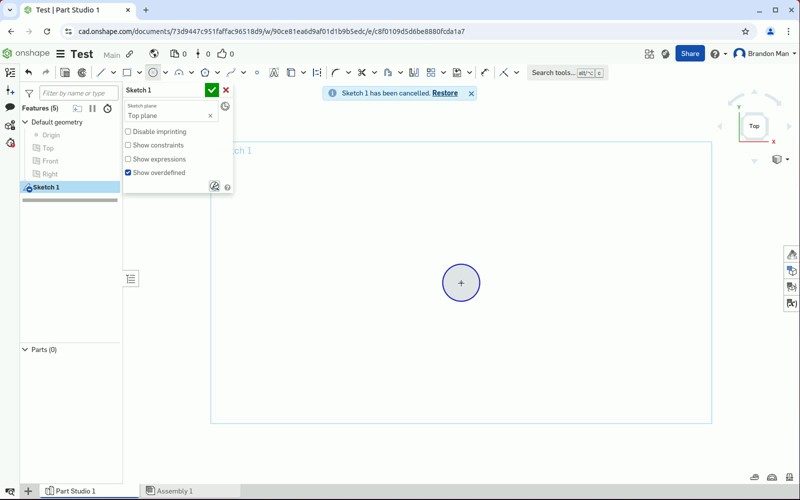
mouse_move(470, 282)
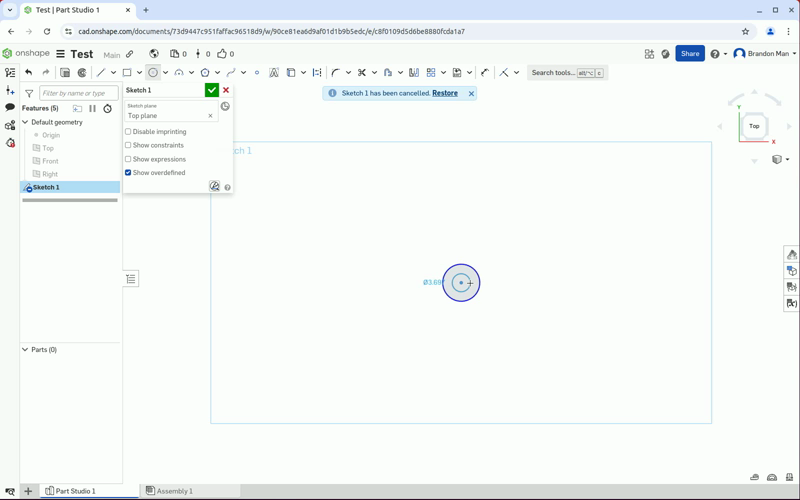
click(470, 282)
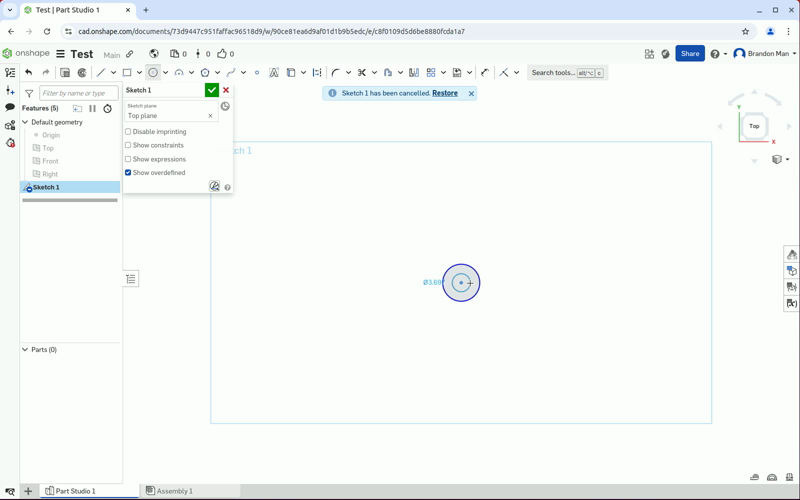
key(esc)
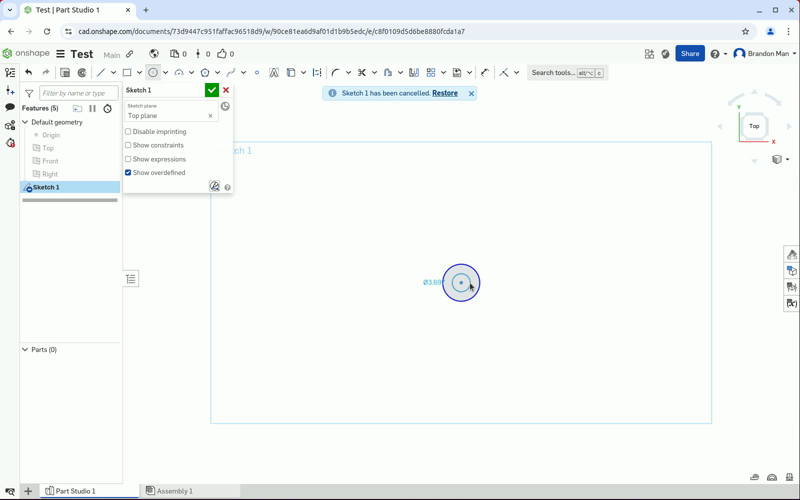
mouse_move(444, 283)
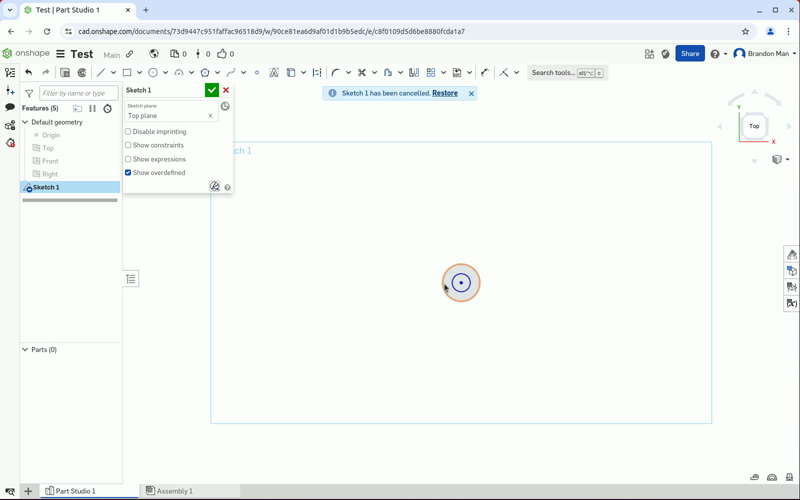
scroll(6)
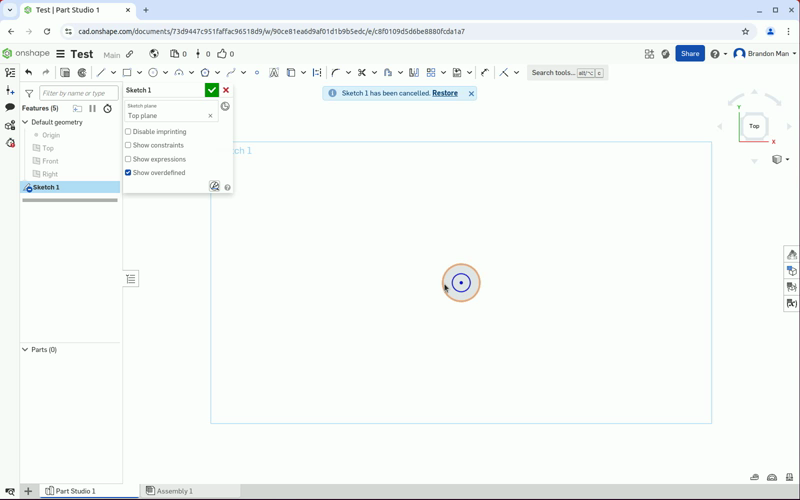
scroll(6)
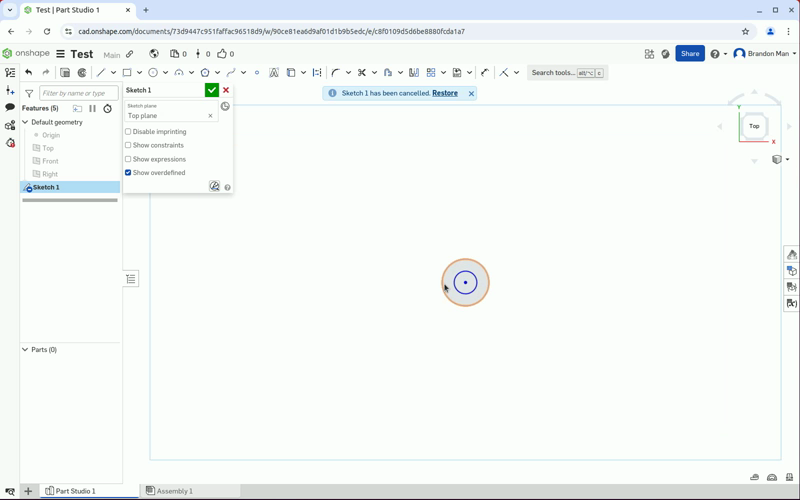
scroll(6)
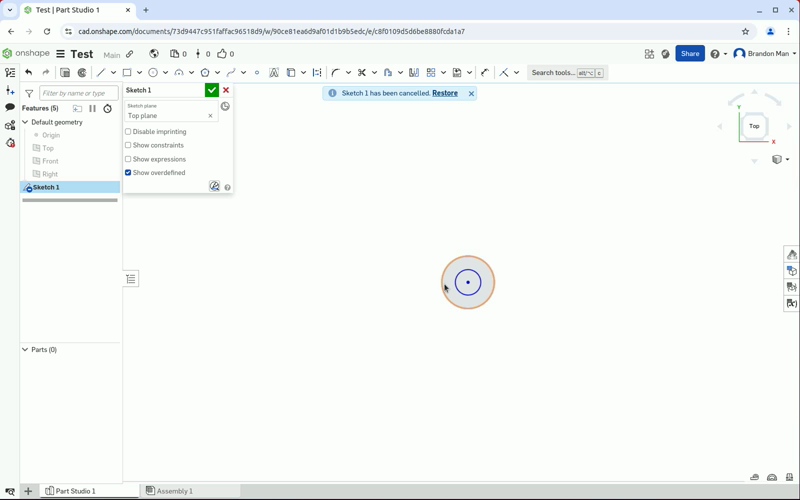
scroll(6)
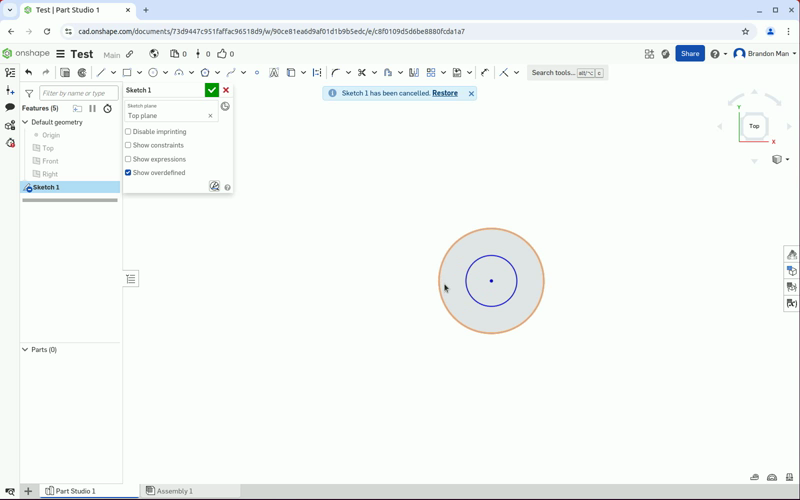
scroll(6)
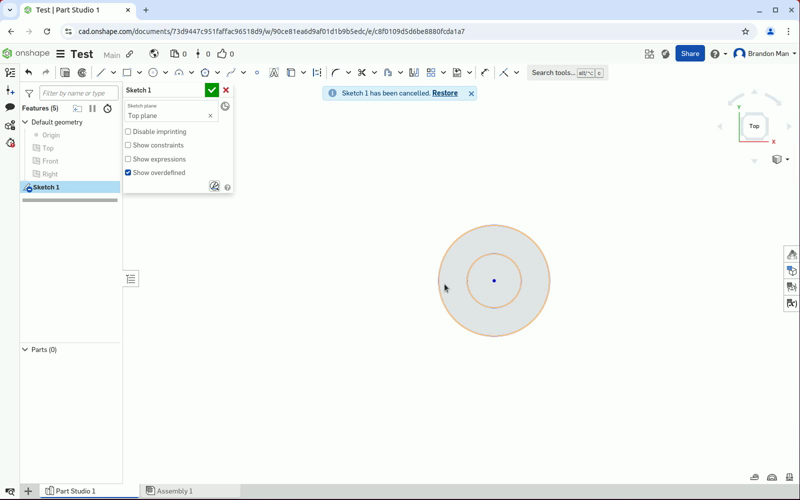
scroll(6)
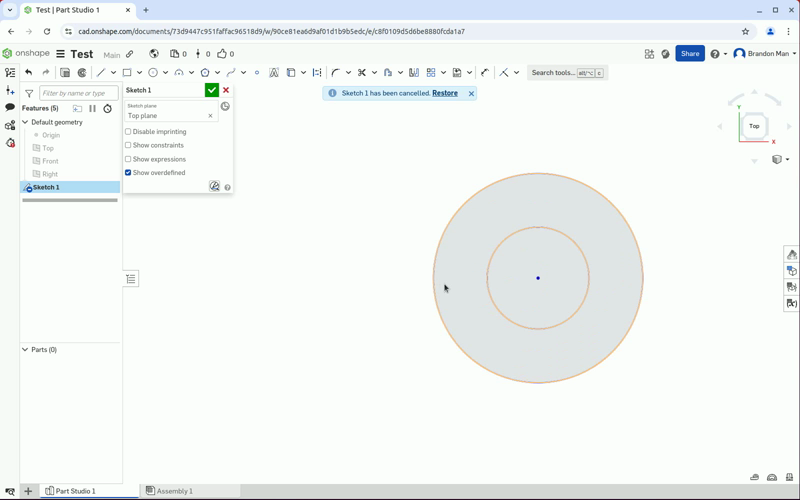
scroll(6)
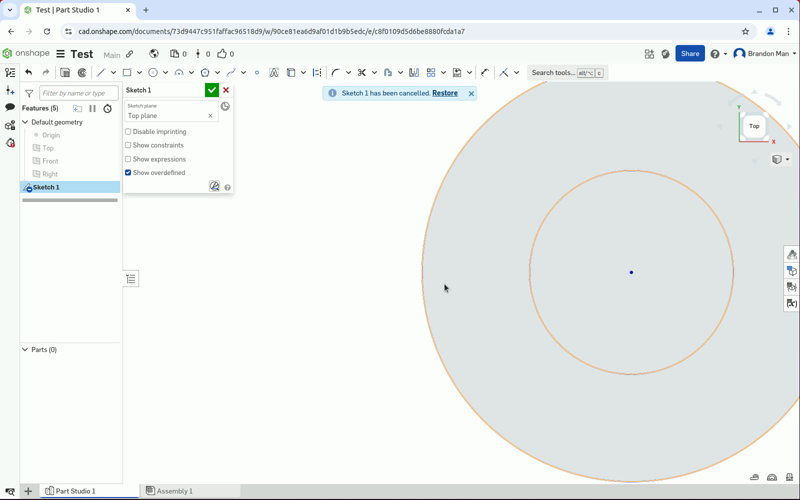
click(444, 283)
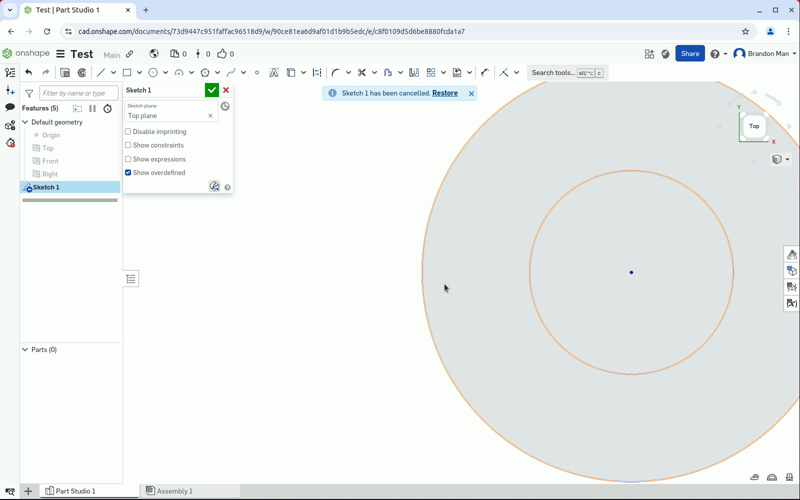
scroll(-6)
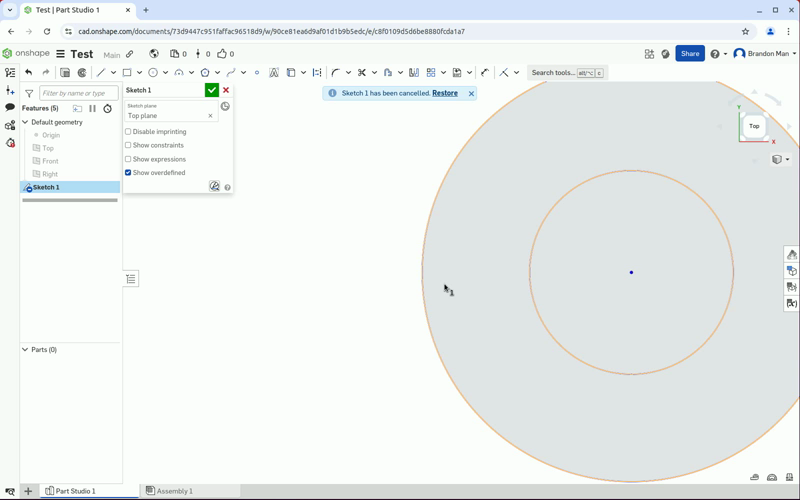
scroll(-6)
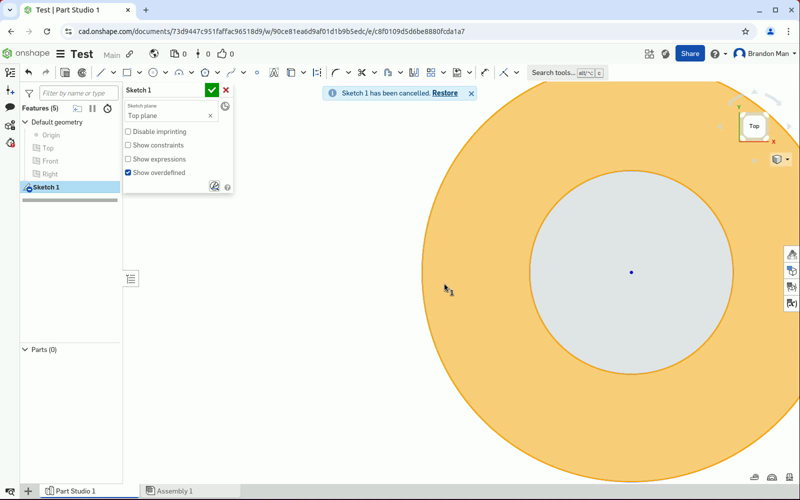
scroll(-6)
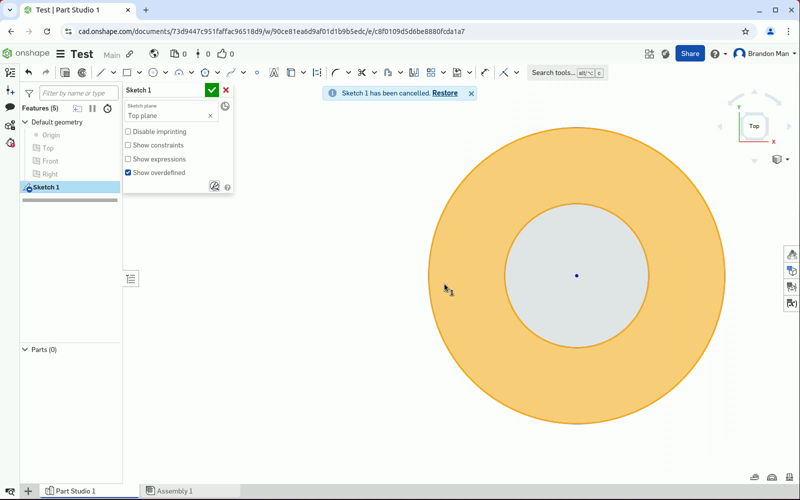
scroll(-6)
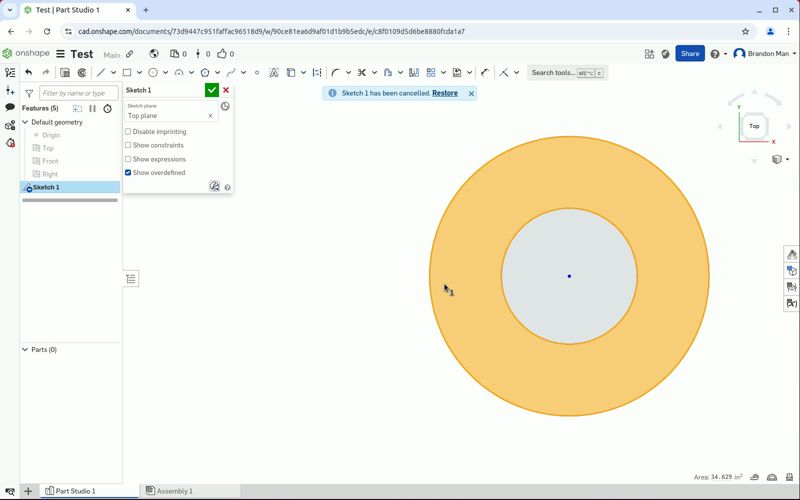
scroll(-6)
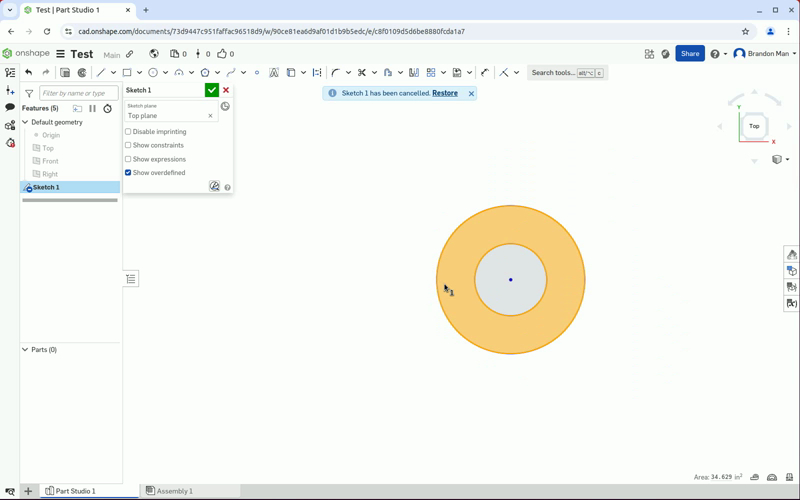
scroll(-6)
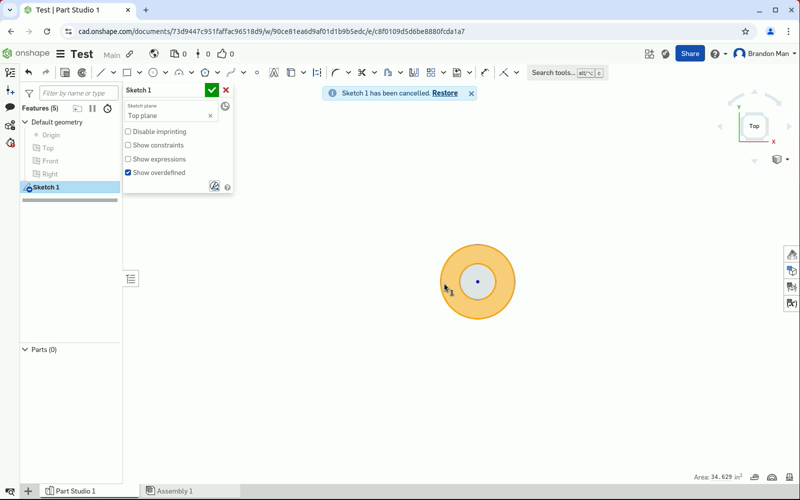
scroll(-6)
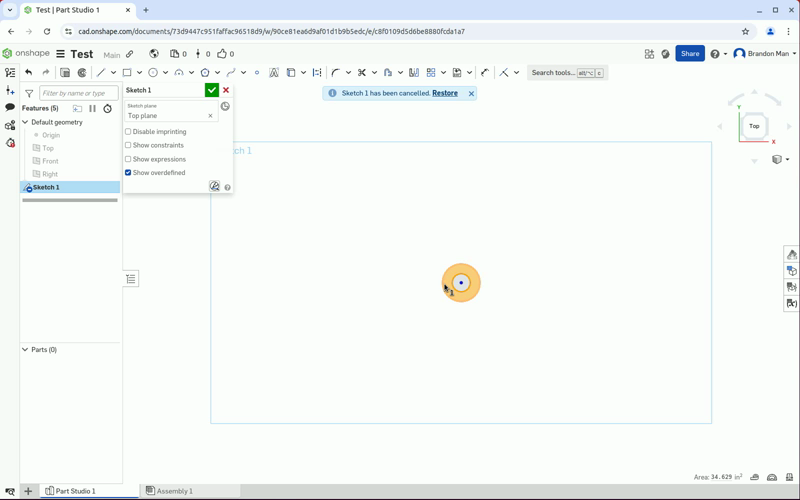
mouse_move(73, 352)
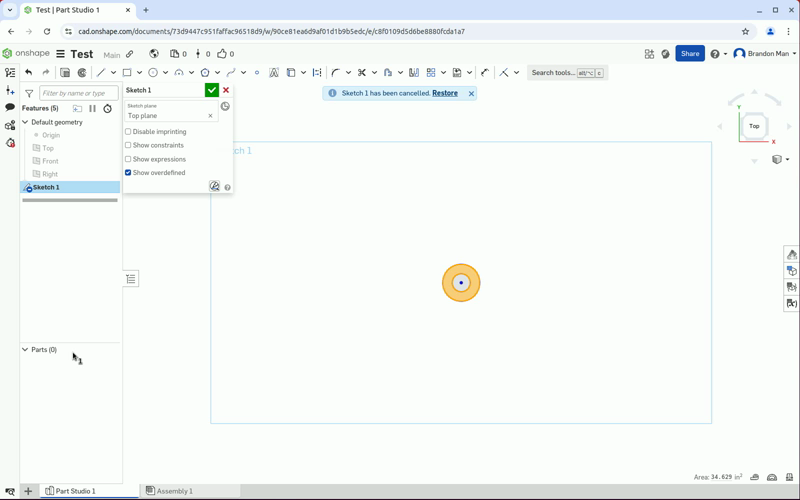
key(shift+y)
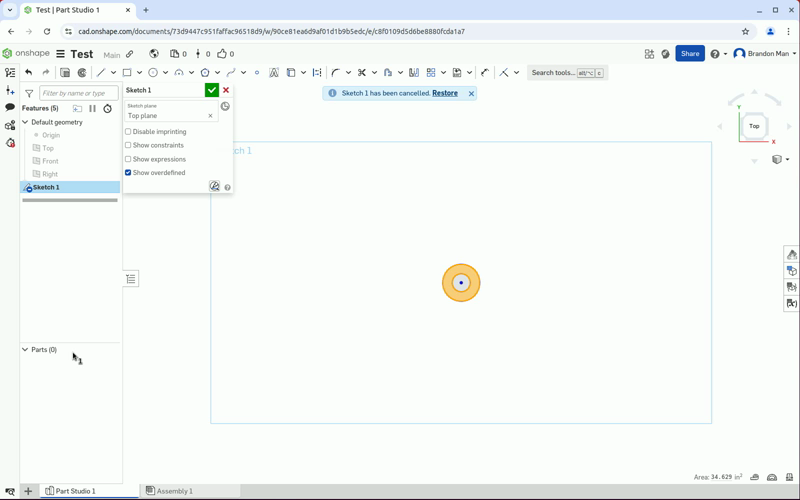
key(shift+e)
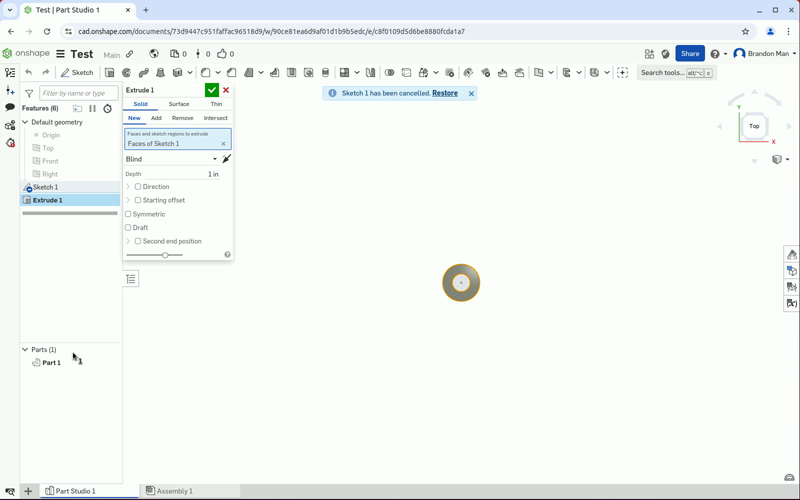
mouse_move(143, 106)
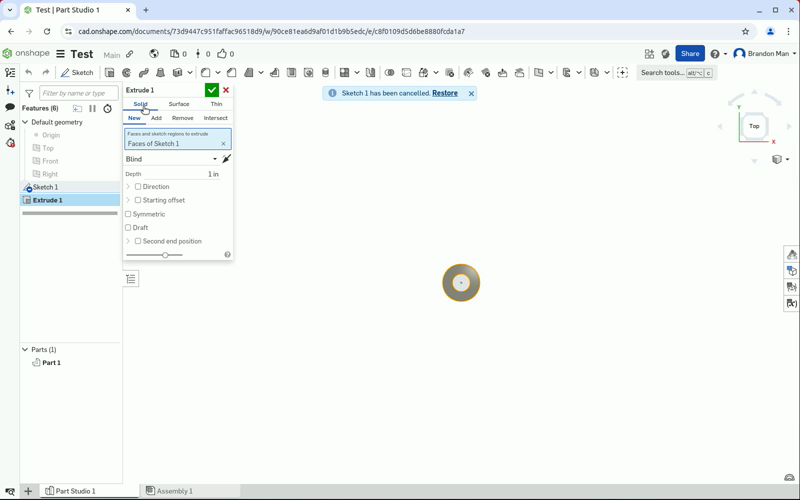
click(143, 106)
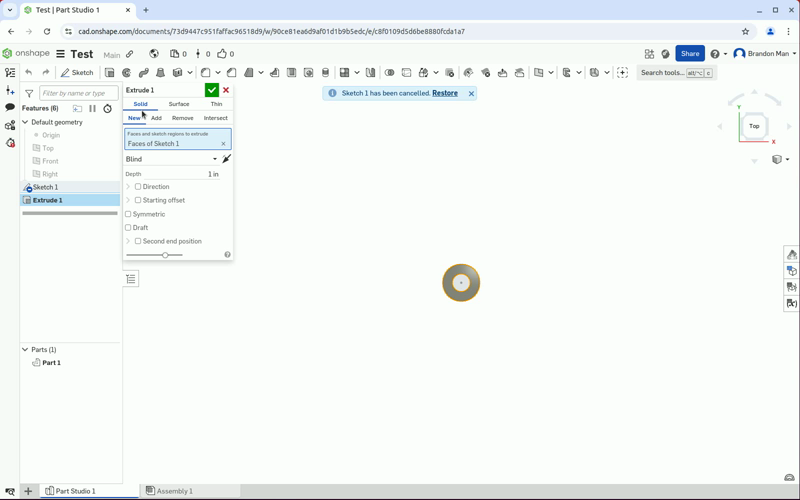
mouse_move(137, 120)
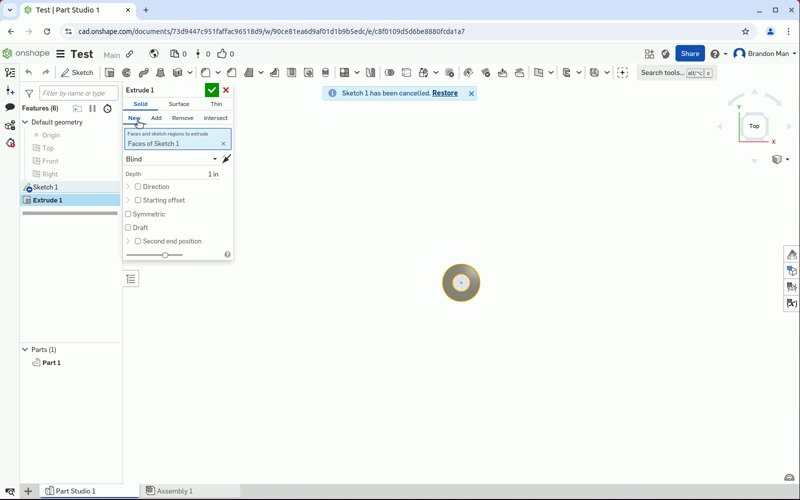
click(137, 120)
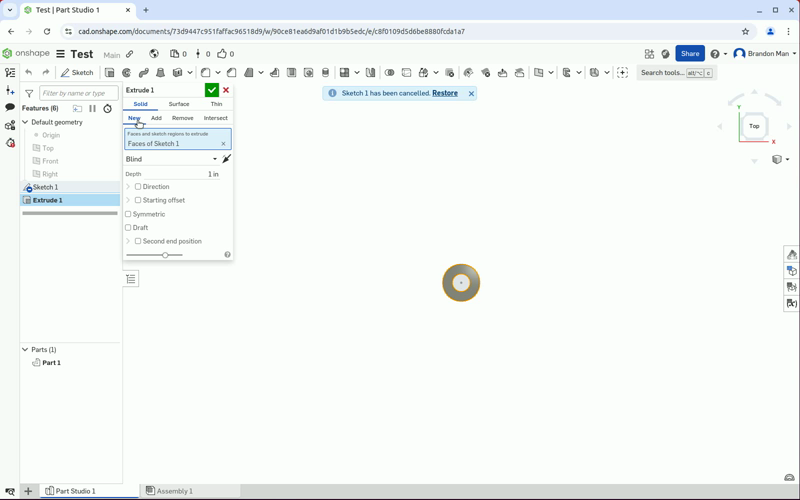
key(tab, 4)
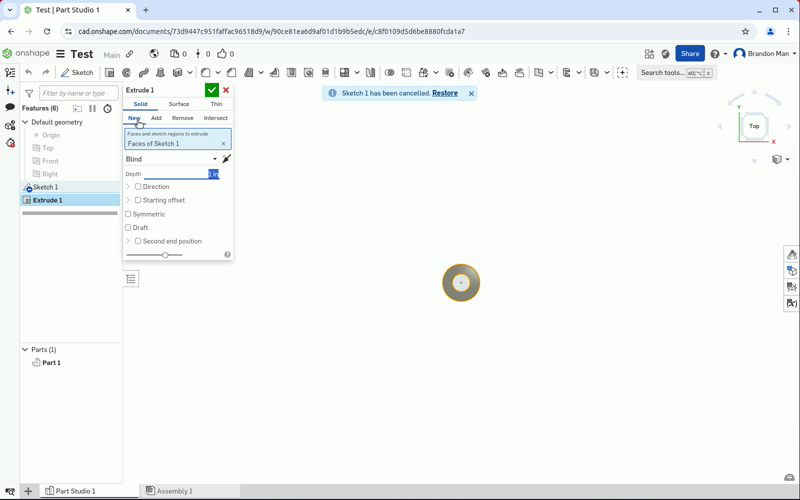
text(23.108)
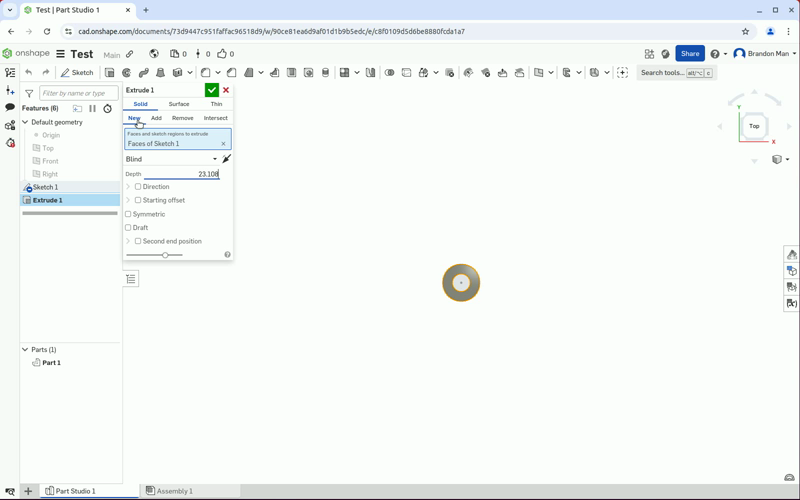
key(enter)
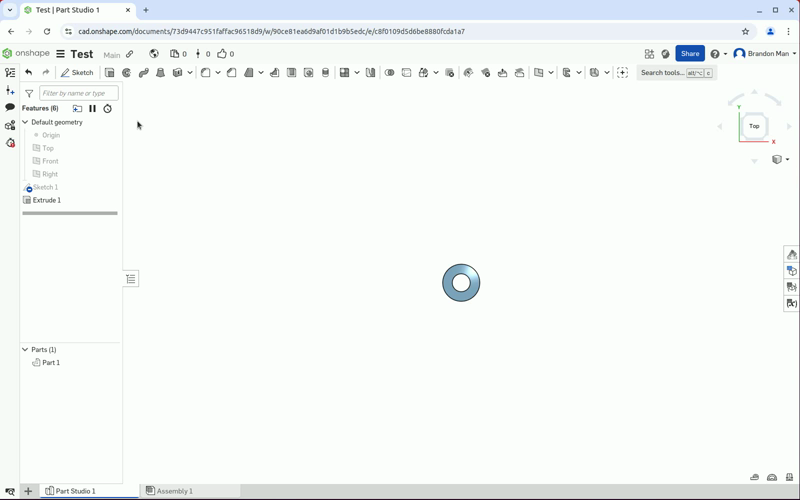
key(shift+h)
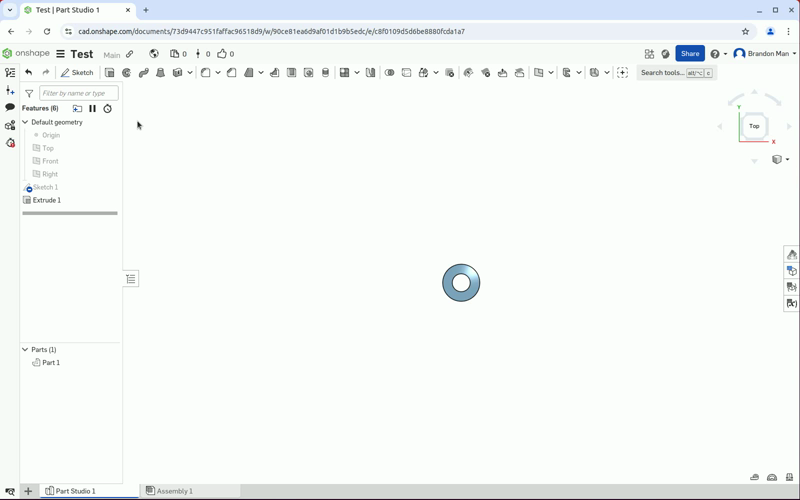
key(shift+h)
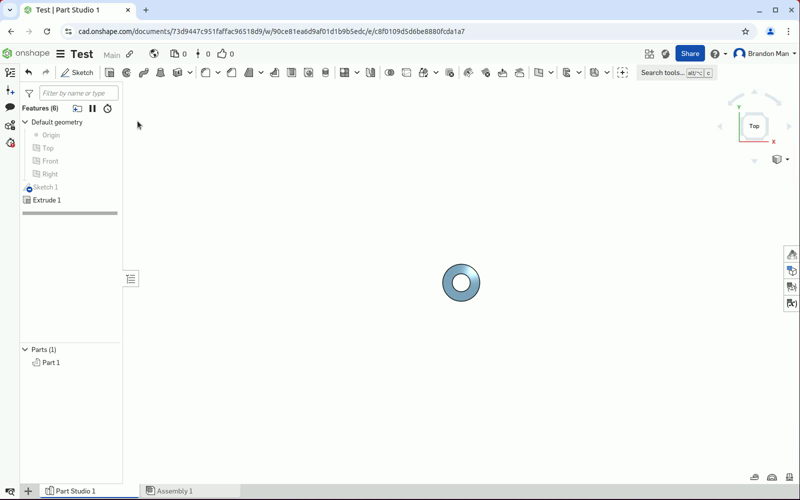
mouse_move(73, 189)
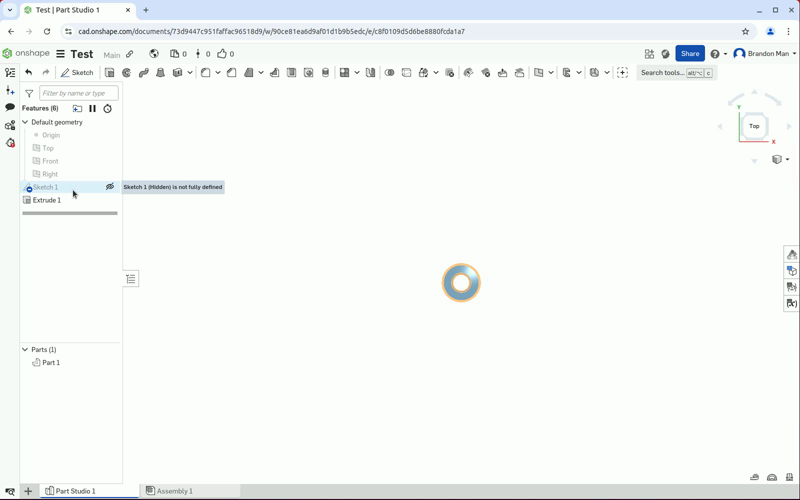
click(73, 189)
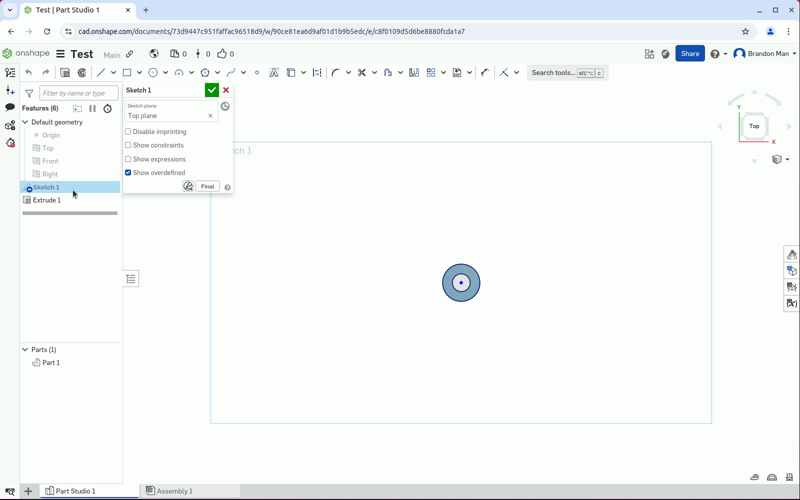
mouse_move(229, 92)
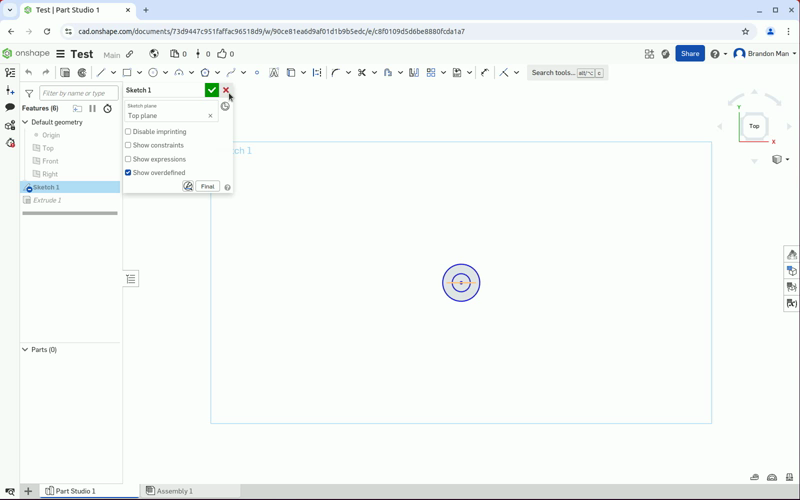
click(229, 92)
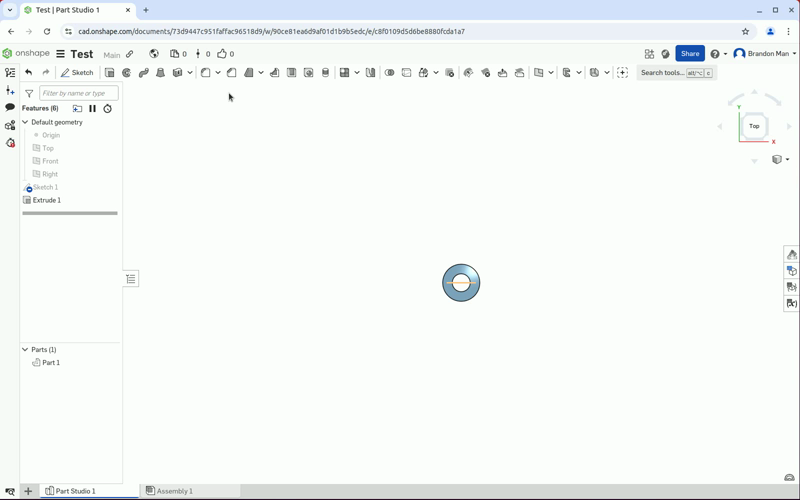
mouse_move(541, 75)
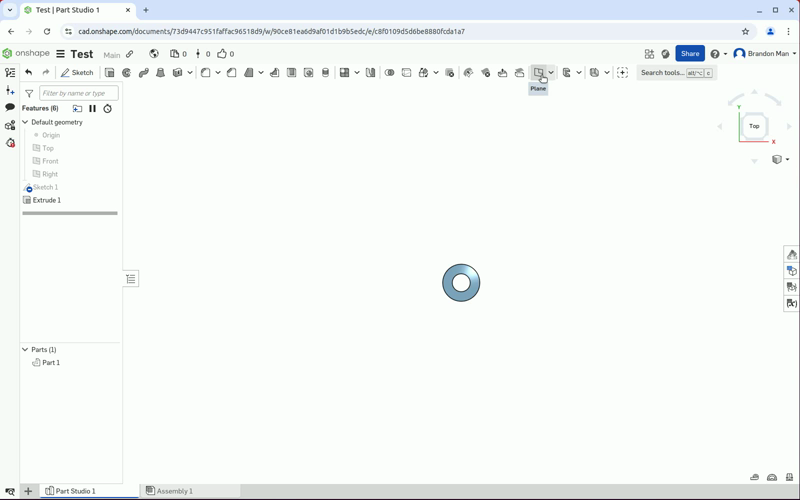
click(541, 75)
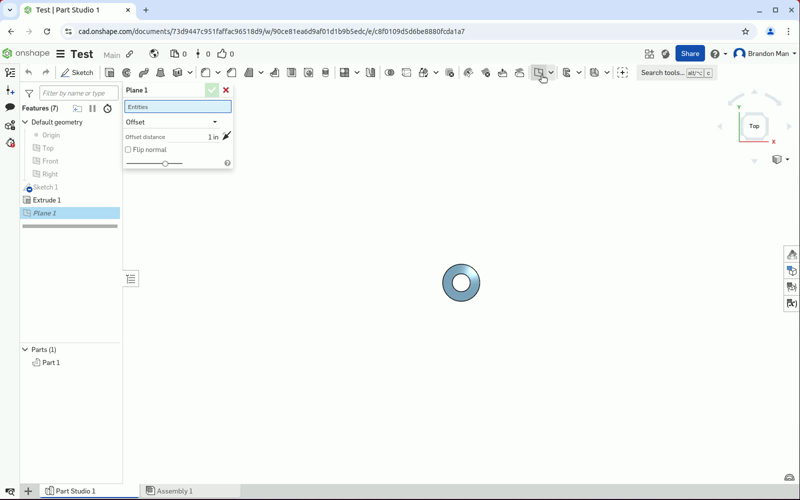
mouse_move(73, 150)
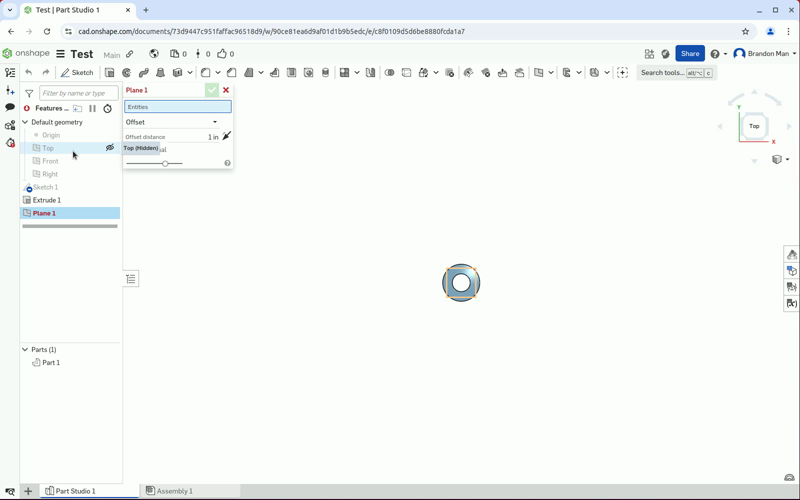
click(73, 150)
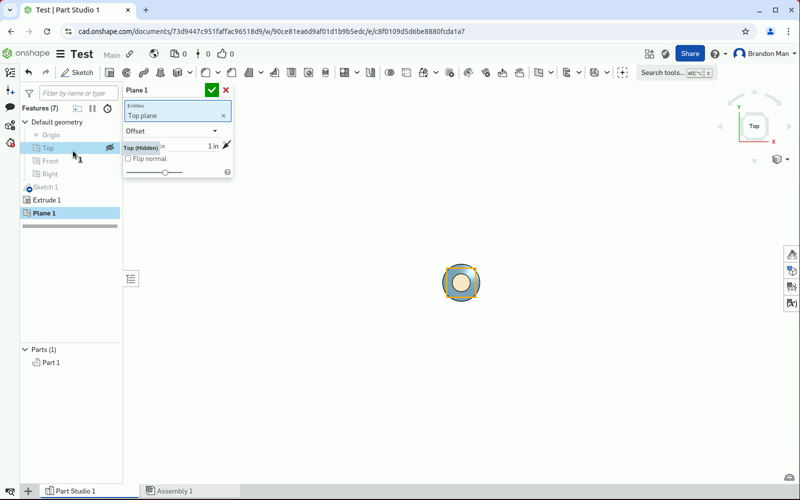
key(tab, 2)
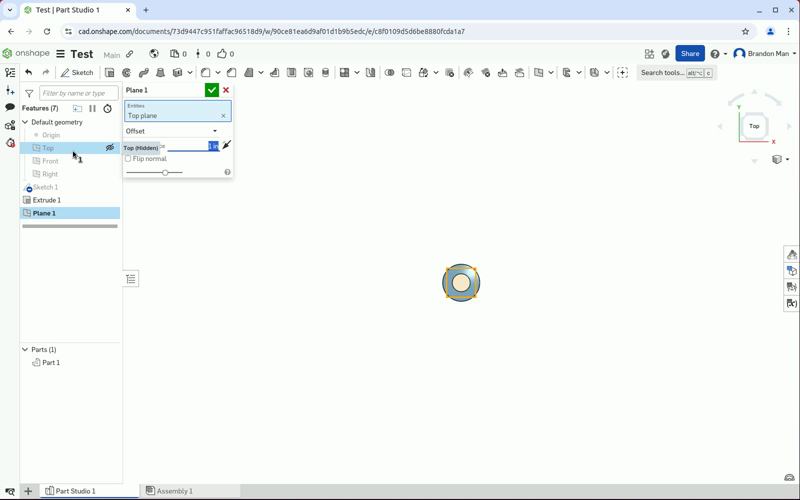
text(23.108)
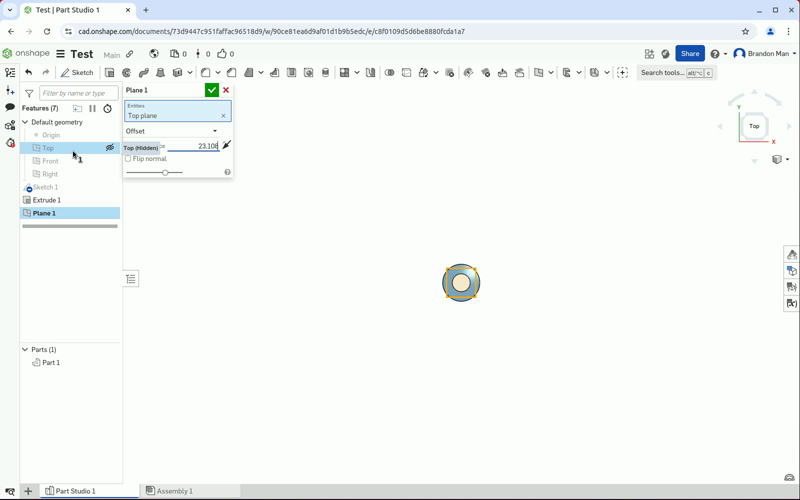
key(enter, 2)
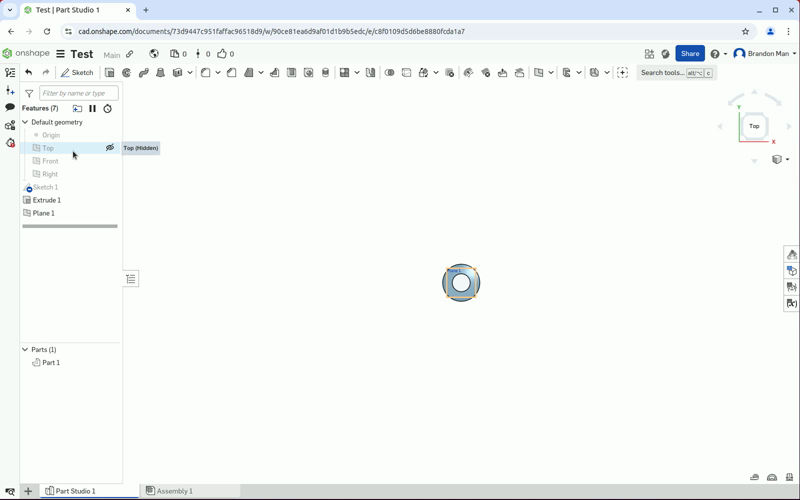
key(shift+s)
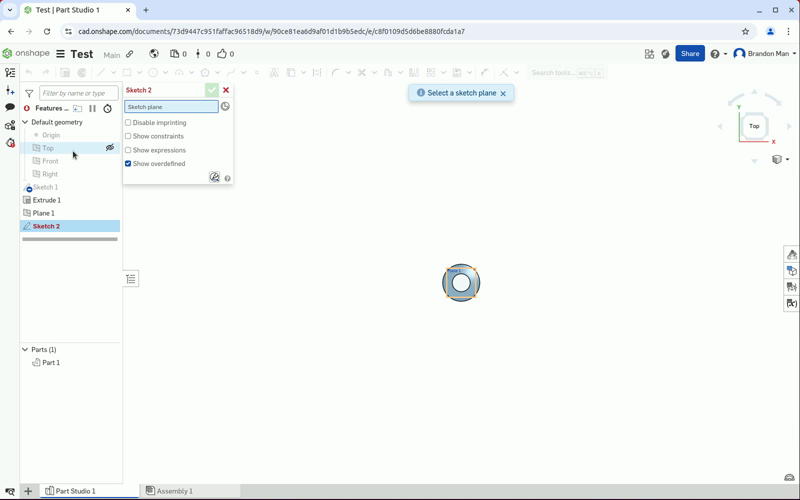
mouse_move(73, 215)
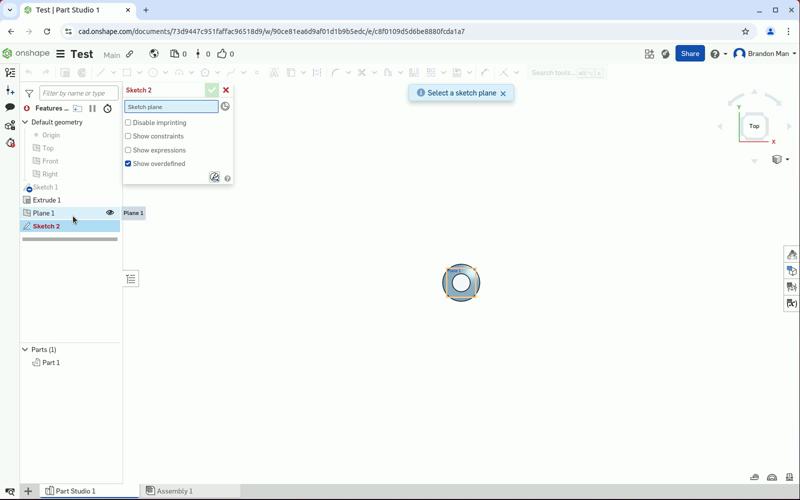
click(73, 215)
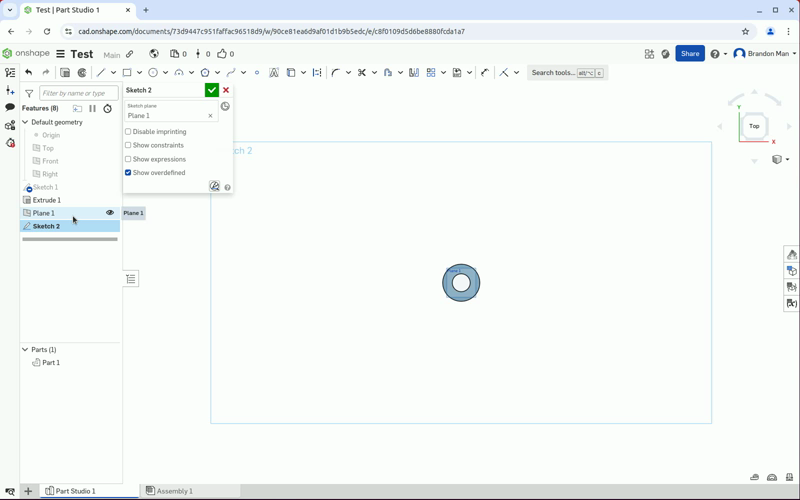
mouse_move(73, 352)
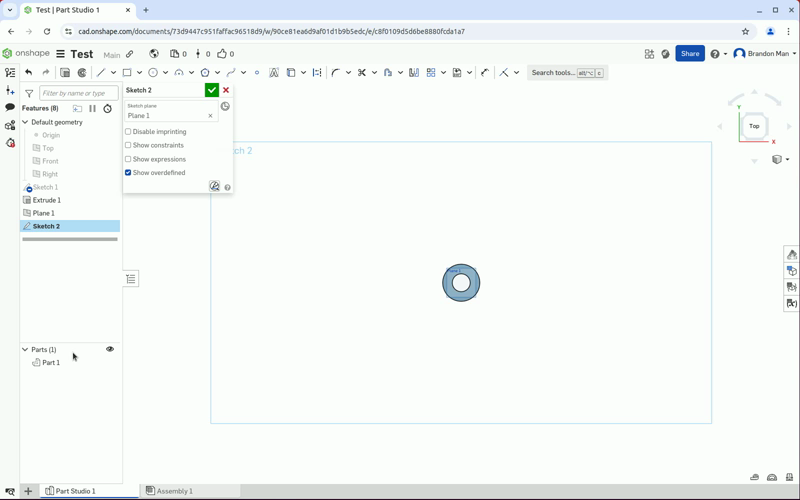
key(y)
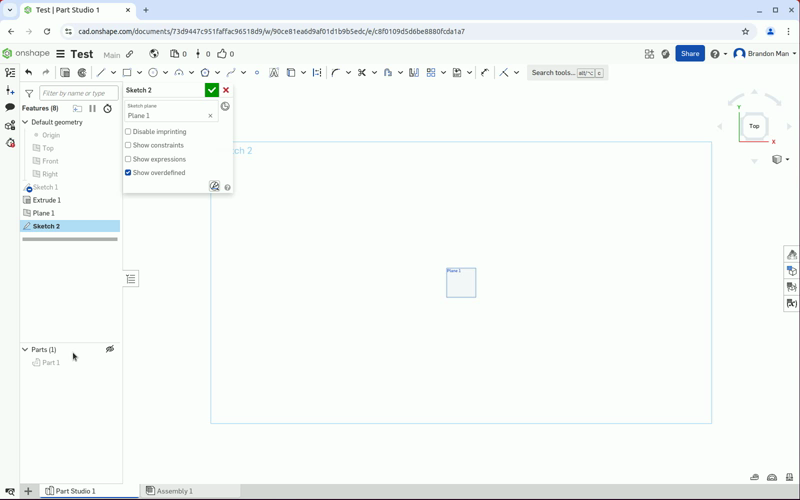
key(a)
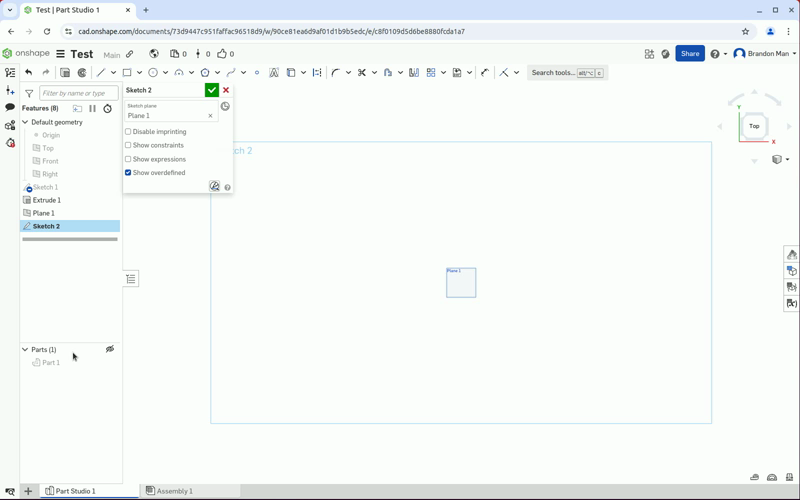
key_down(shift)
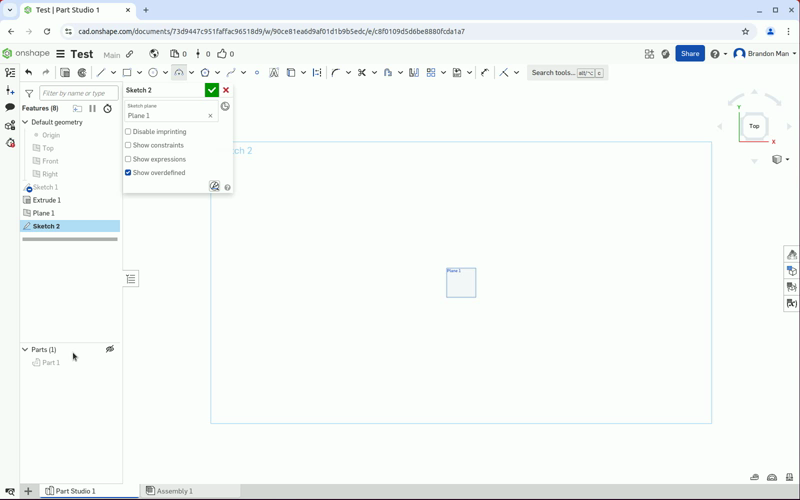
mouse_move(458, 274)
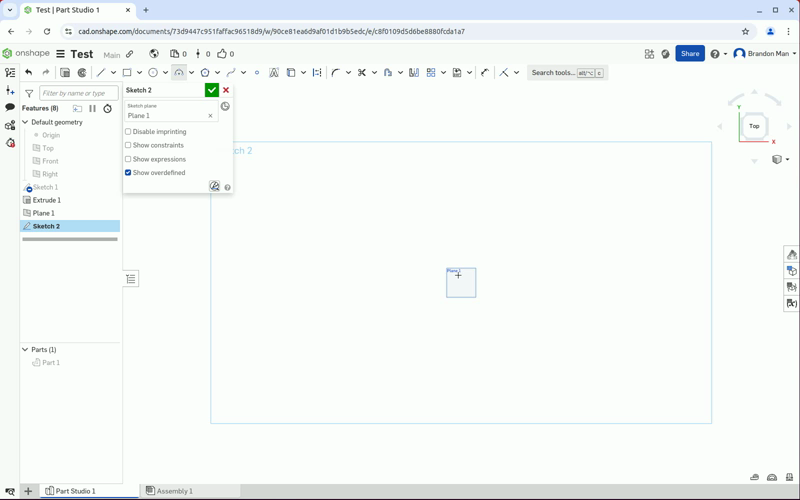
click(458, 274)
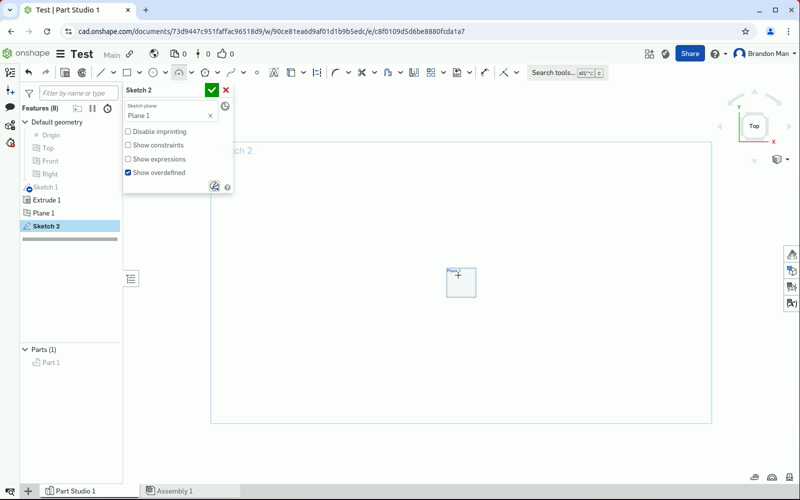
key_up(shift)
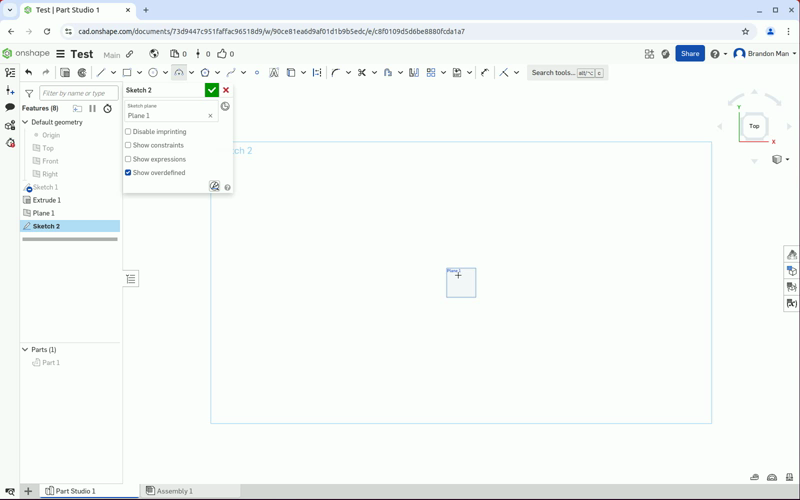
key_down(shift)
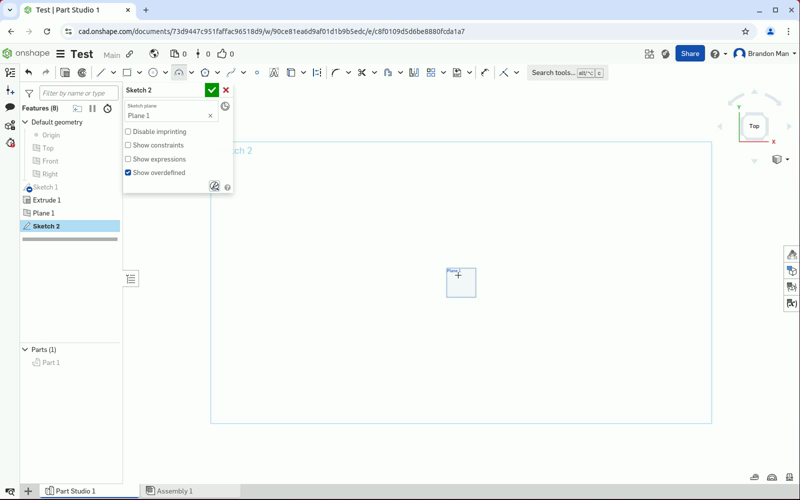
mouse_move(462, 274)
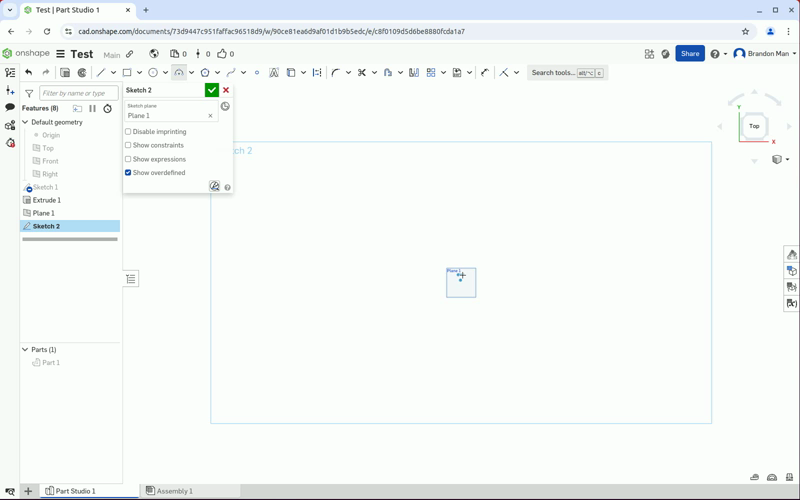
scroll(6)
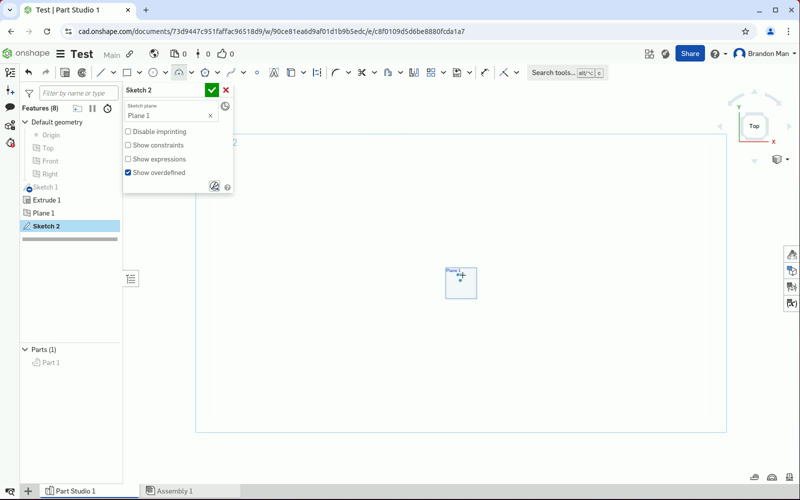
scroll(6)
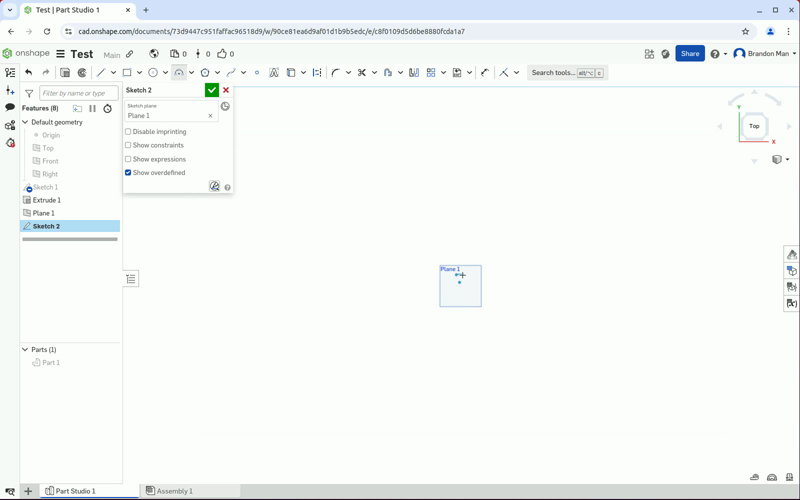
scroll(6)
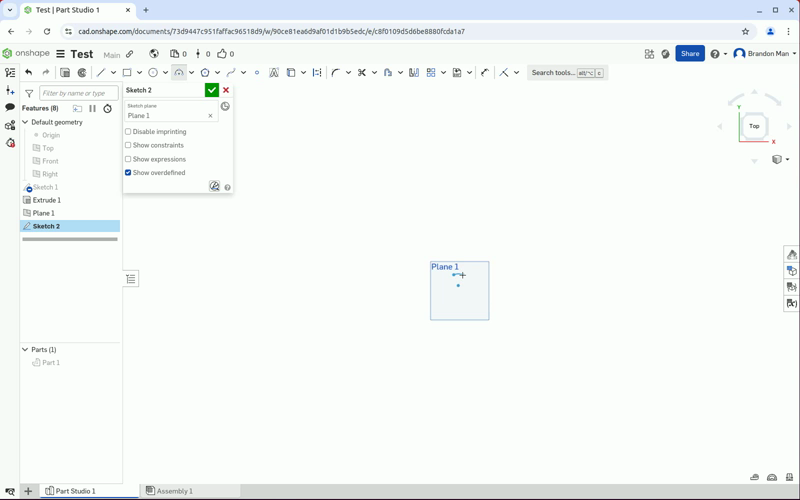
scroll(6)
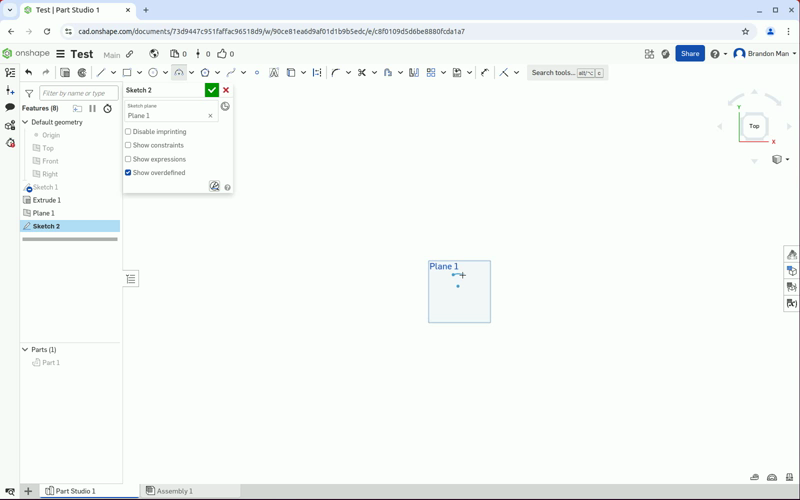
scroll(6)
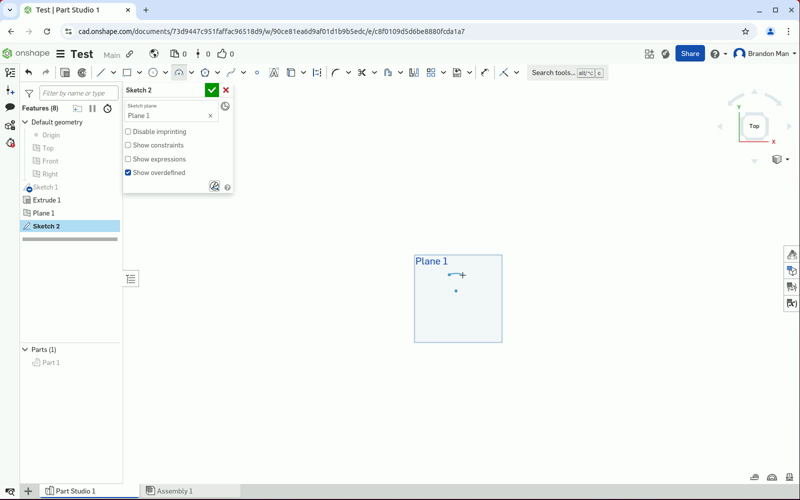
scroll(6)
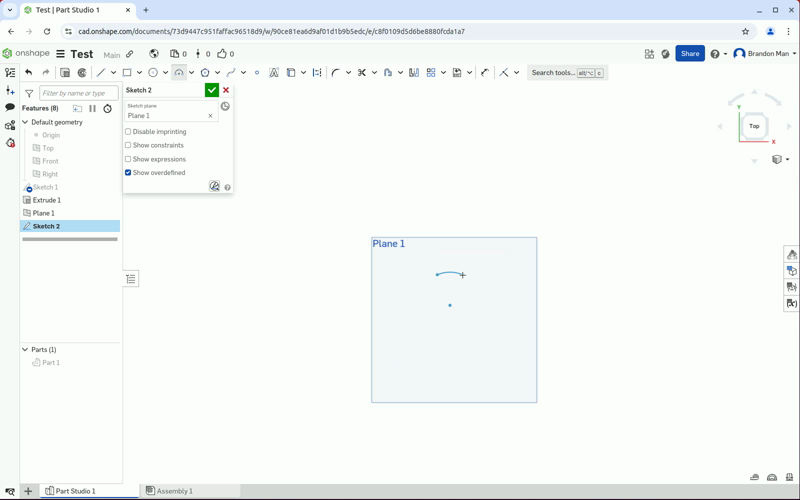
scroll(6)
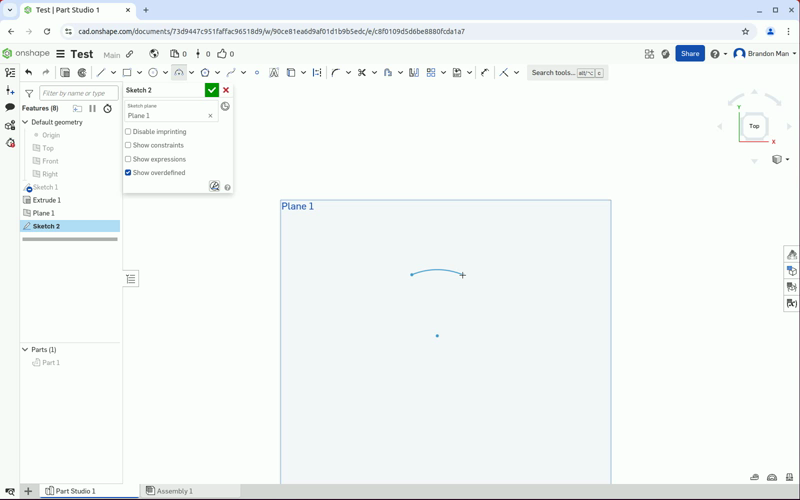
click(462, 274)
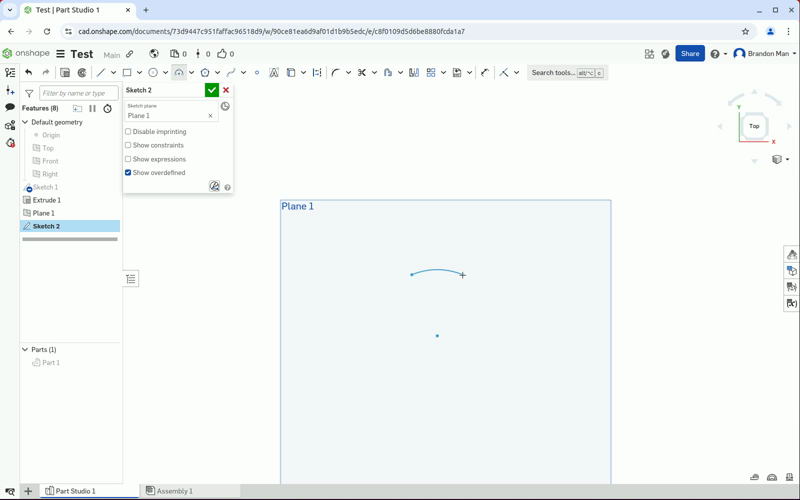
scroll(-6)
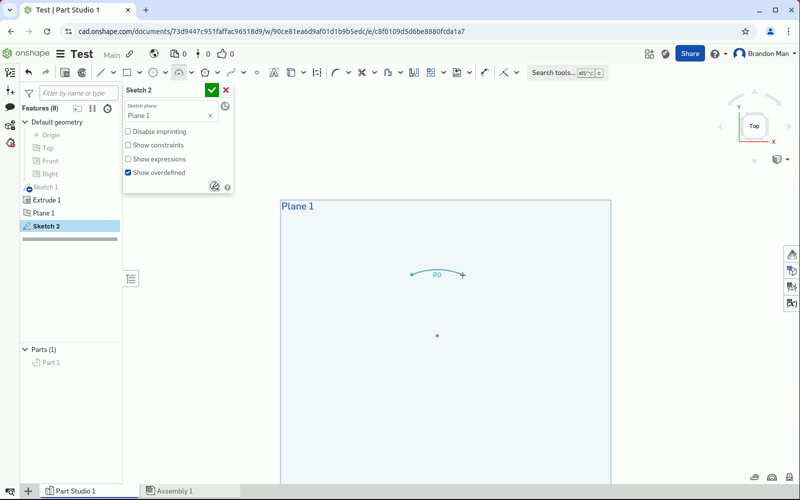
scroll(-6)
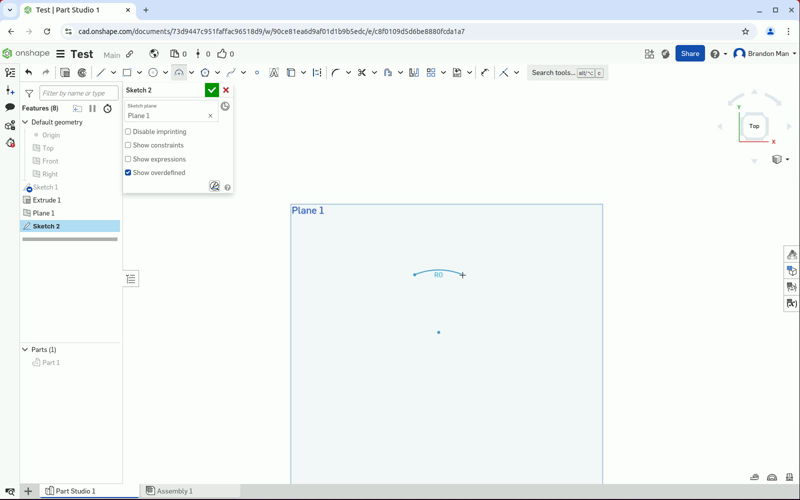
scroll(-6)
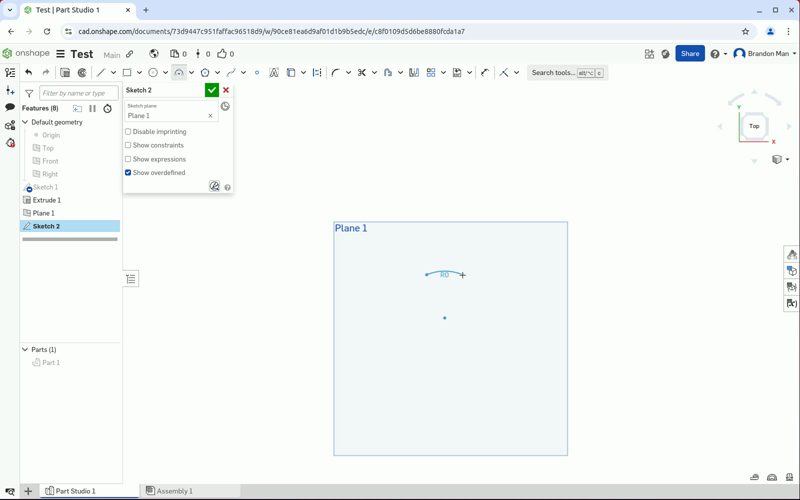
scroll(-6)
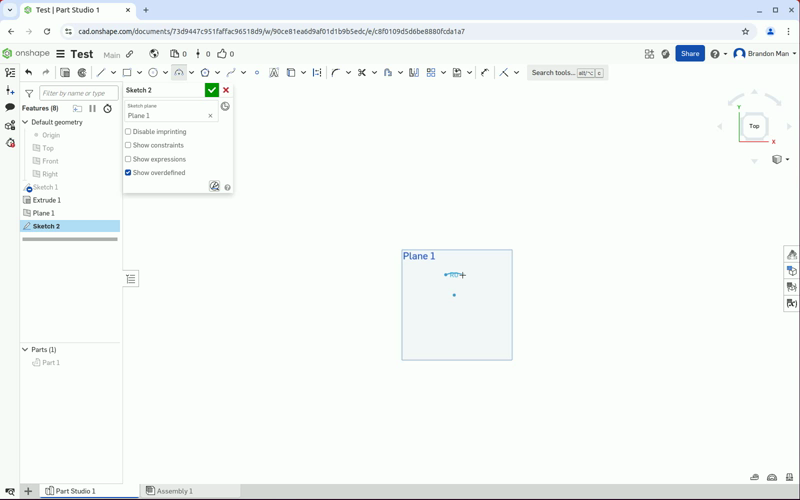
scroll(-6)
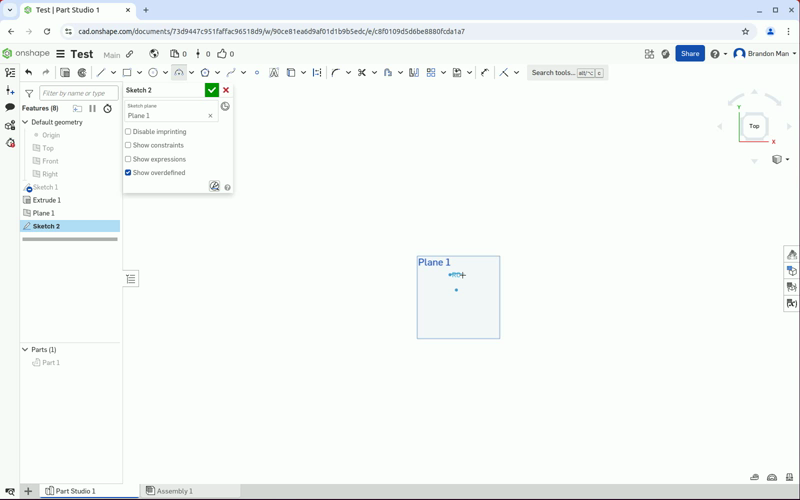
scroll(-6)
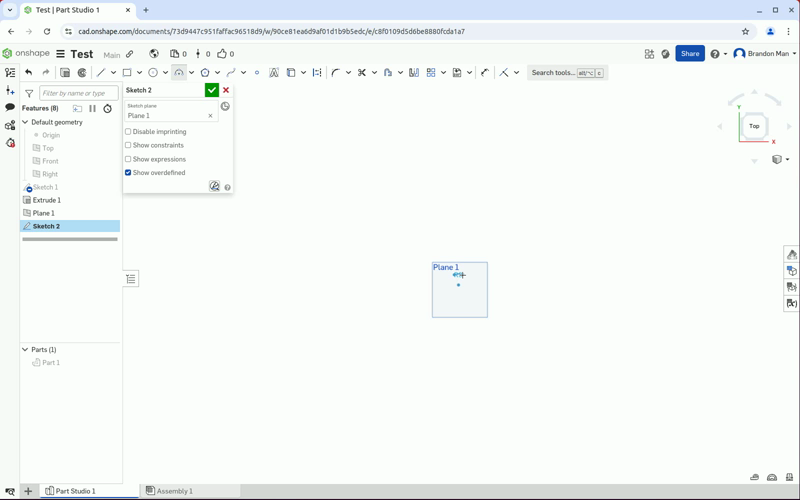
scroll(-6)
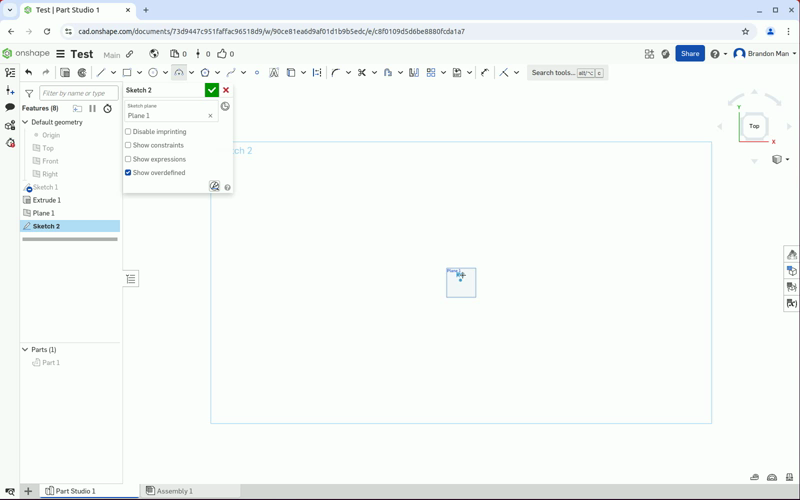
mouse_move(460, 273)
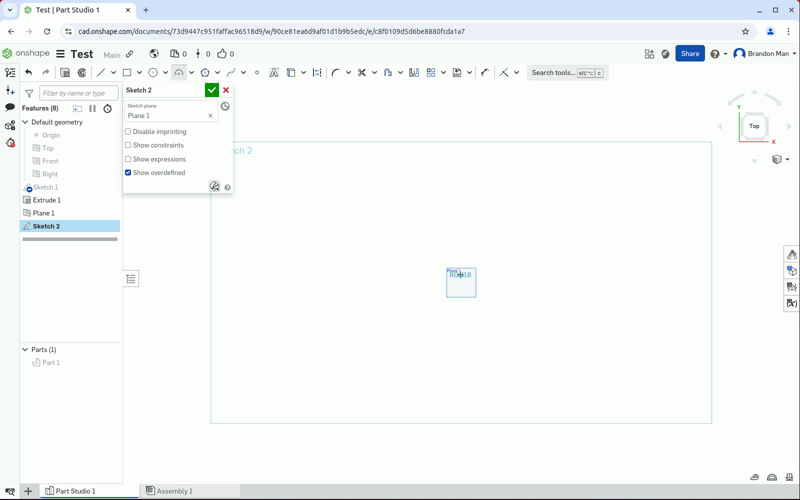
scroll(6)
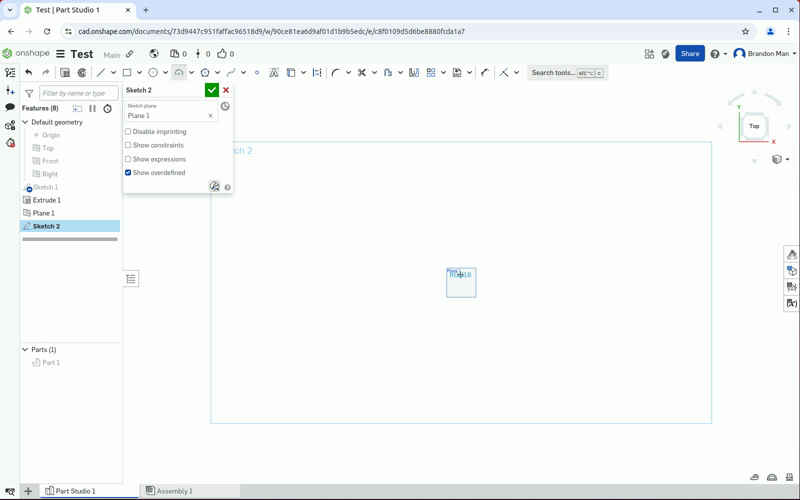
scroll(6)
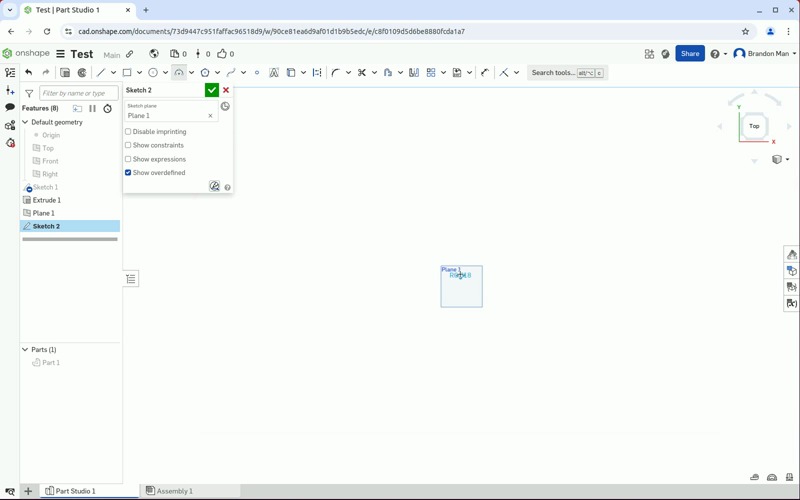
scroll(6)
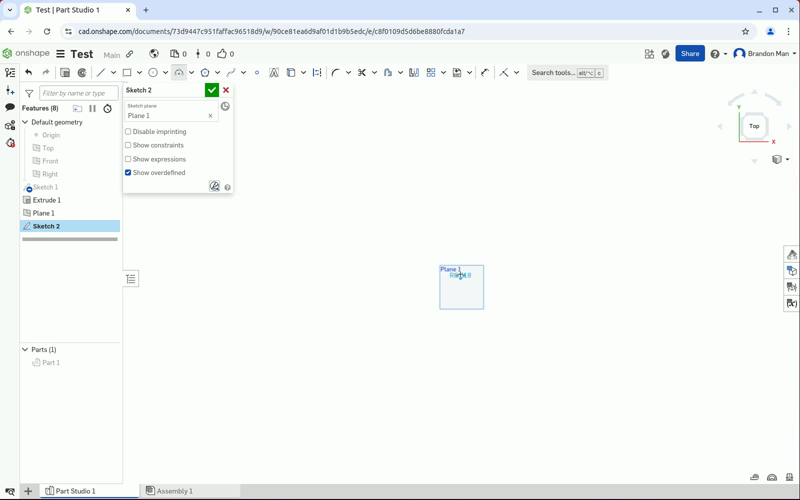
scroll(6)
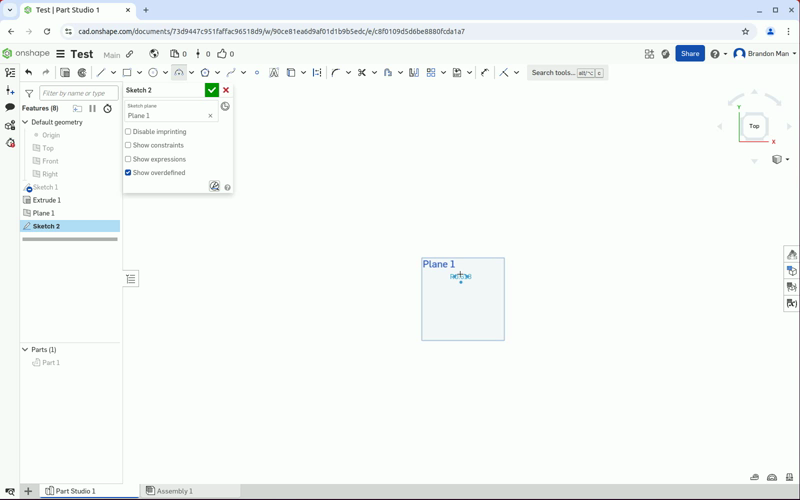
scroll(6)
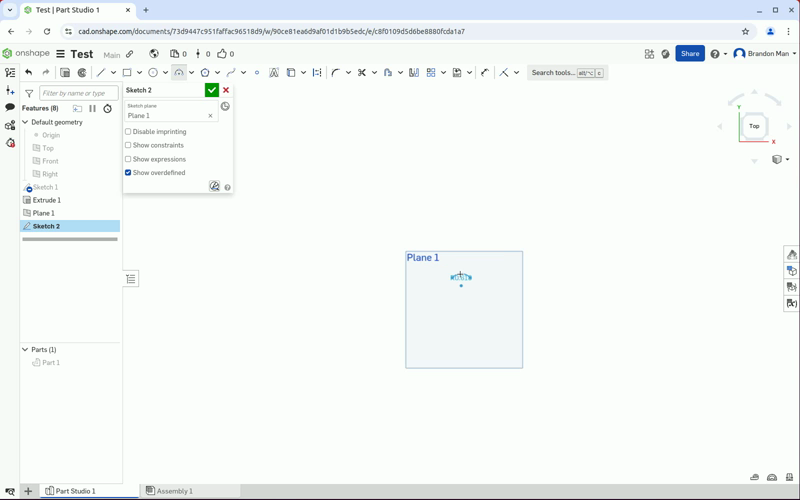
scroll(6)
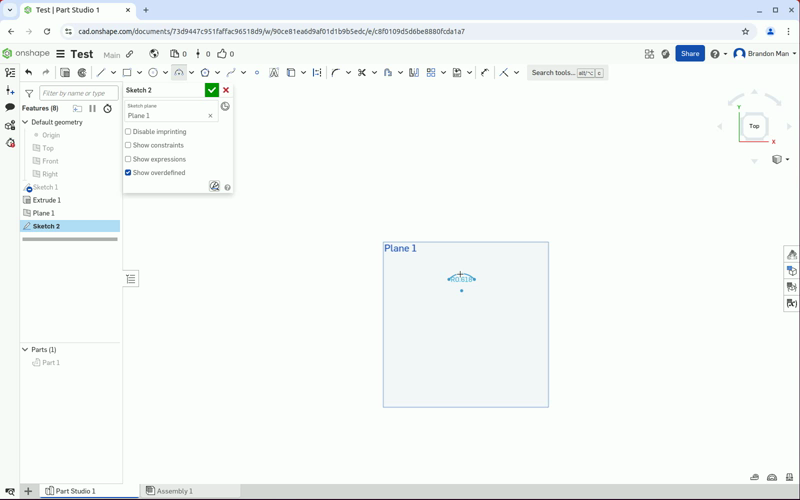
scroll(6)
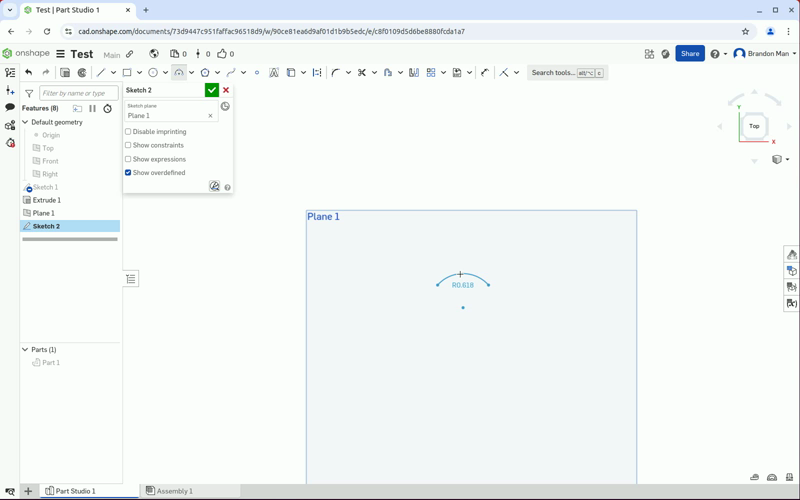
click(460, 273)
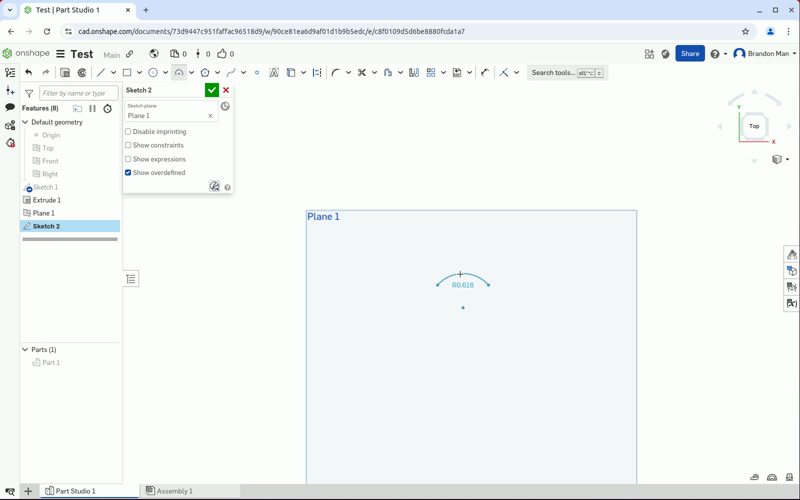
scroll(-6)
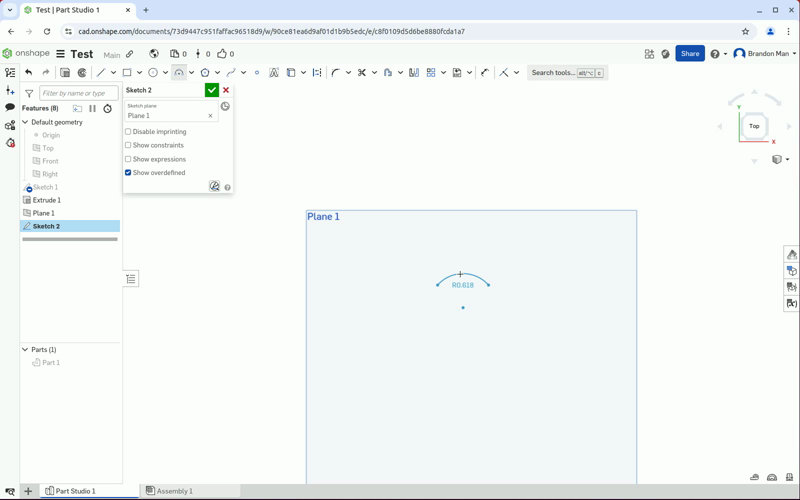
scroll(-6)
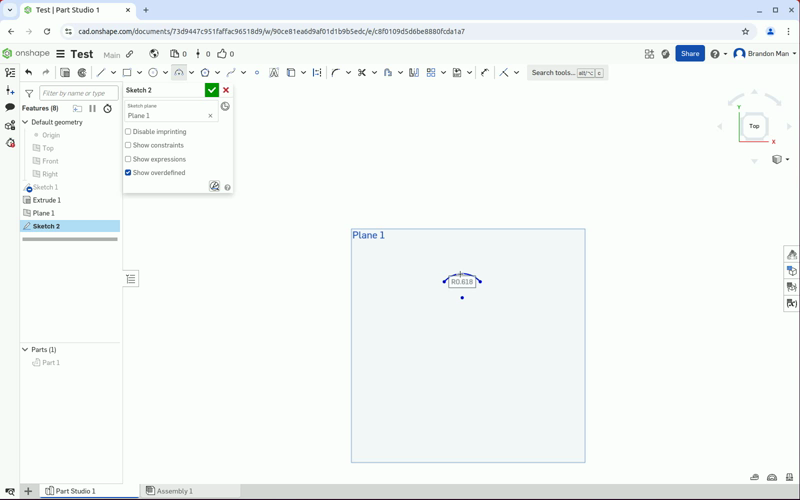
scroll(-6)
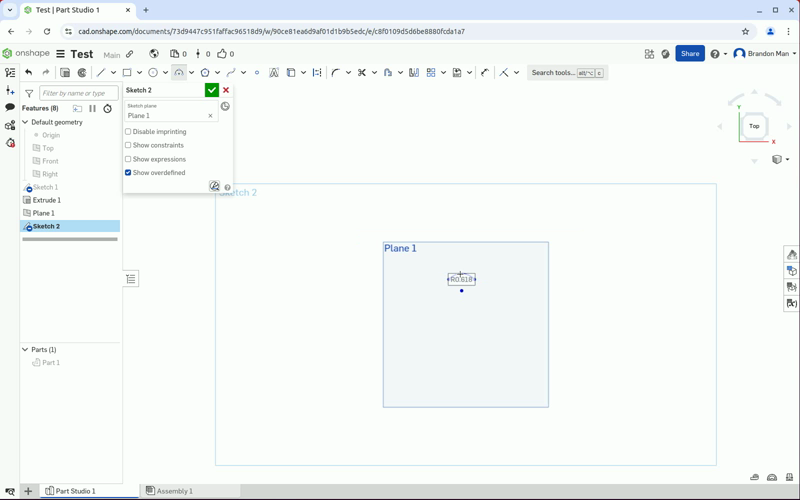
scroll(-6)
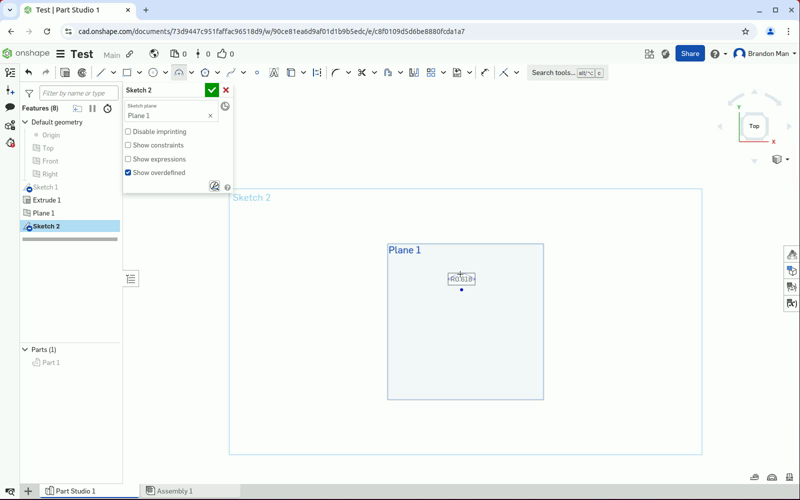
scroll(-6)
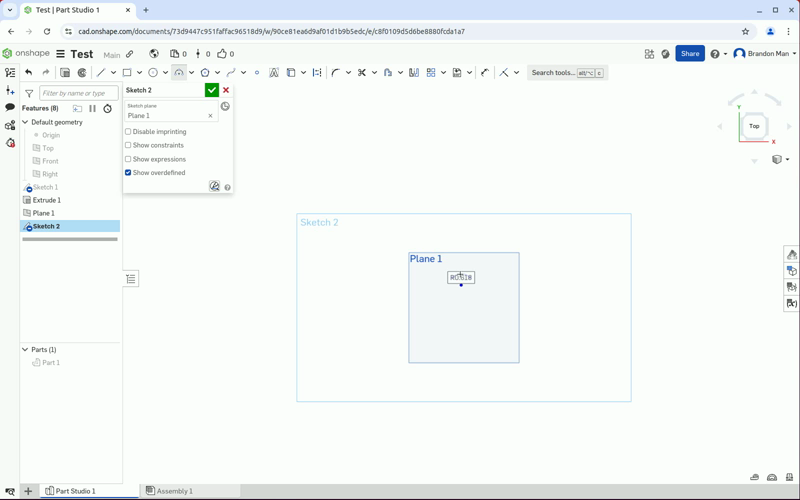
scroll(-6)
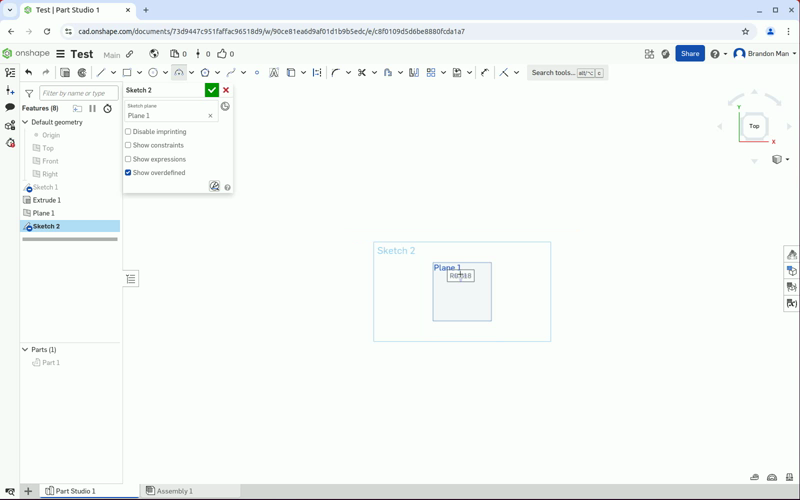
scroll(-6)
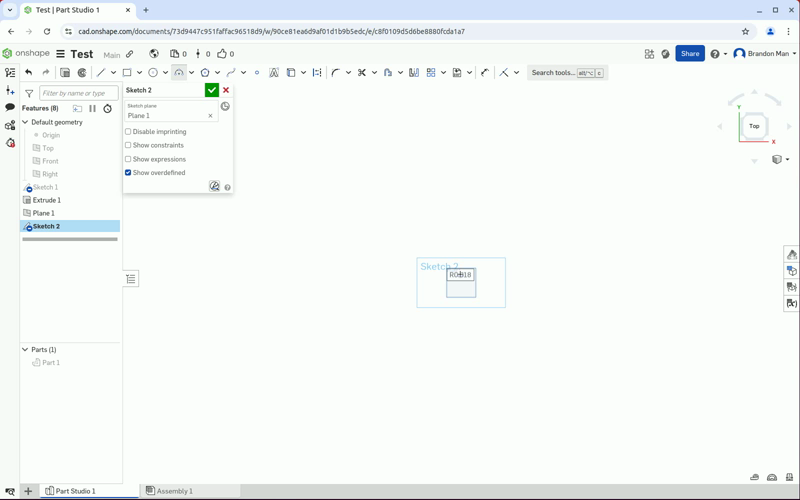
key_up(shift)
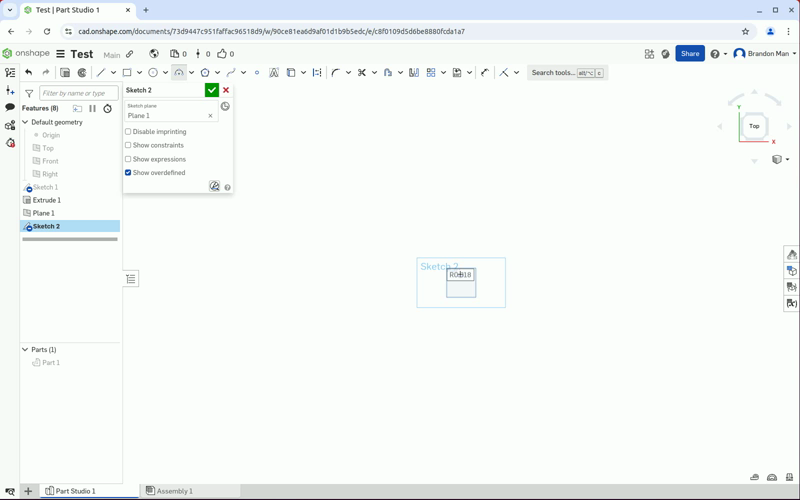
key(esc)
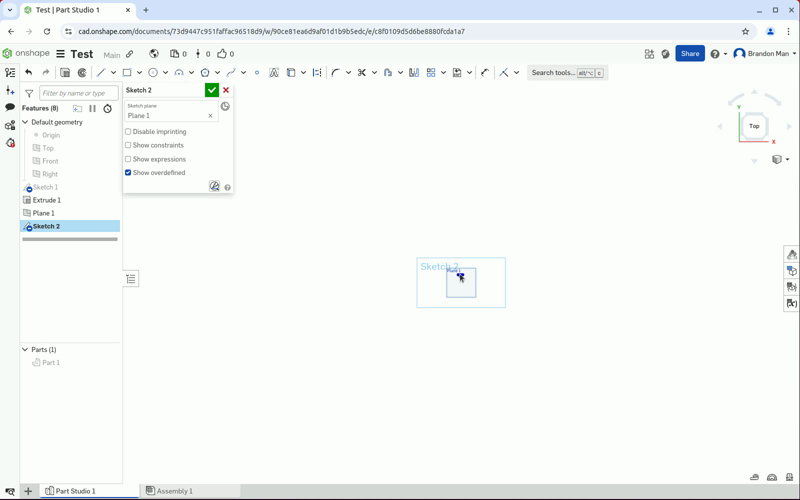
key(l)
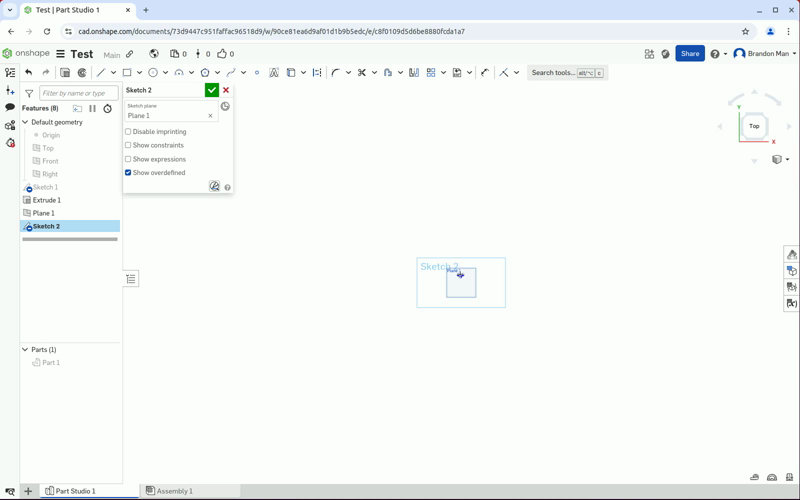
mouse_move(462, 274)
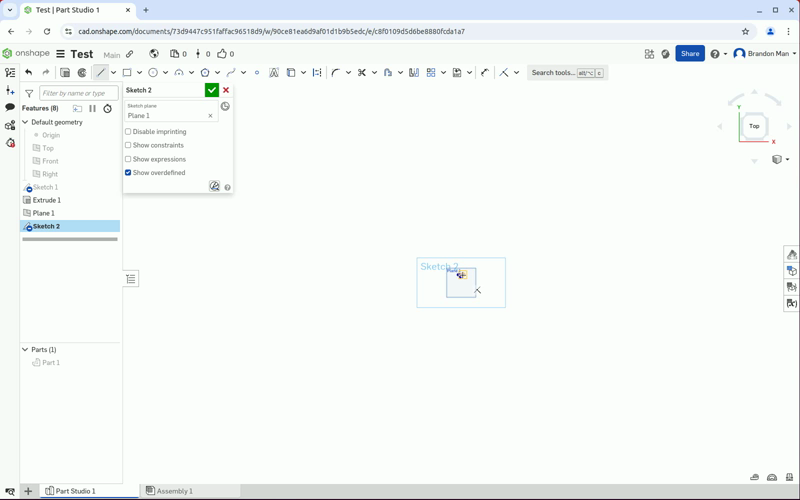
scroll(6)
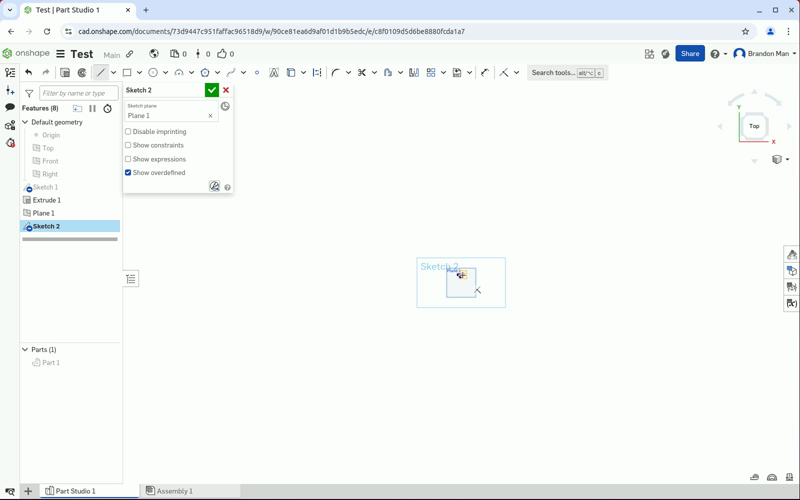
scroll(6)
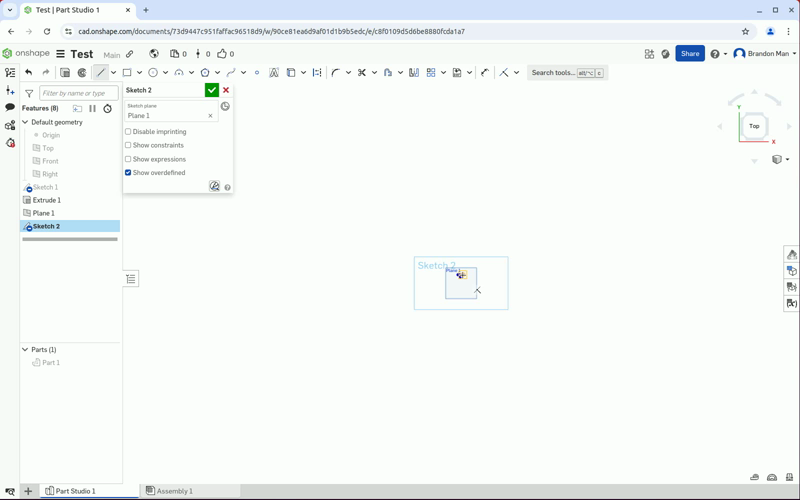
scroll(6)
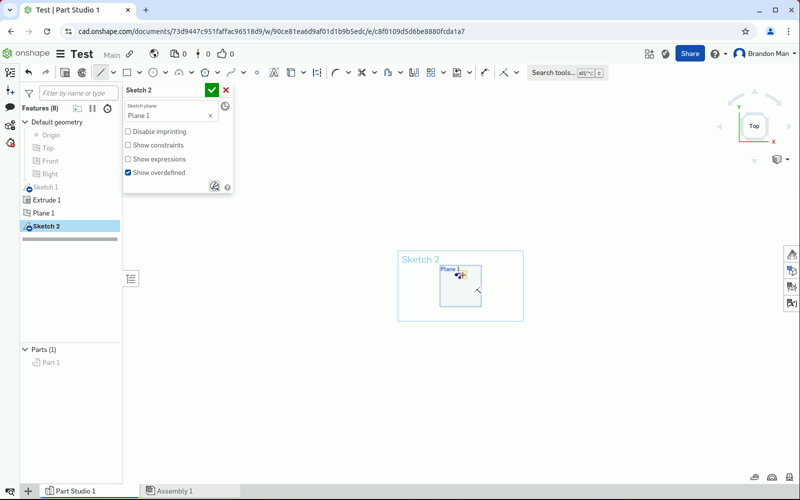
scroll(6)
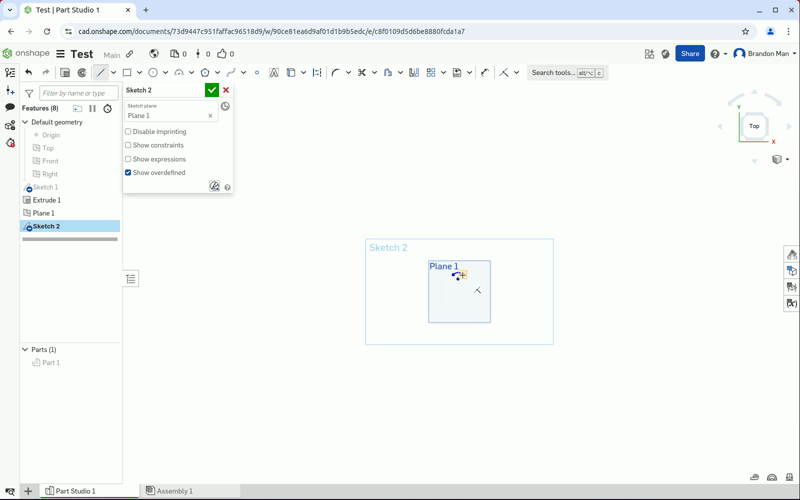
scroll(6)
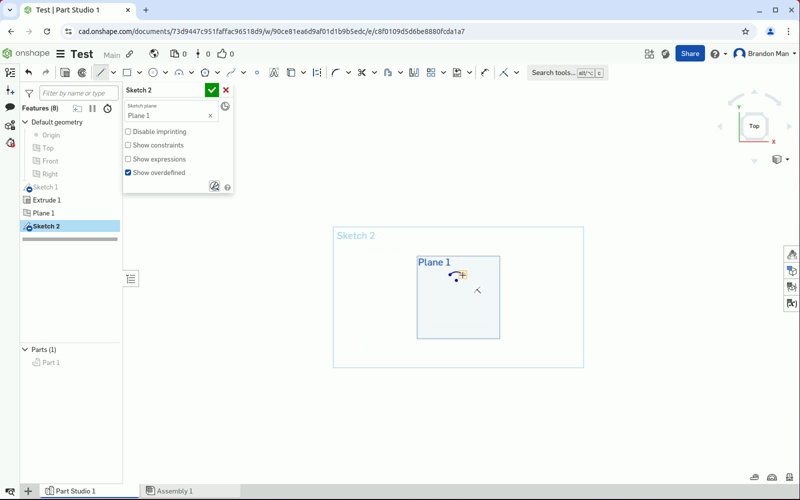
scroll(6)
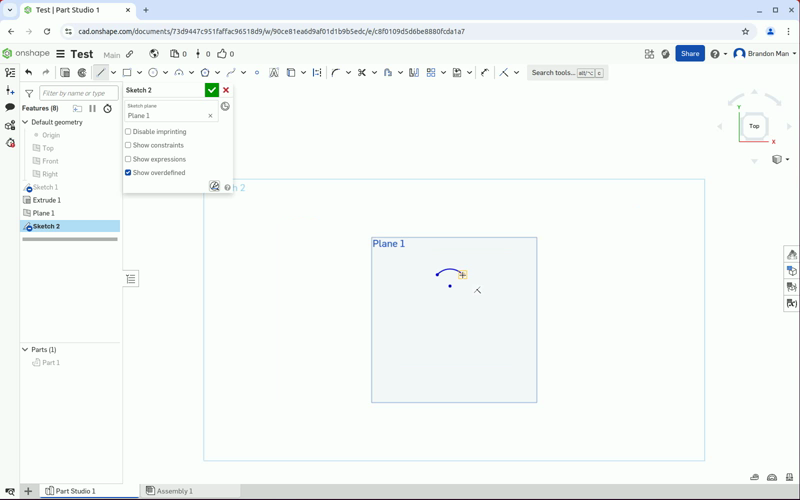
scroll(6)
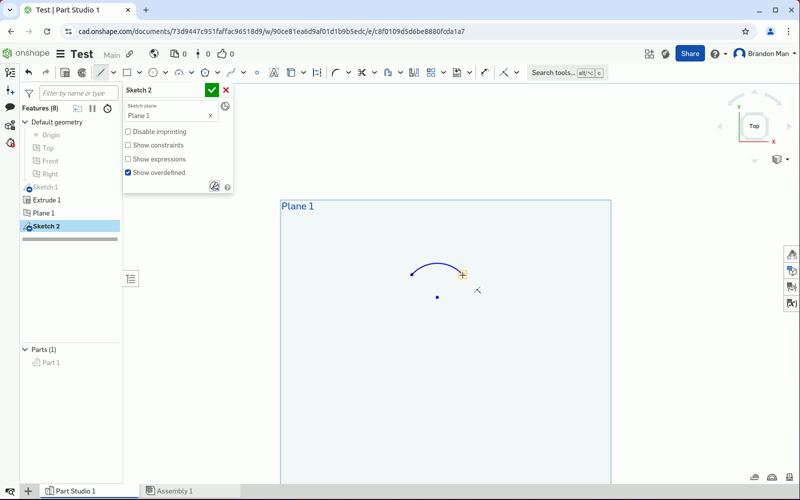
click(462, 274)
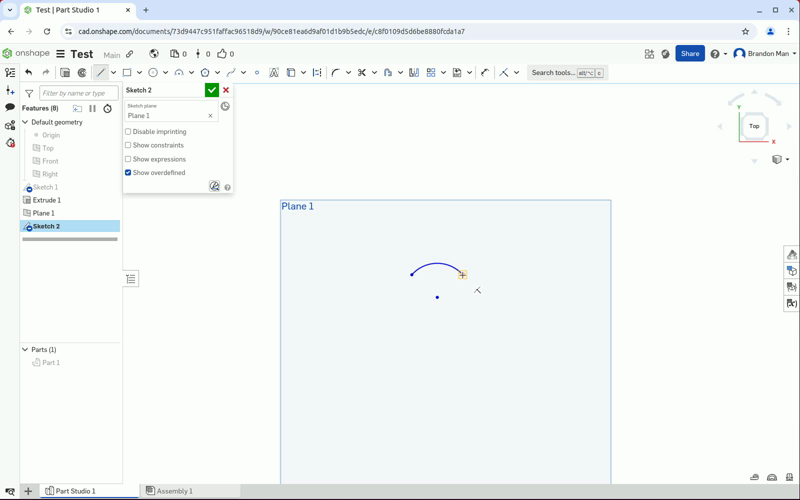
scroll(-6)
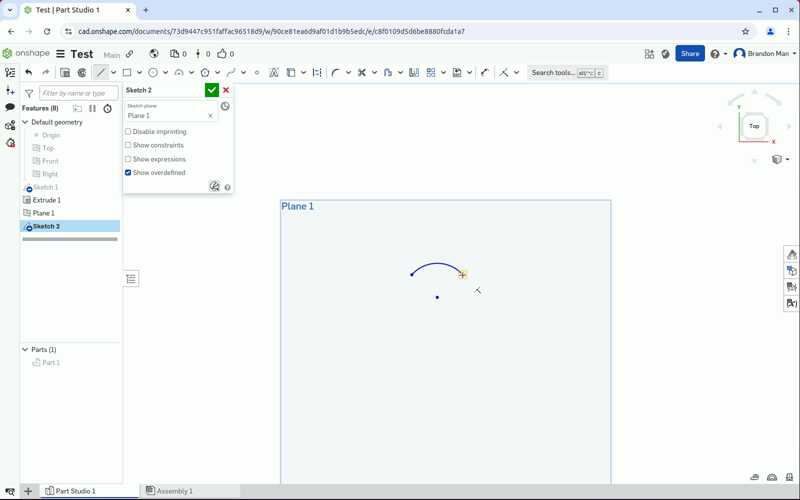
scroll(-6)
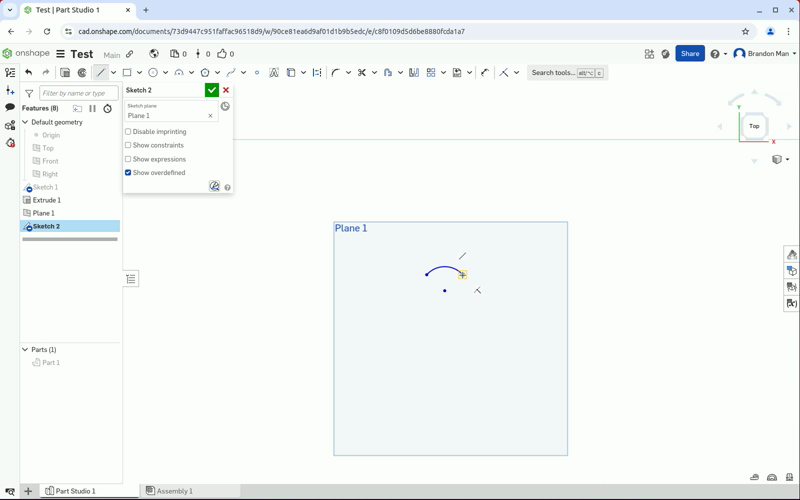
scroll(-6)
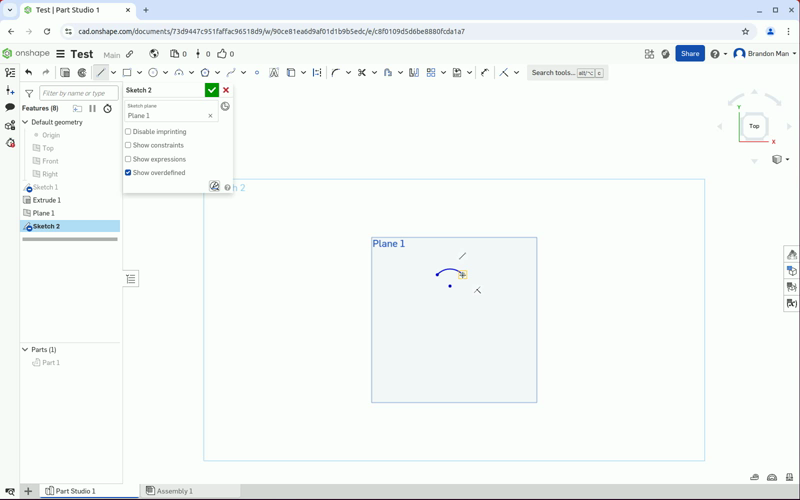
scroll(-6)
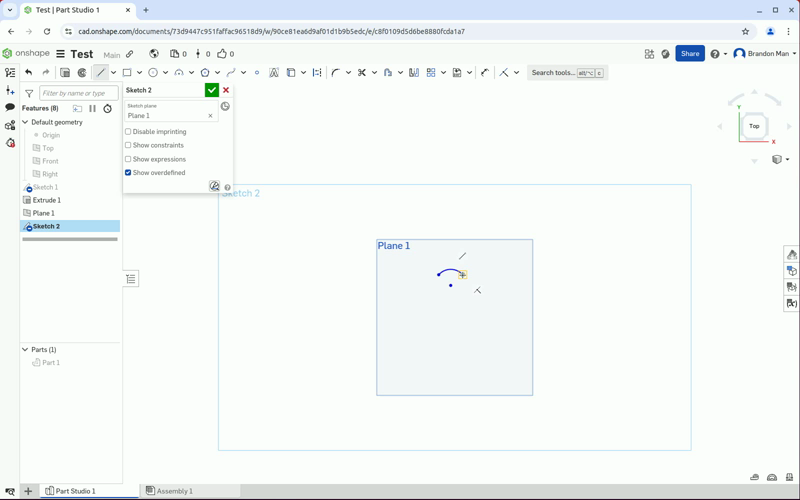
scroll(-6)
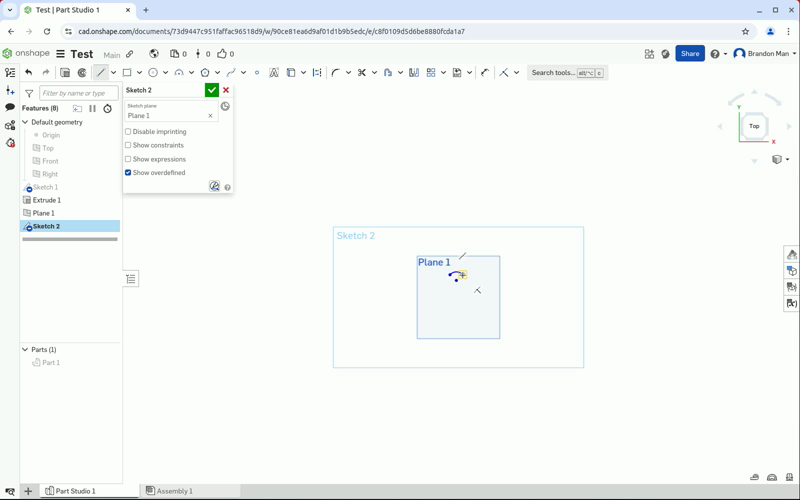
scroll(-6)
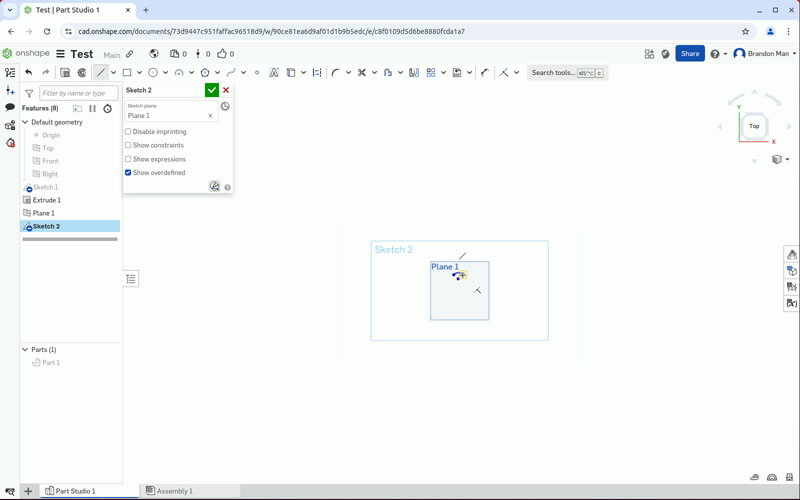
scroll(-6)
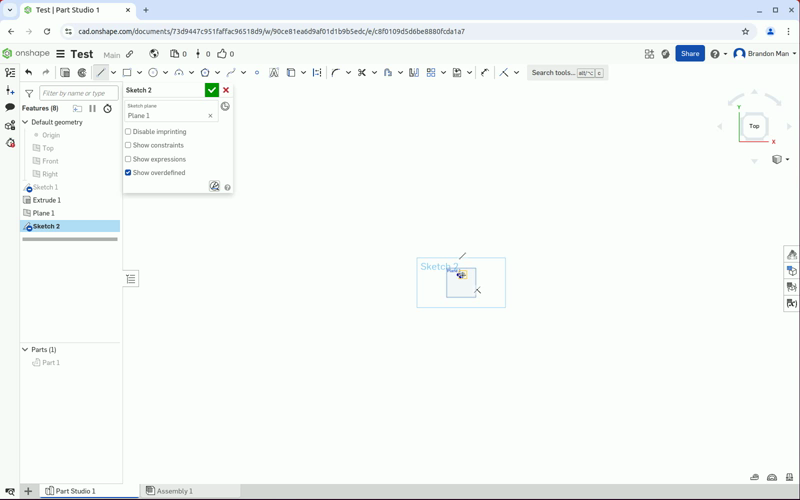
key_down(shift)
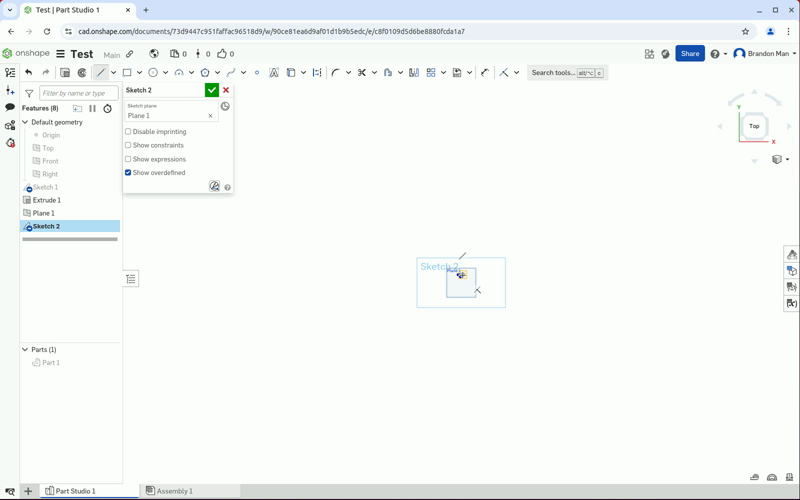
mouse_move(492, 274)
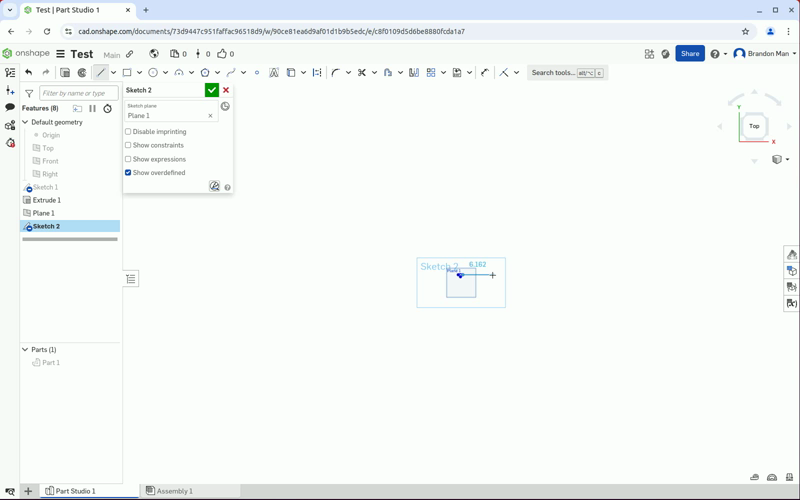
mouse_move(462, 264)
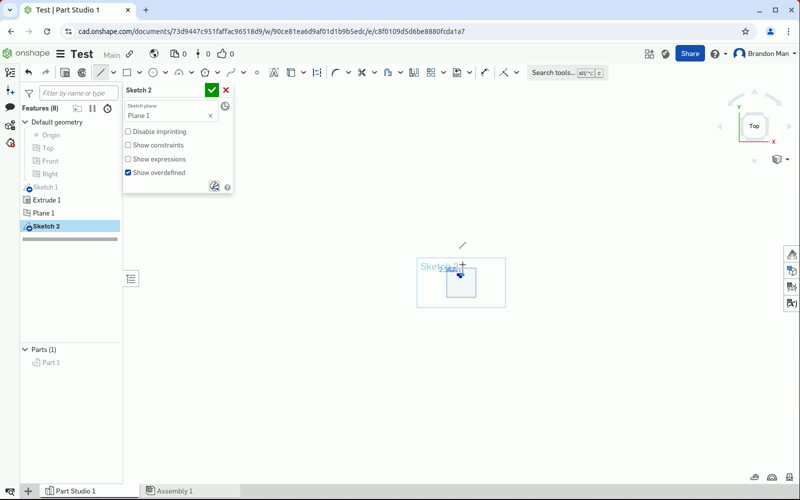
click(462, 264)
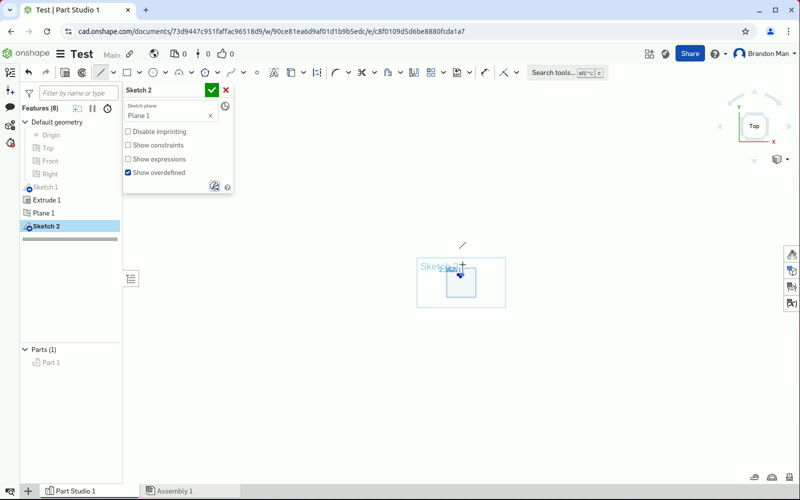
key_up(shift)
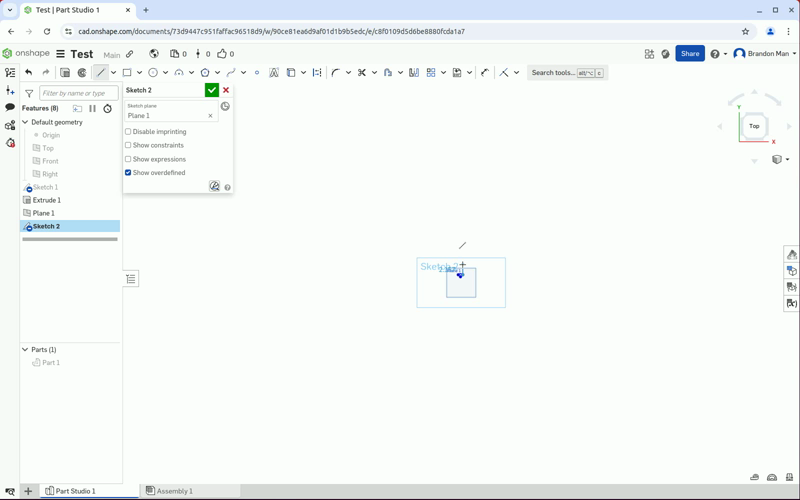
key(esc)
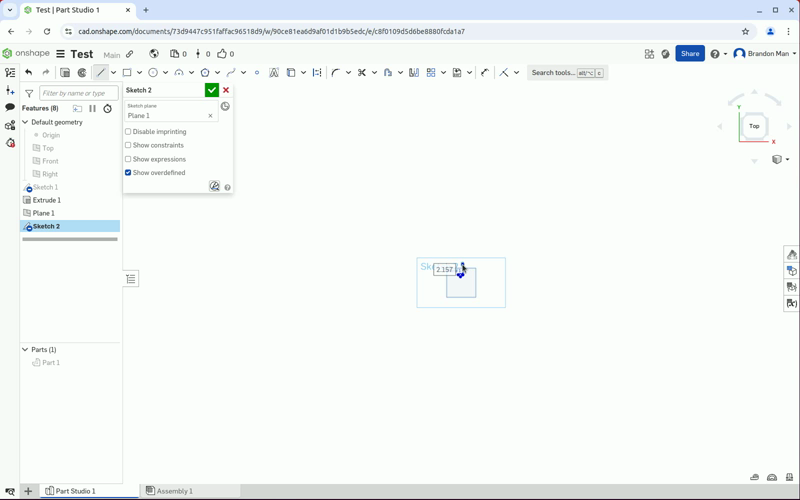
key(a)
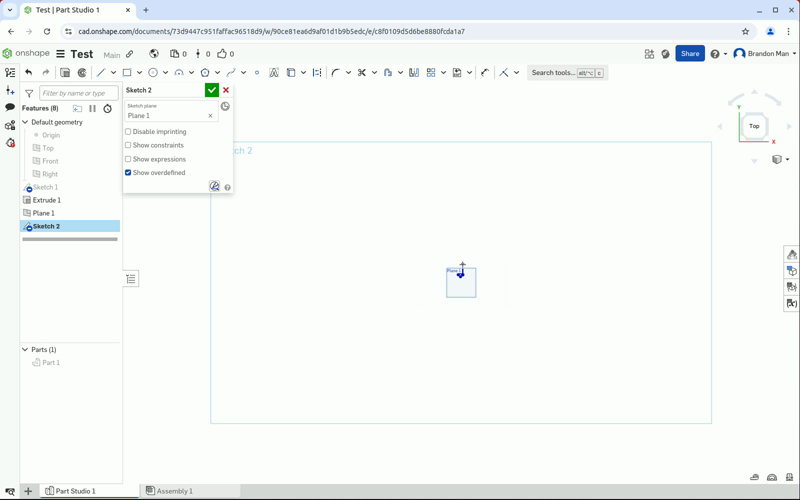
mouse_move(462, 264)
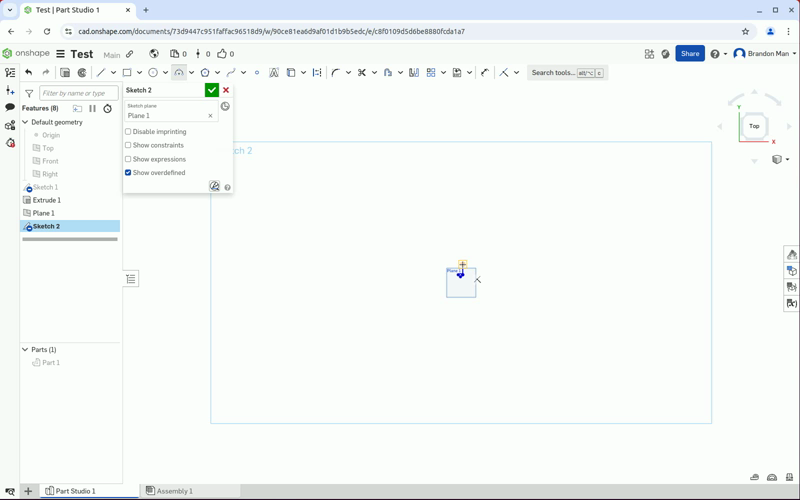
click(462, 264)
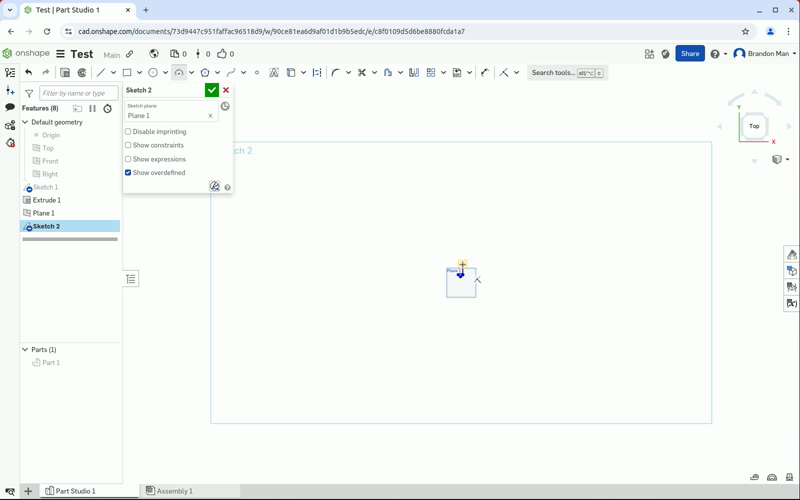
key_down(shift)
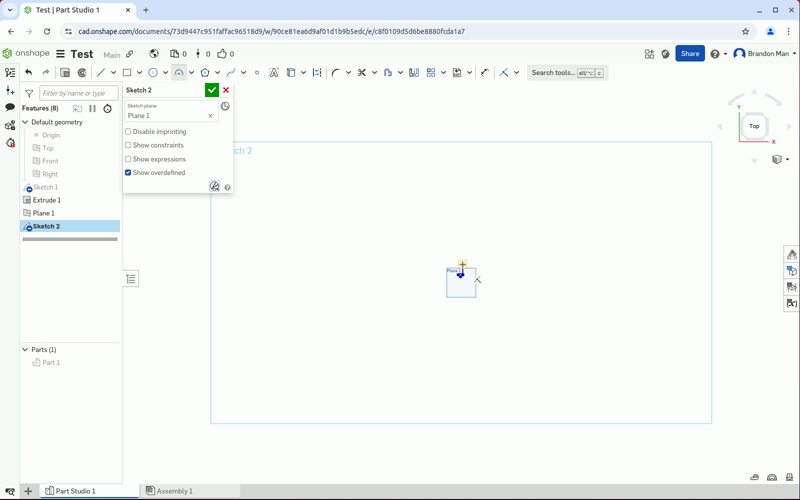
mouse_move(458, 264)
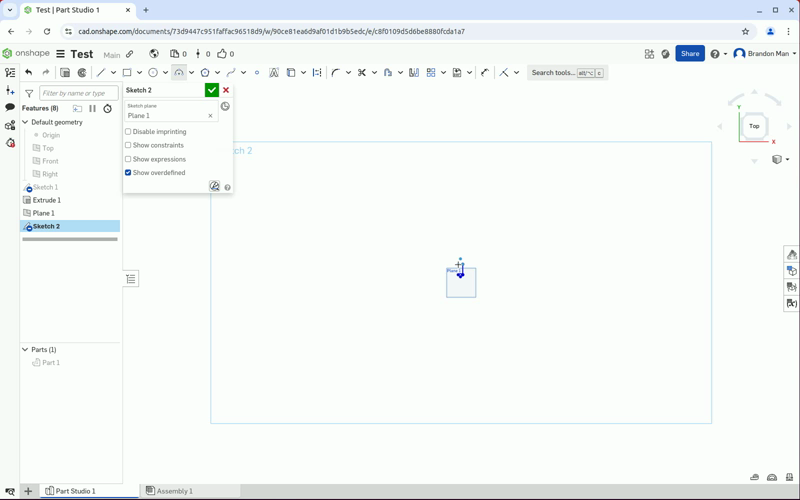
scroll(6)
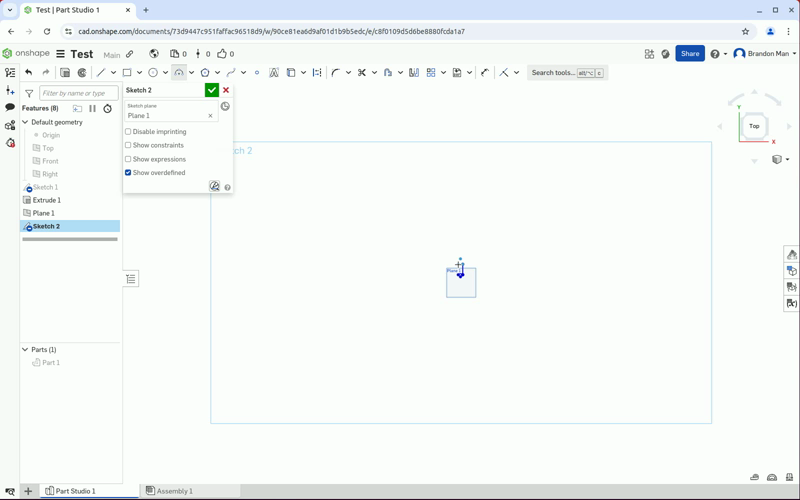
scroll(6)
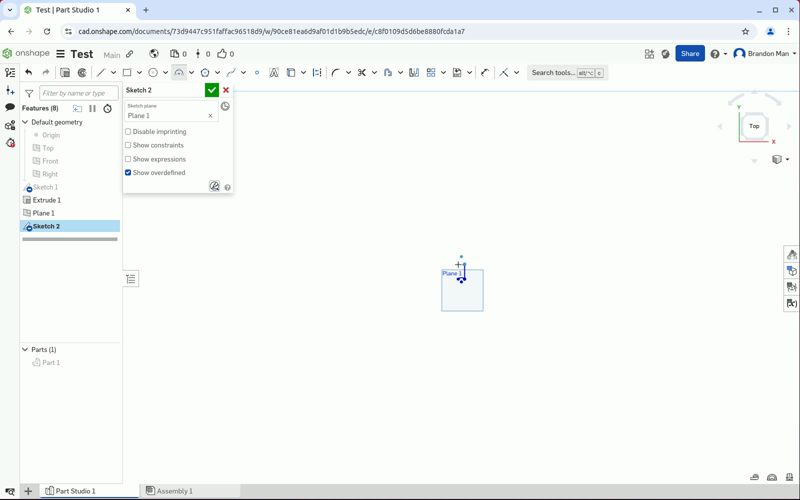
scroll(6)
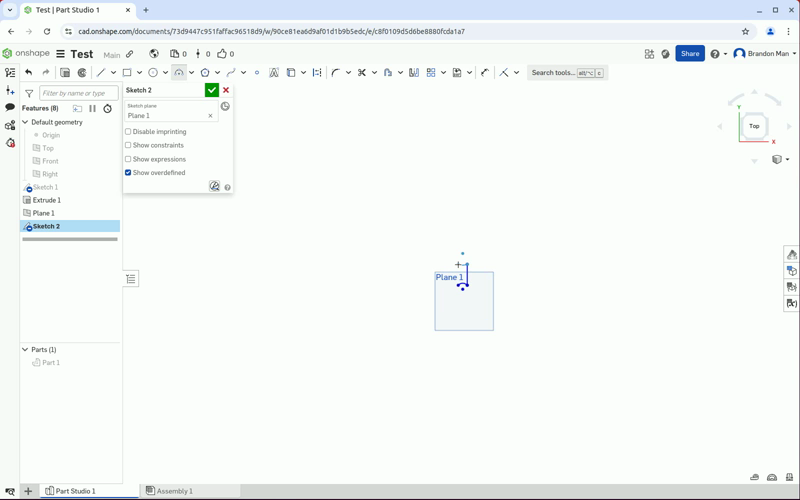
scroll(6)
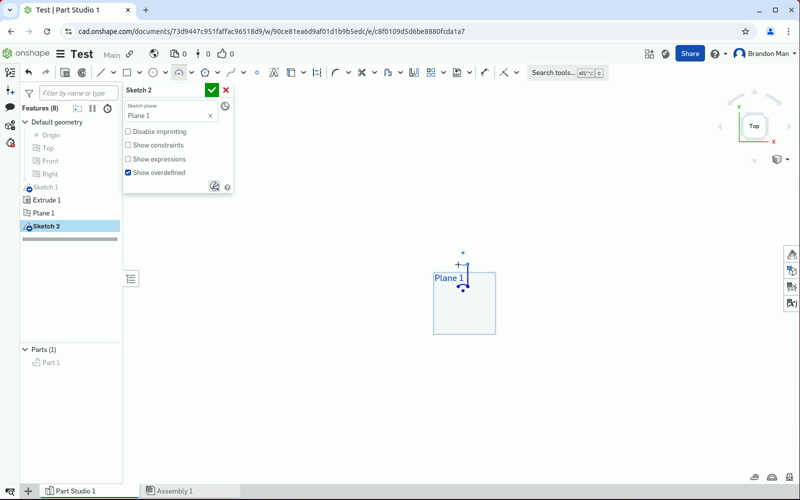
scroll(6)
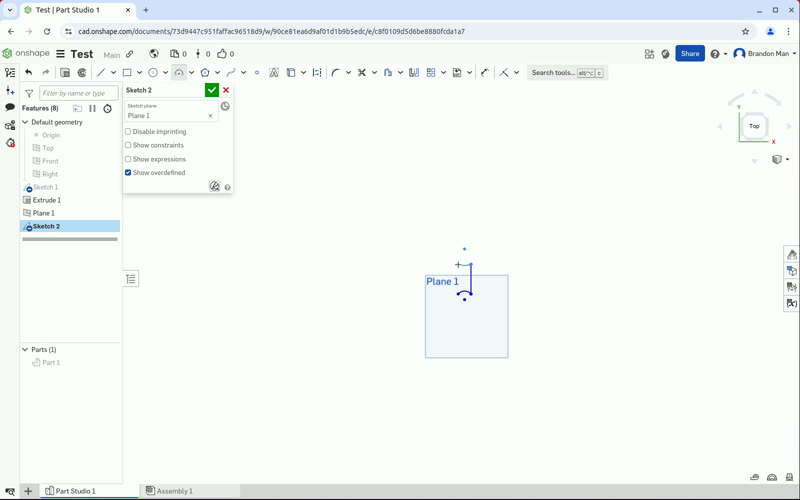
scroll(6)
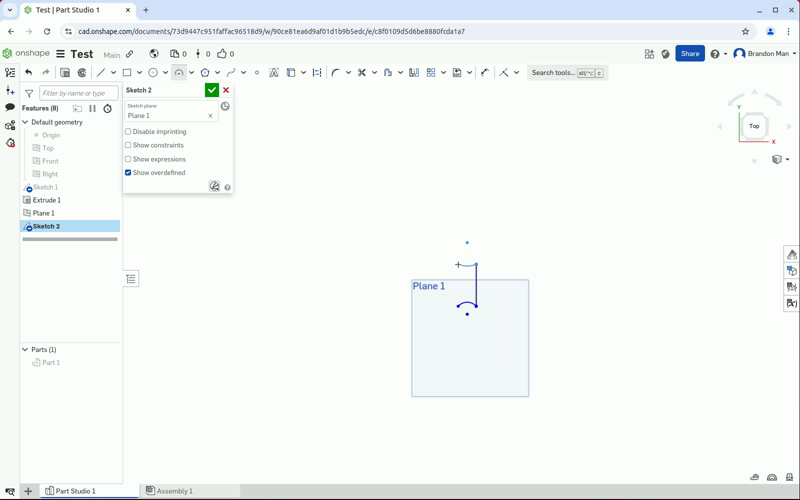
scroll(6)
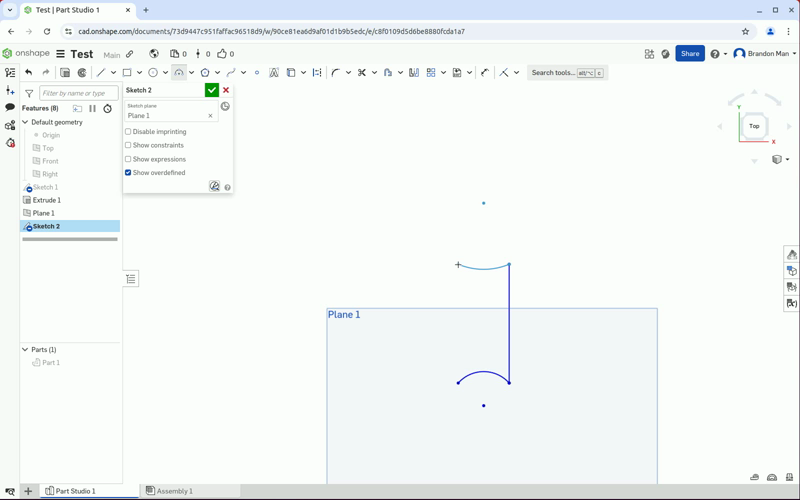
click(458, 264)
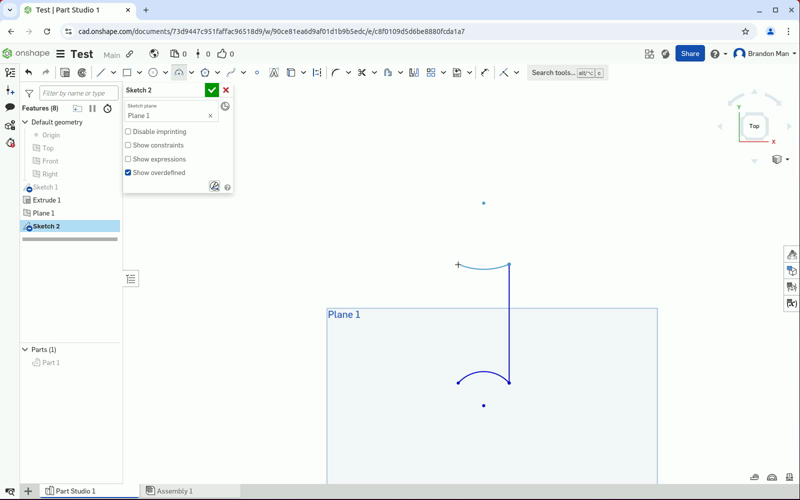
scroll(-6)
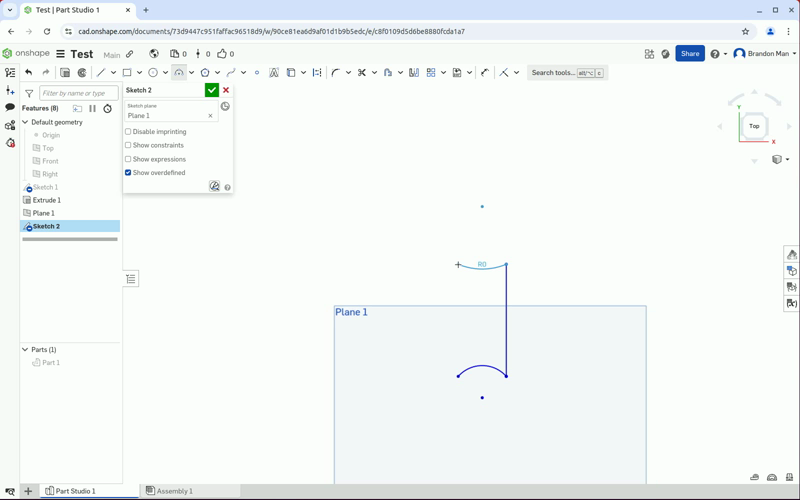
scroll(-6)
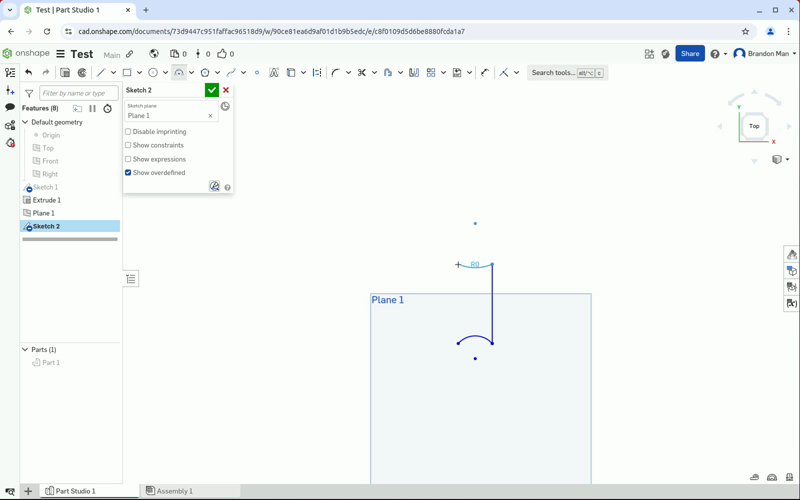
scroll(-6)
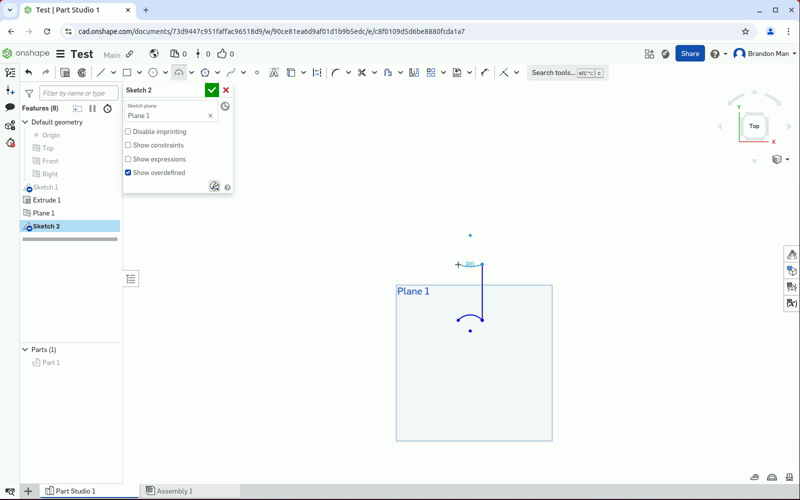
scroll(-6)
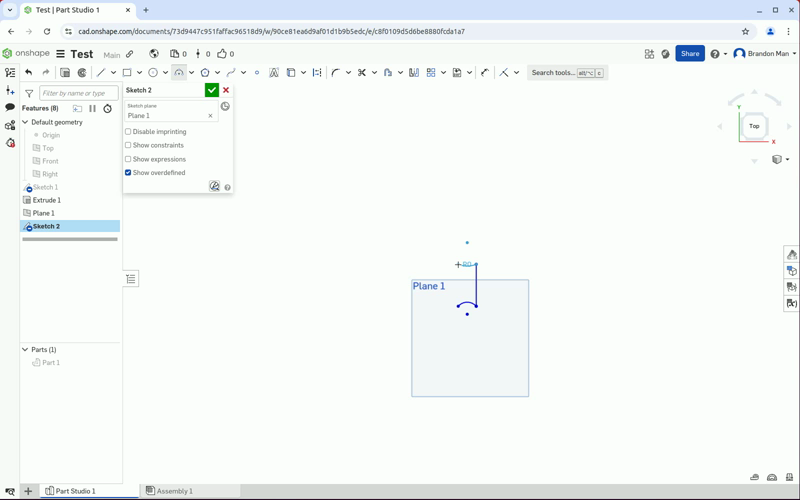
scroll(-6)
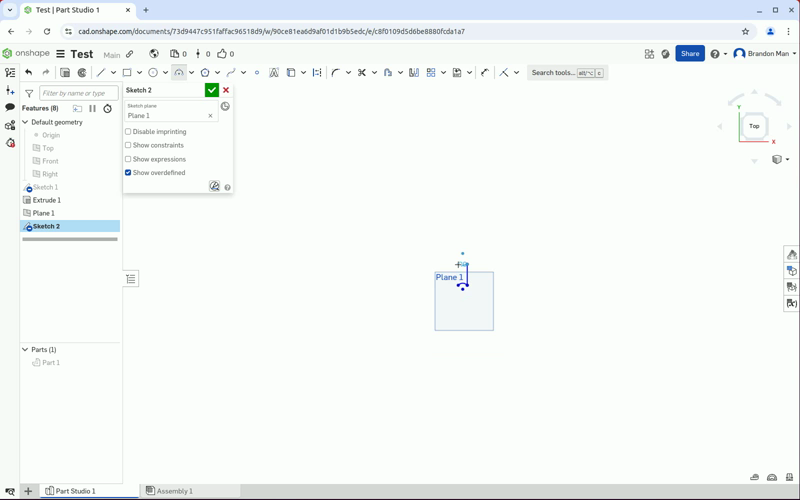
scroll(-6)
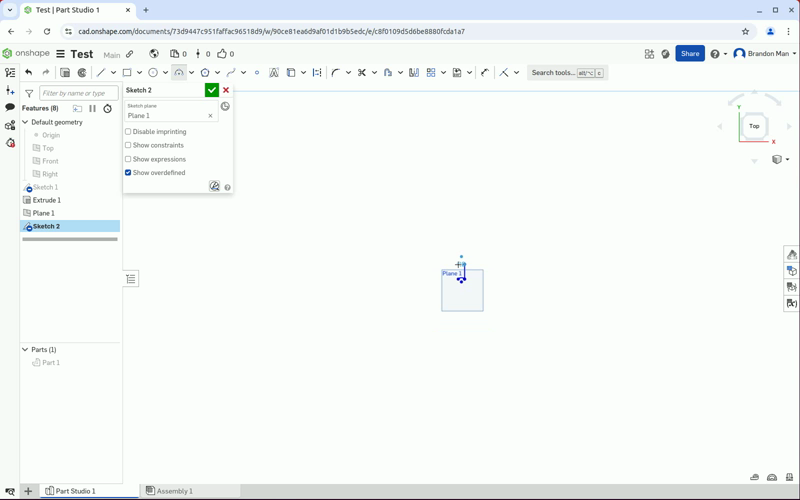
scroll(-6)
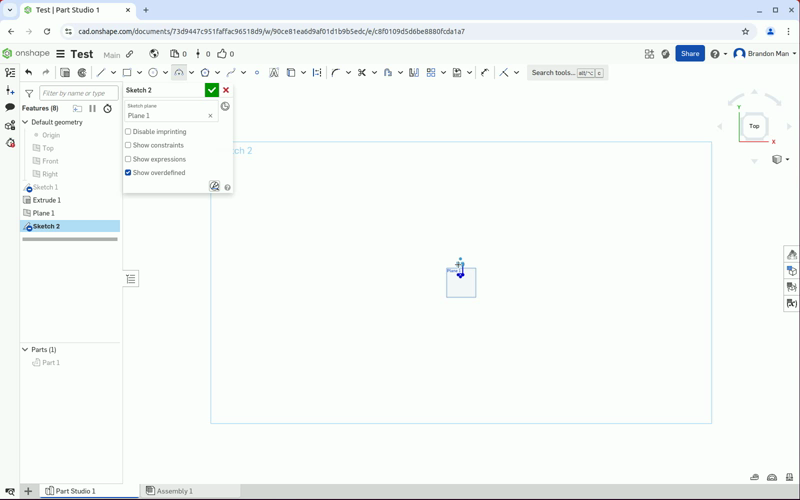
mouse_move(460, 263)
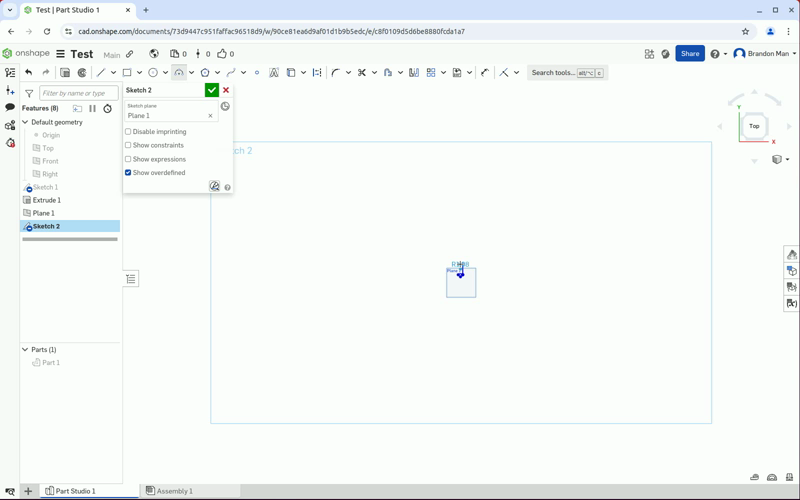
scroll(6)
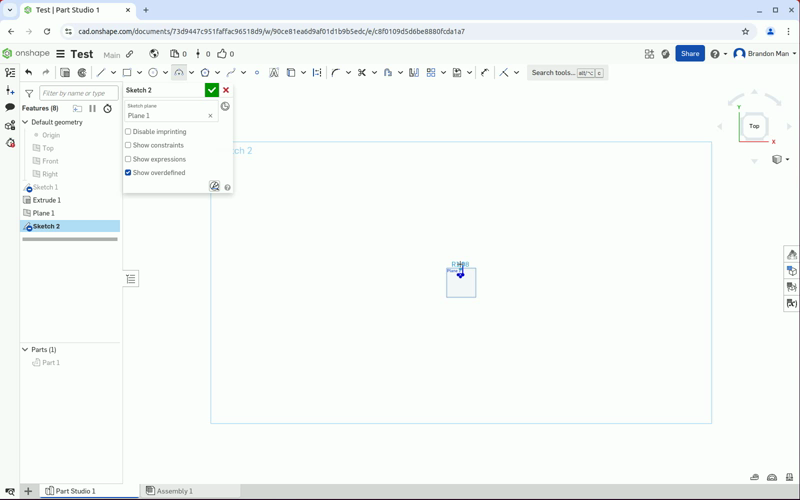
scroll(6)
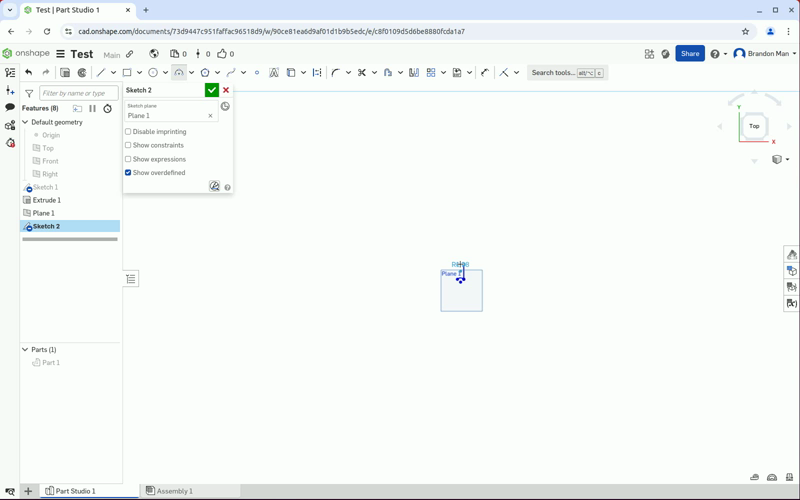
scroll(6)
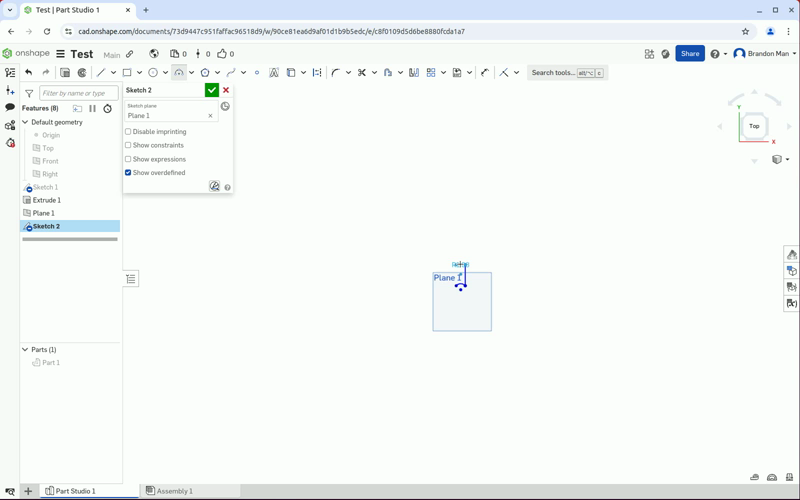
scroll(6)
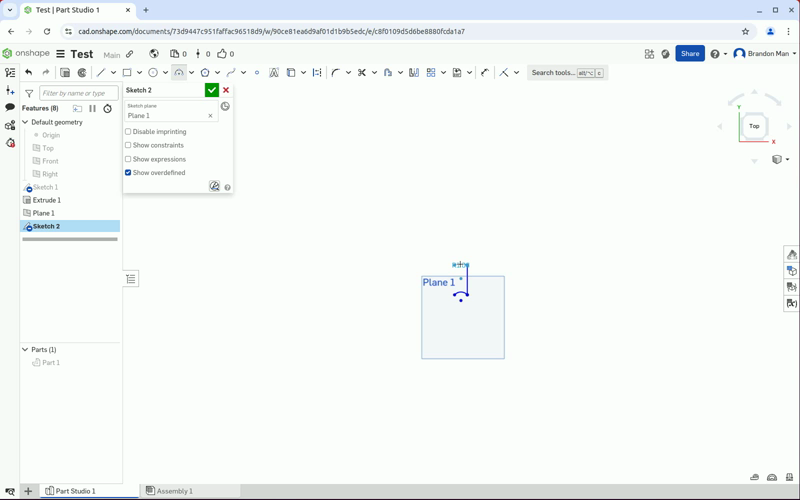
scroll(6)
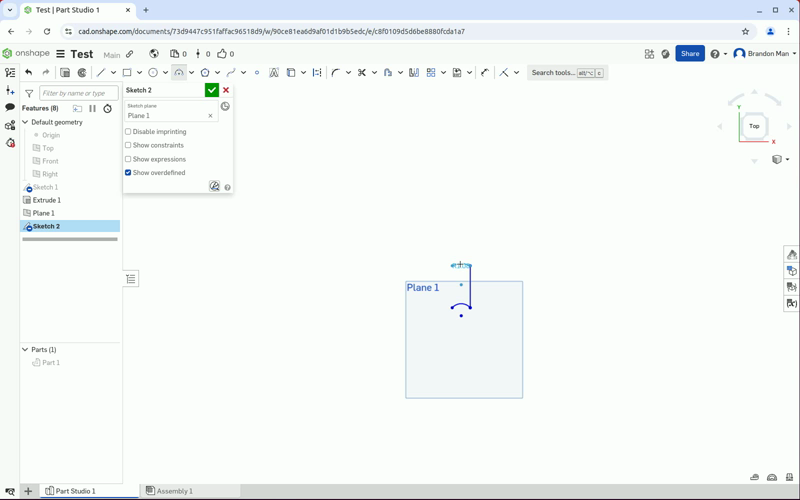
scroll(6)
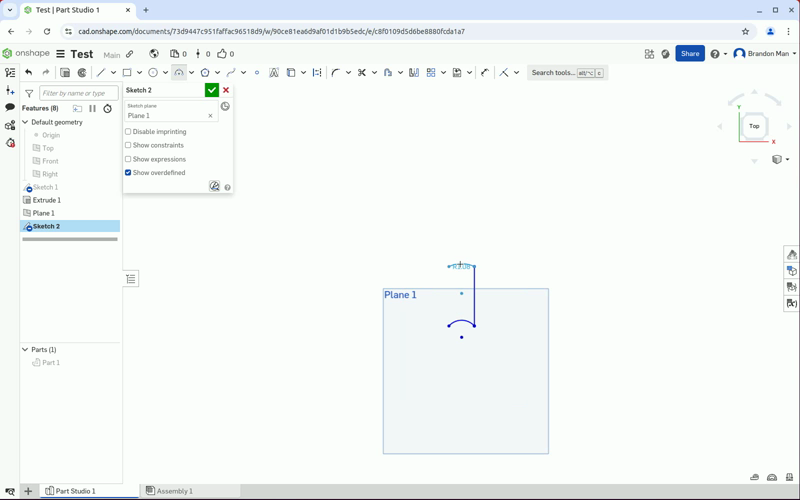
scroll(6)
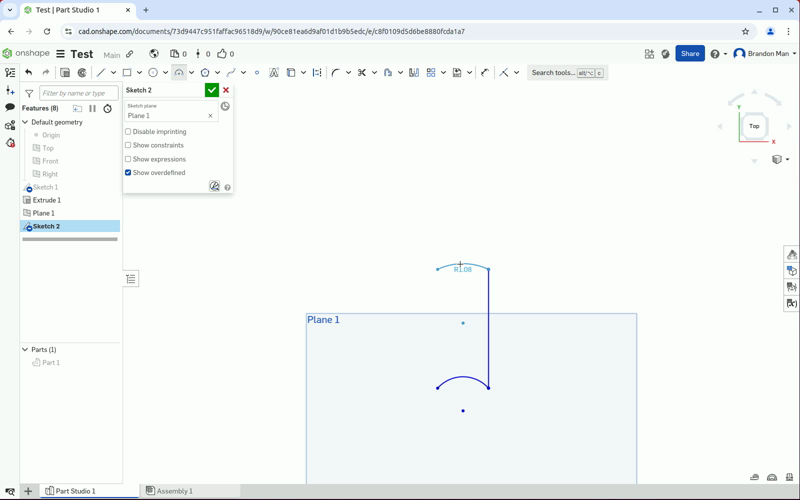
click(460, 263)
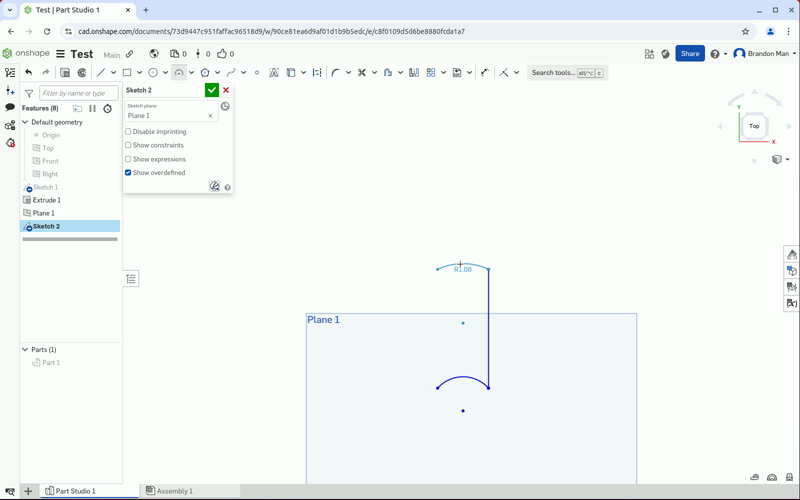
scroll(-6)
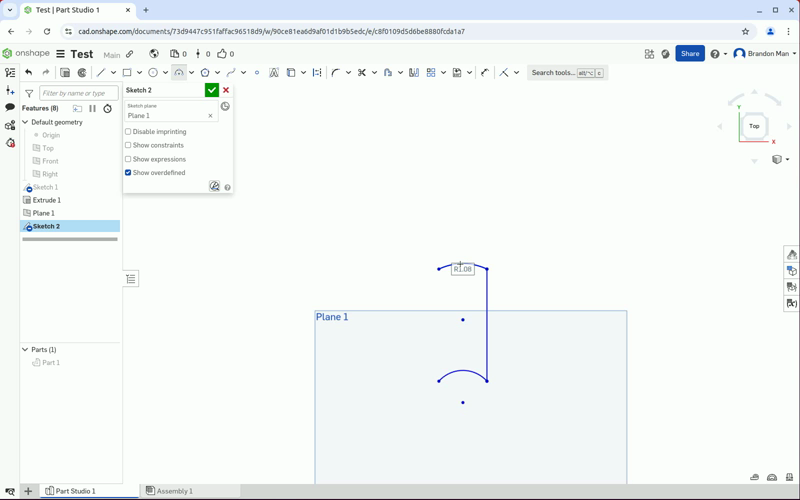
scroll(-6)
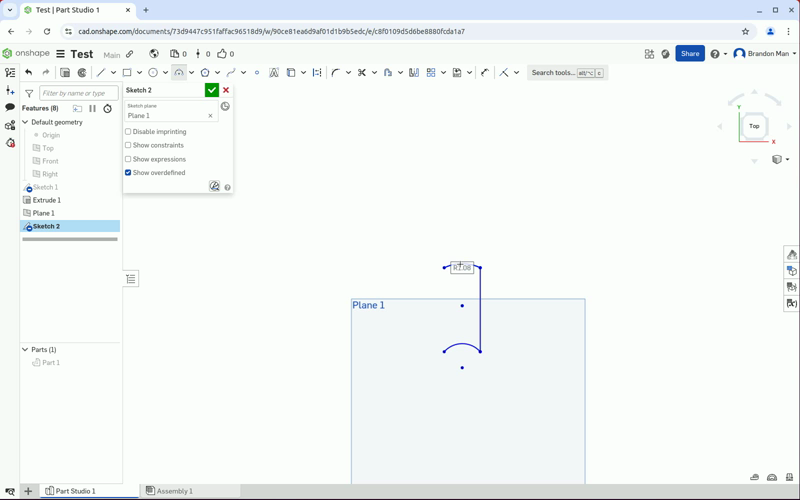
scroll(-6)
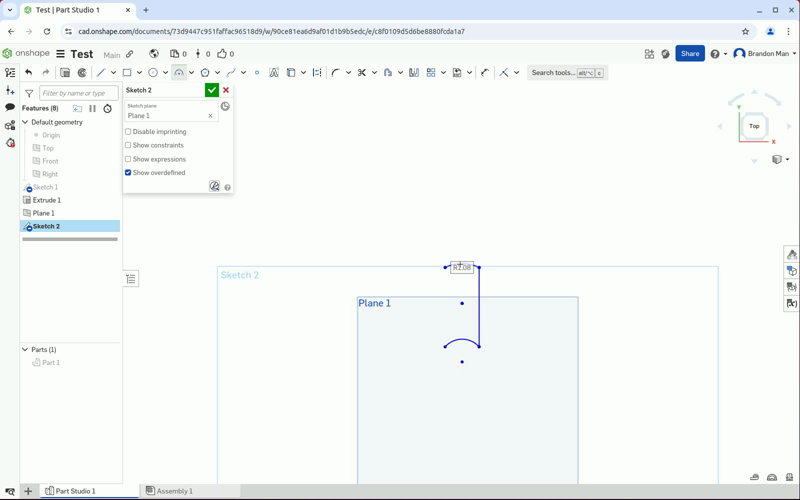
scroll(-6)
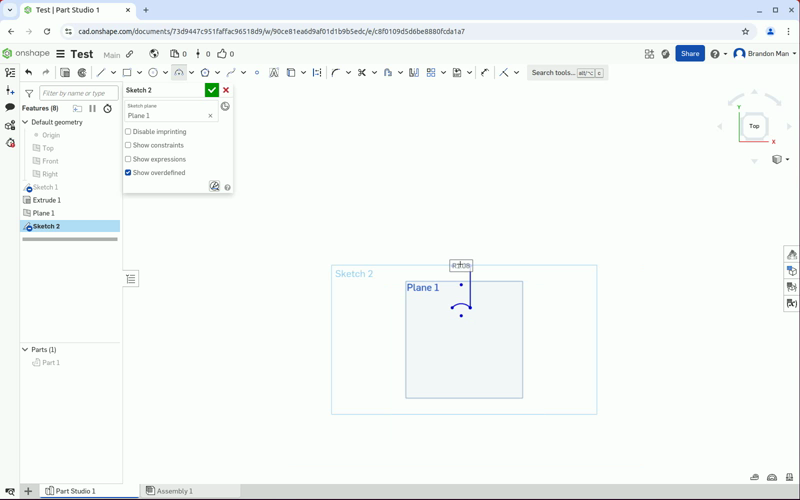
scroll(-6)
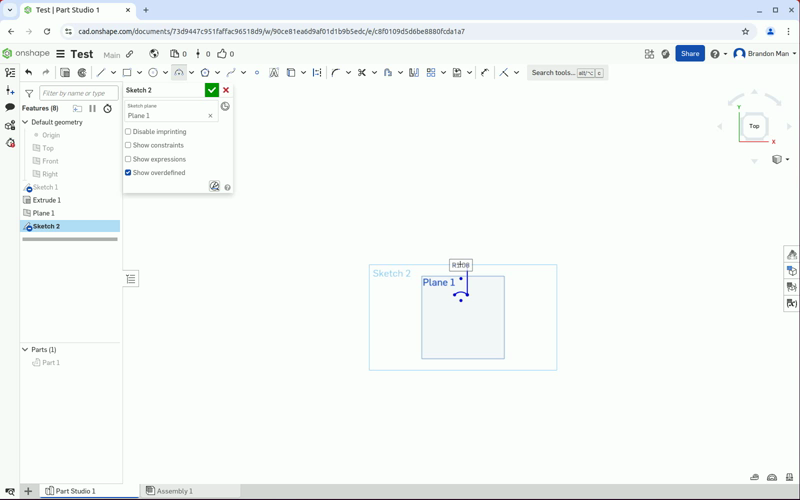
scroll(-6)
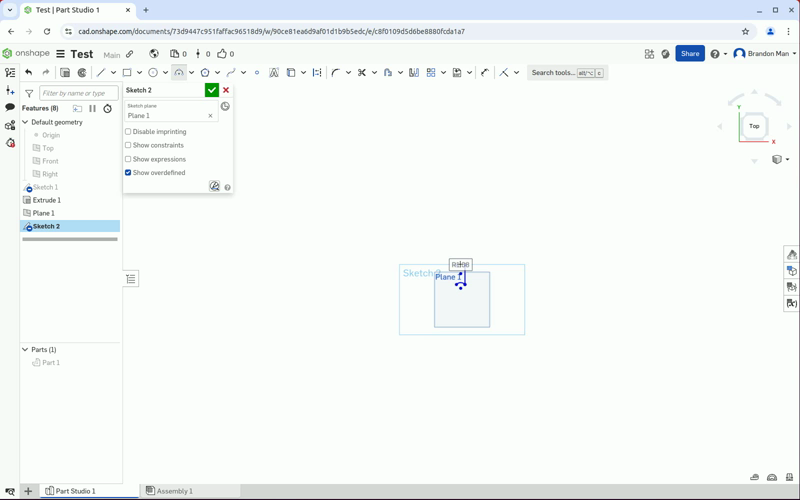
scroll(-6)
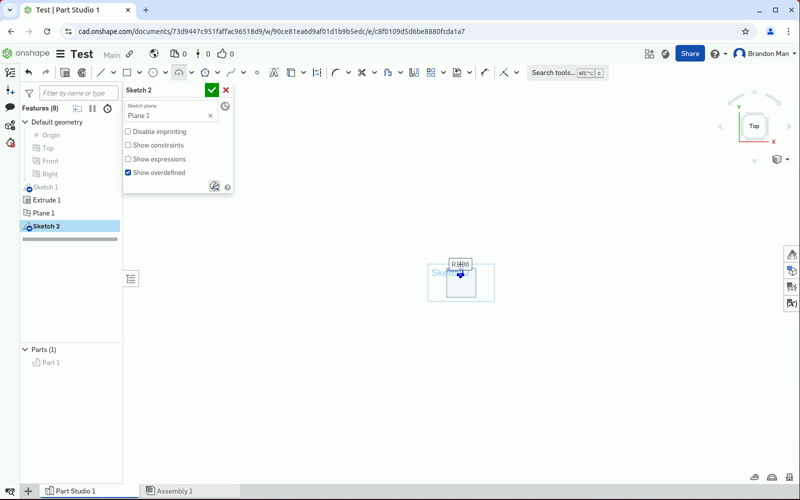
key_up(shift)
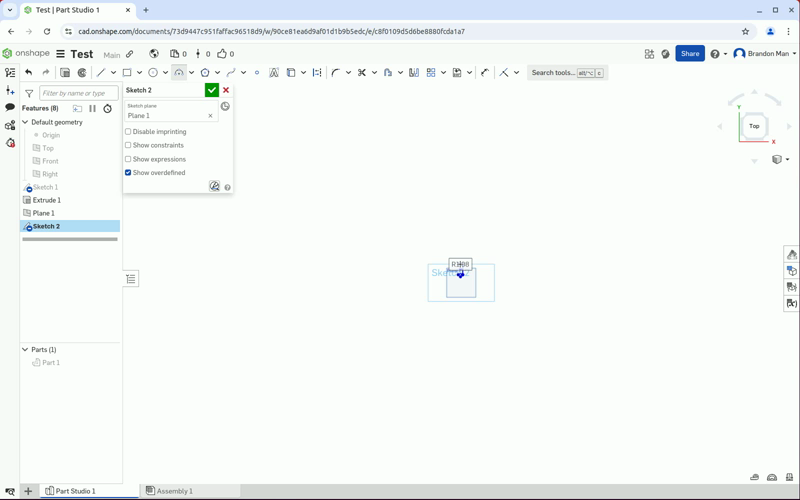
key(esc)
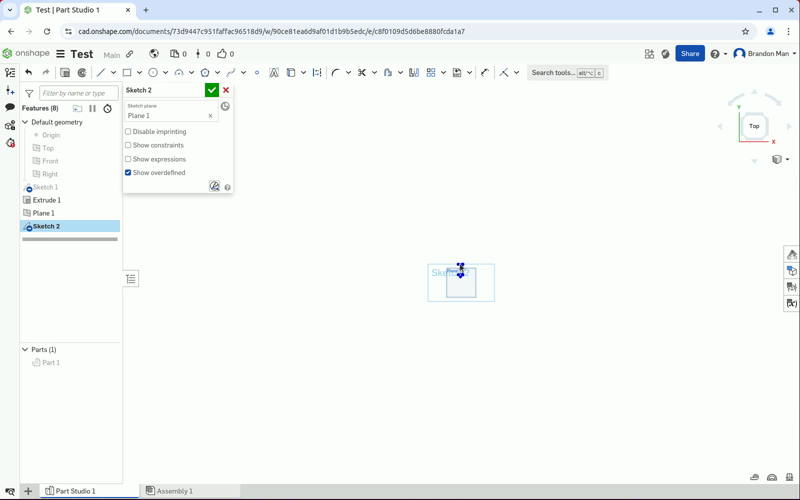
key(l)
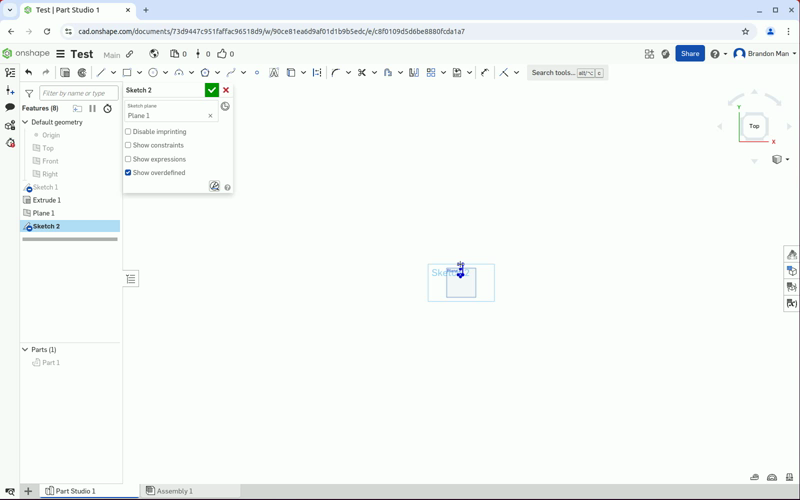
mouse_move(458, 264)
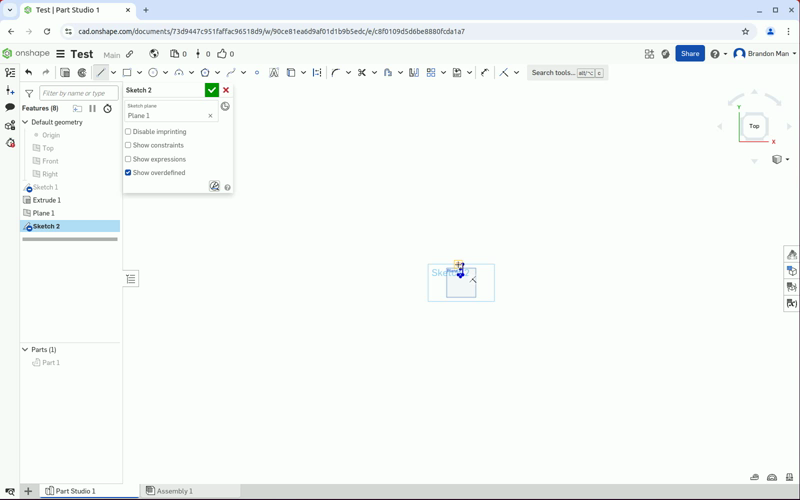
scroll(6)
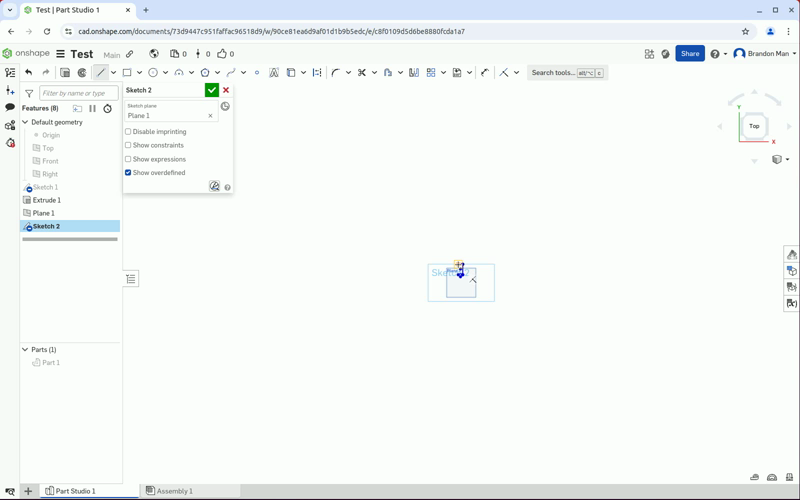
scroll(6)
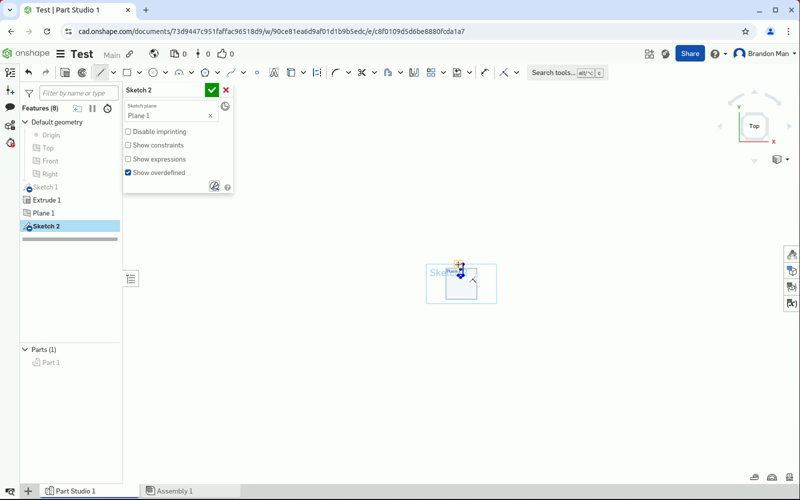
scroll(6)
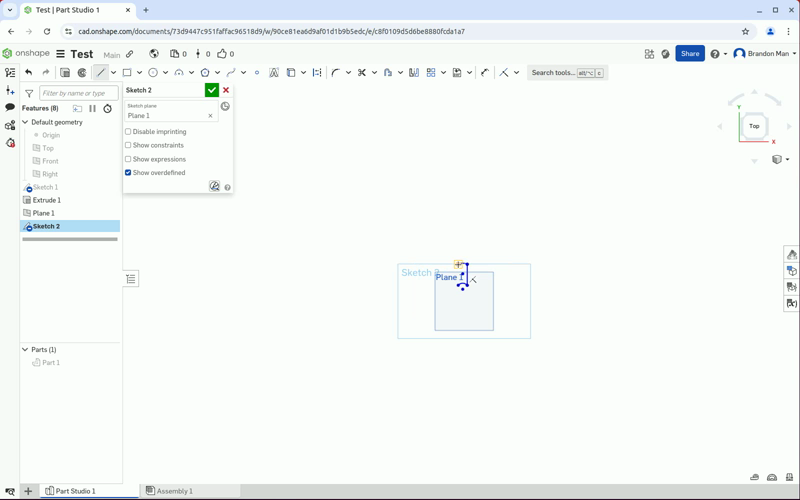
scroll(6)
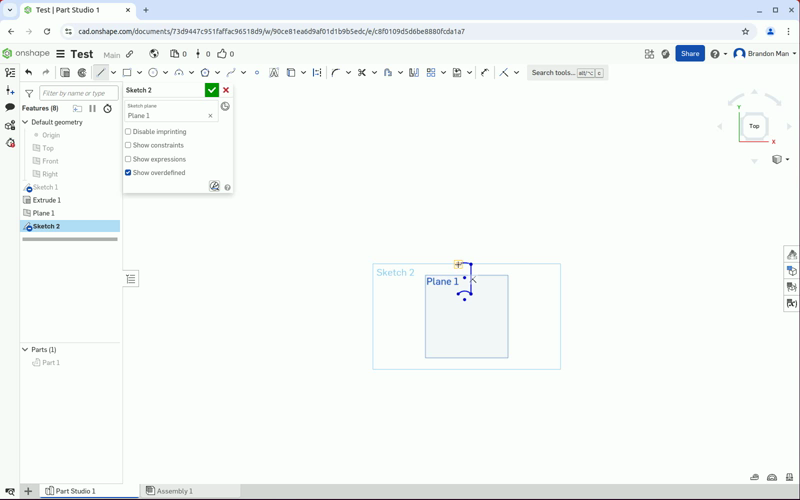
scroll(6)
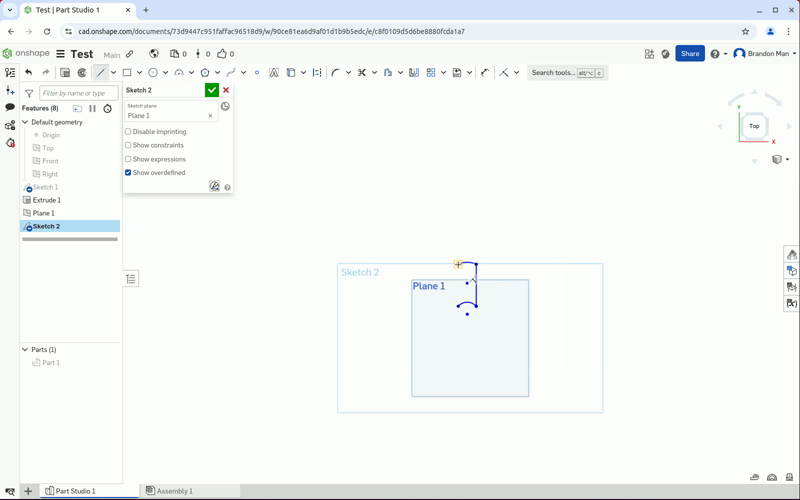
scroll(6)
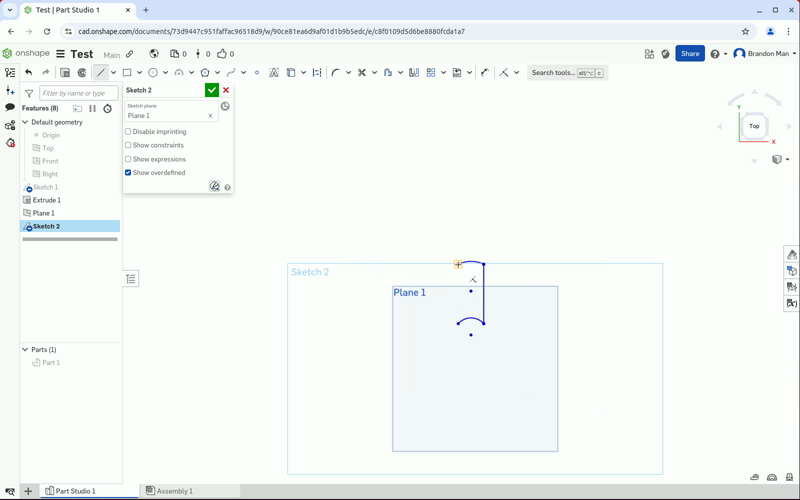
scroll(6)
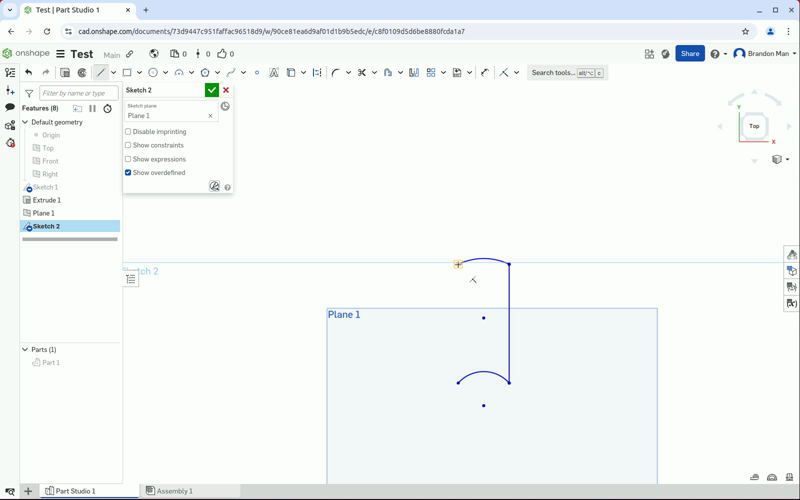
click(458, 264)
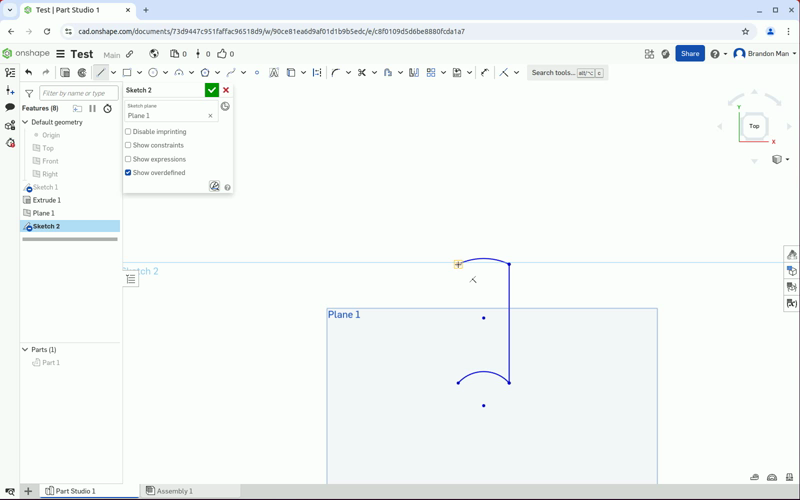
scroll(-6)
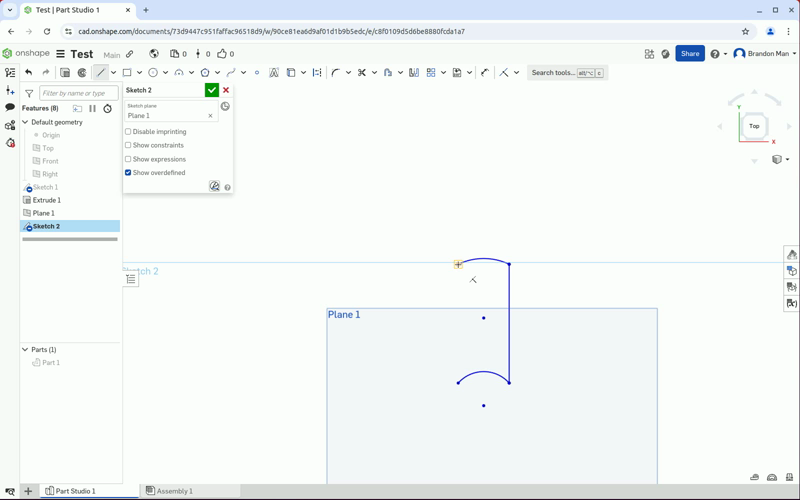
scroll(-6)
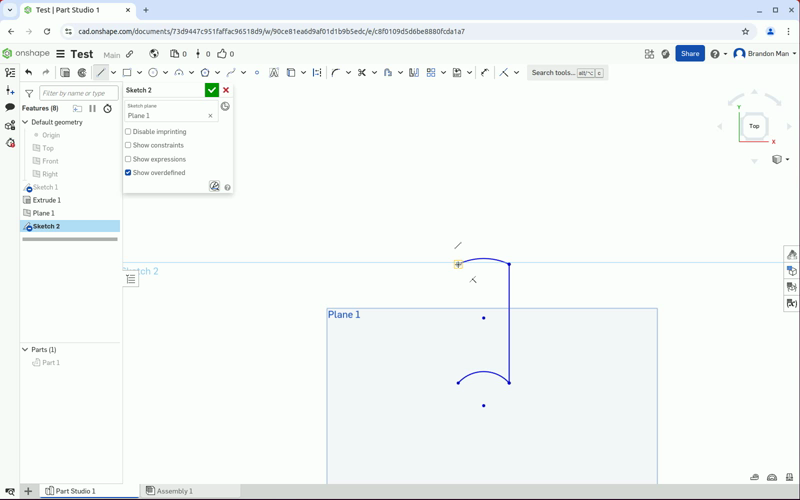
scroll(-6)
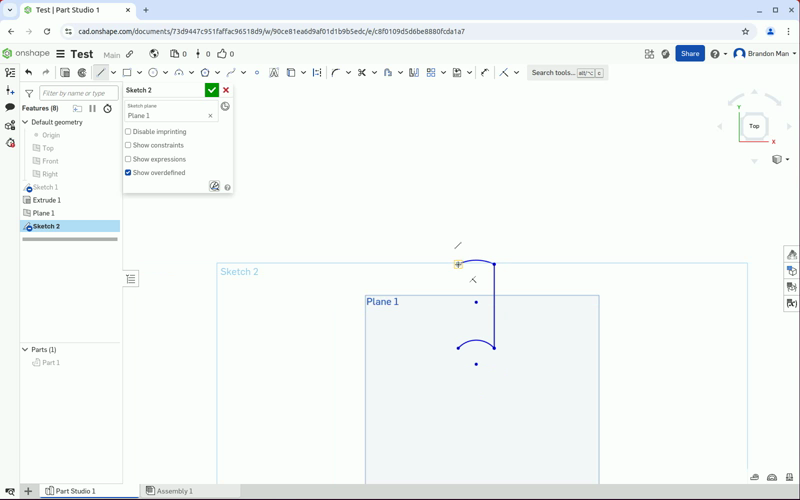
scroll(-6)
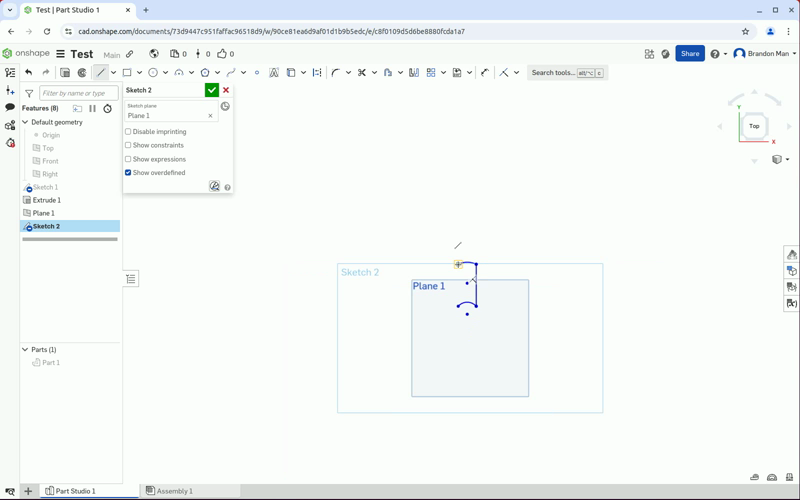
scroll(-6)
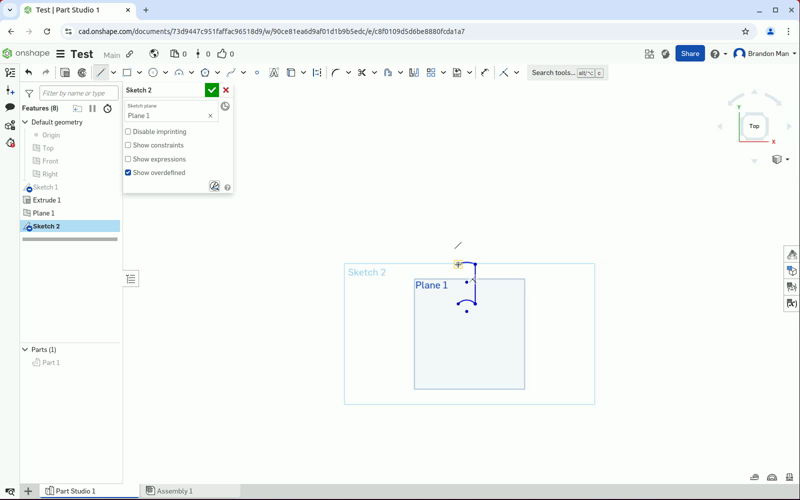
scroll(-6)
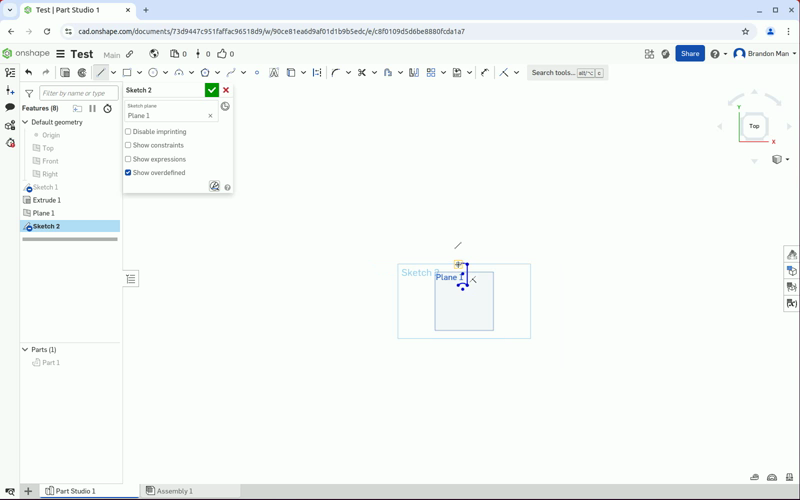
scroll(-6)
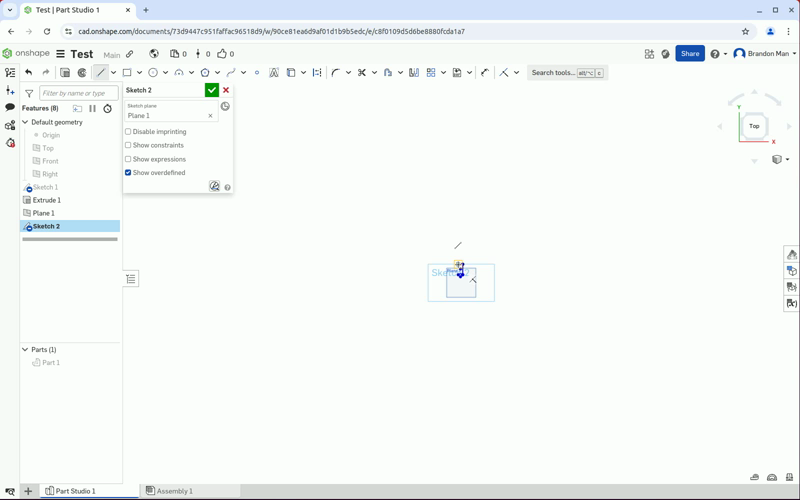
mouse_move(488, 264)
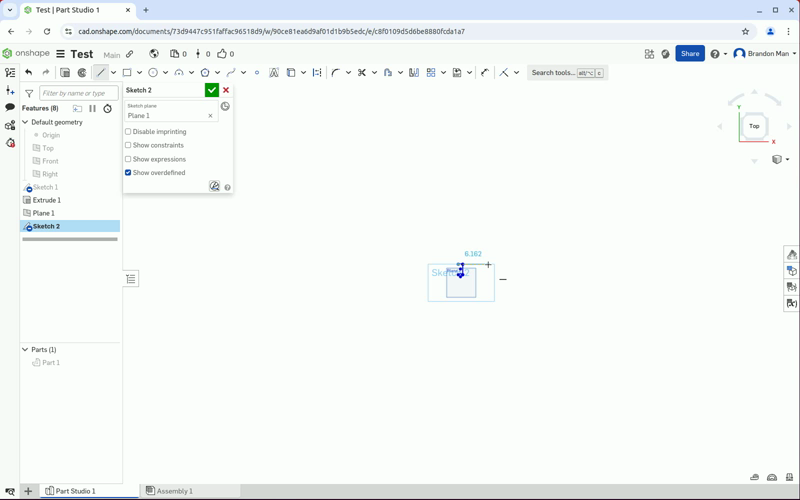
key_down(shift)
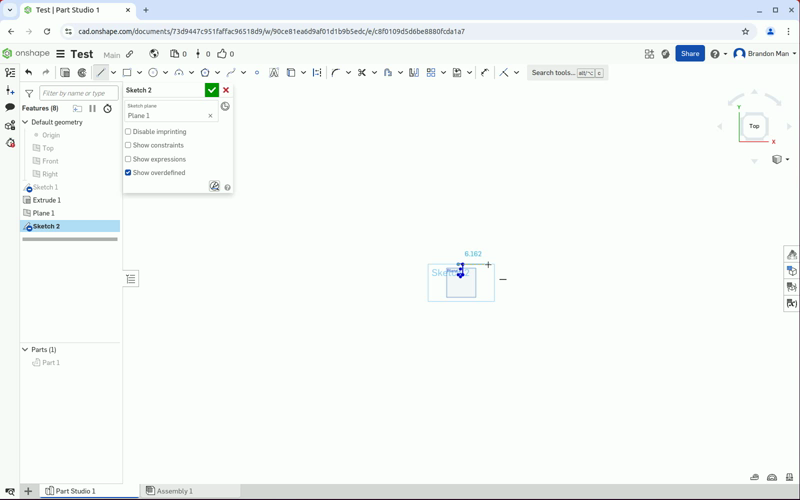
mouse_move(458, 274)
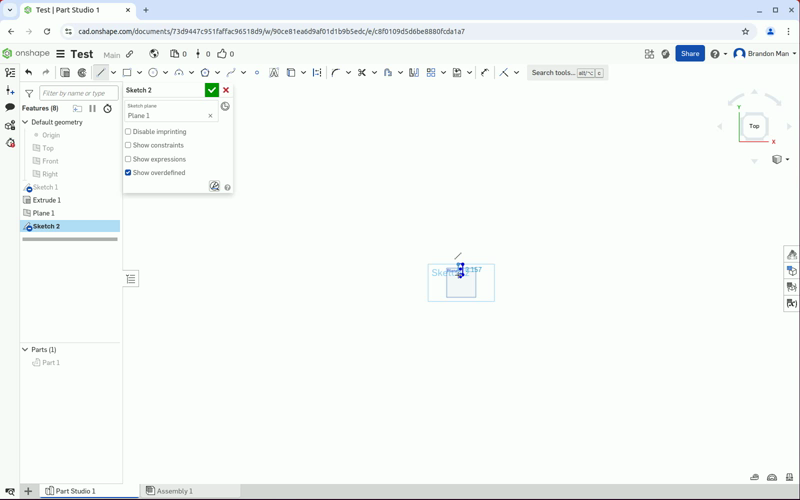
scroll(6)
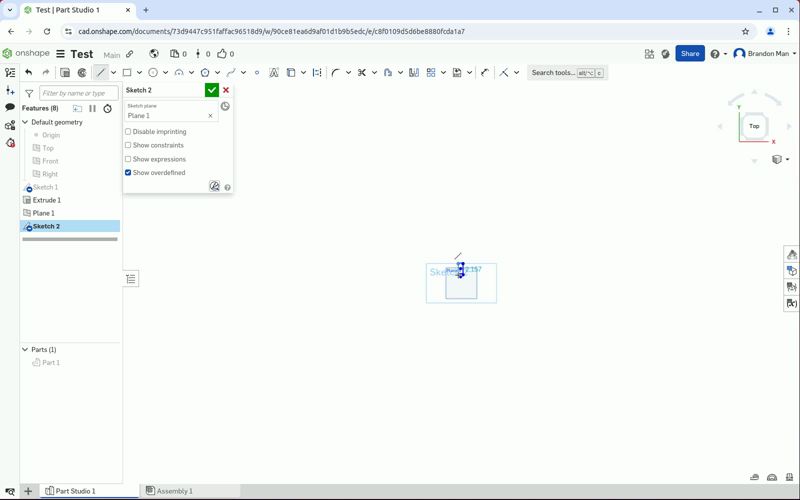
scroll(6)
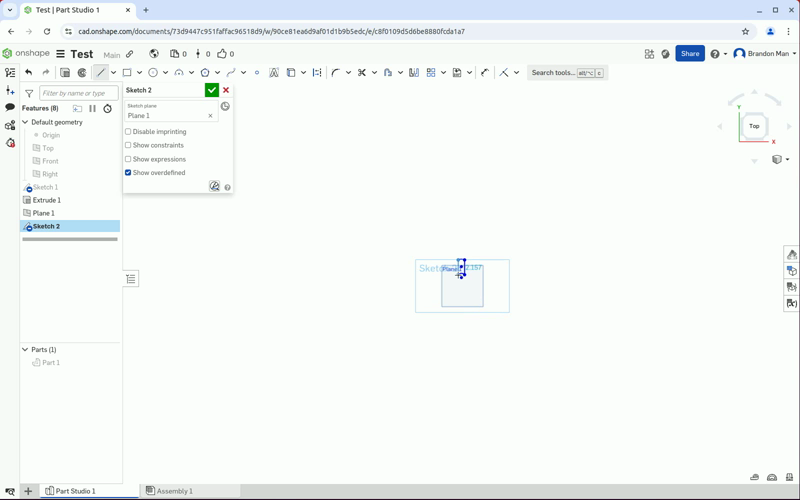
scroll(6)
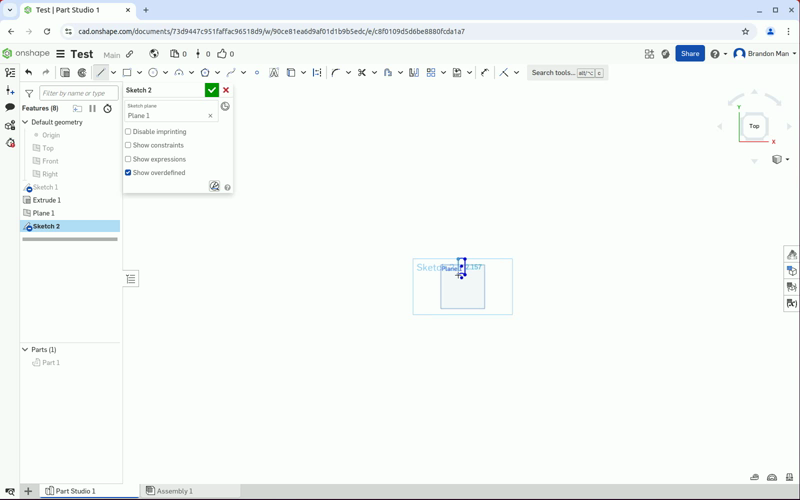
scroll(6)
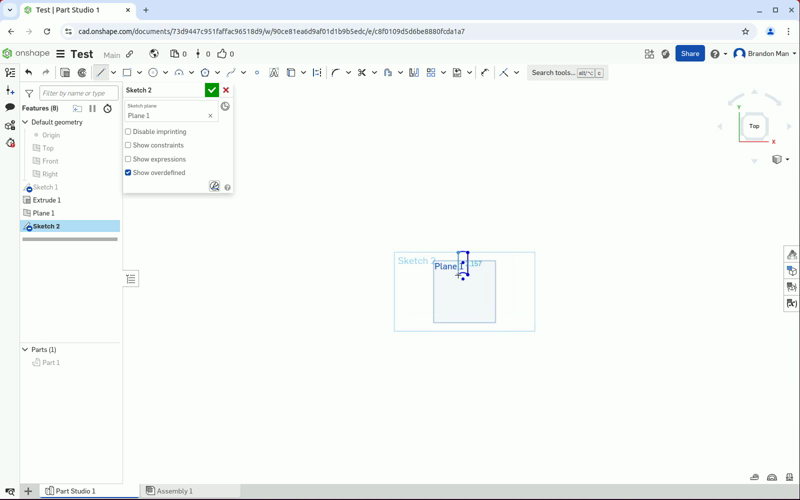
scroll(6)
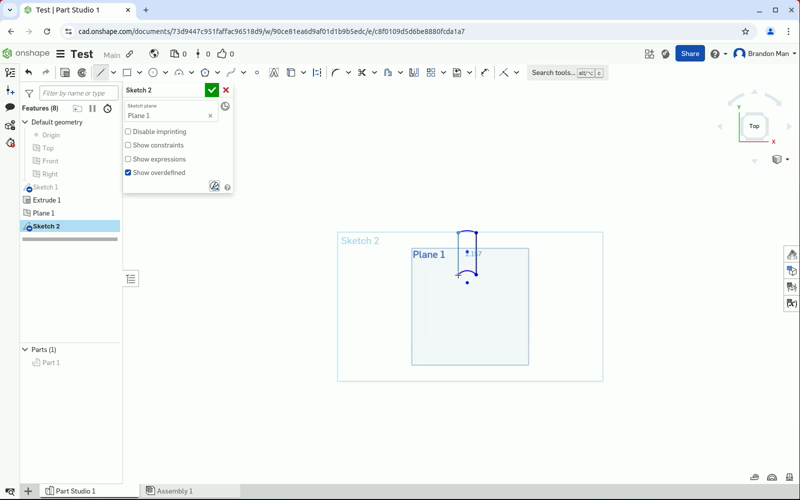
scroll(6)
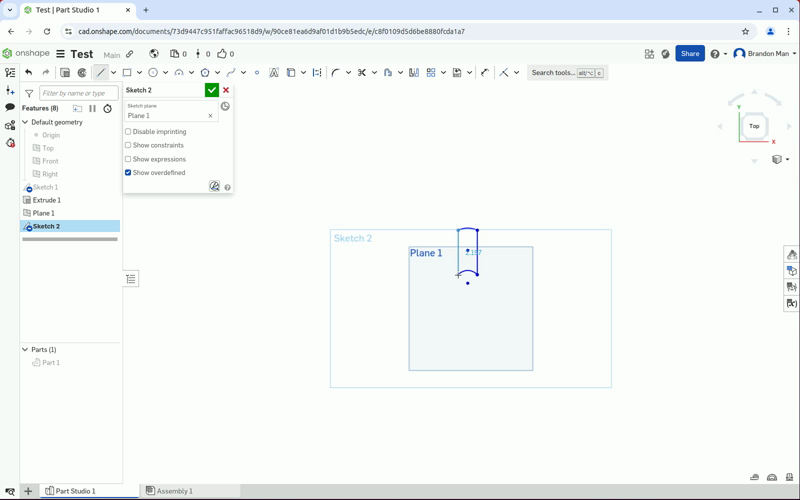
scroll(6)
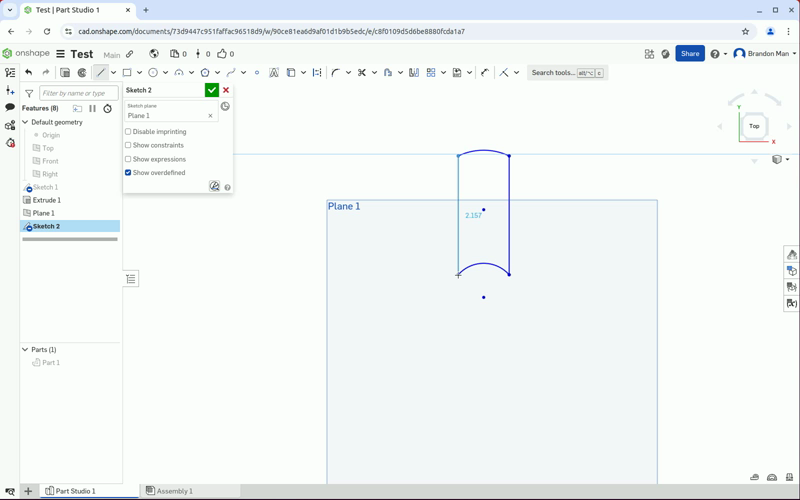
key_up(shift)
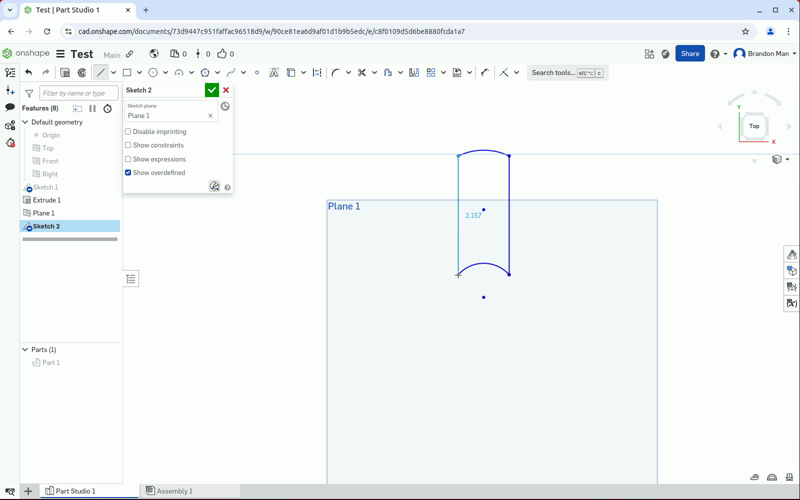
click(458, 274)
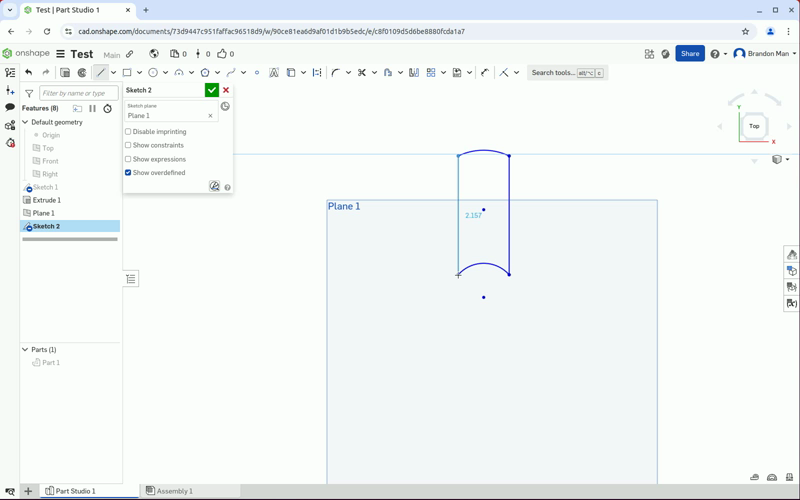
scroll(-6)
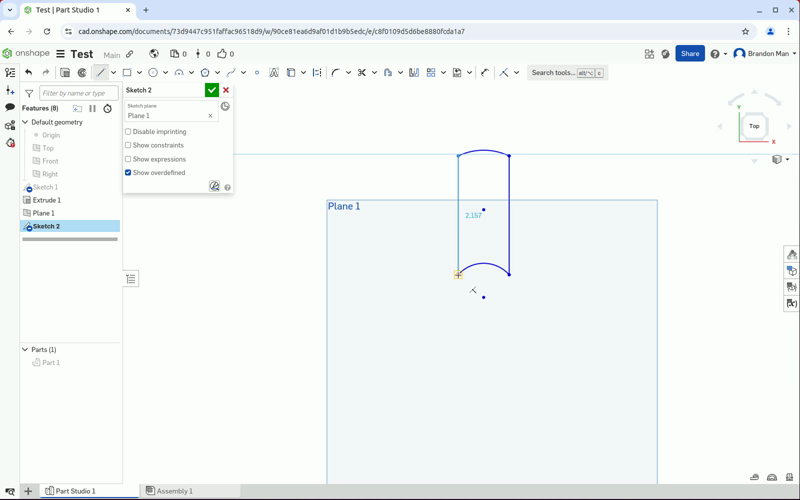
scroll(-6)
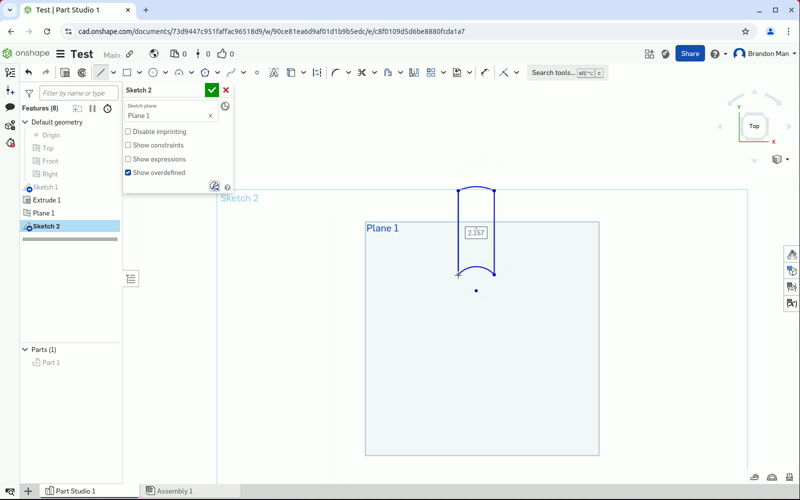
scroll(-6)
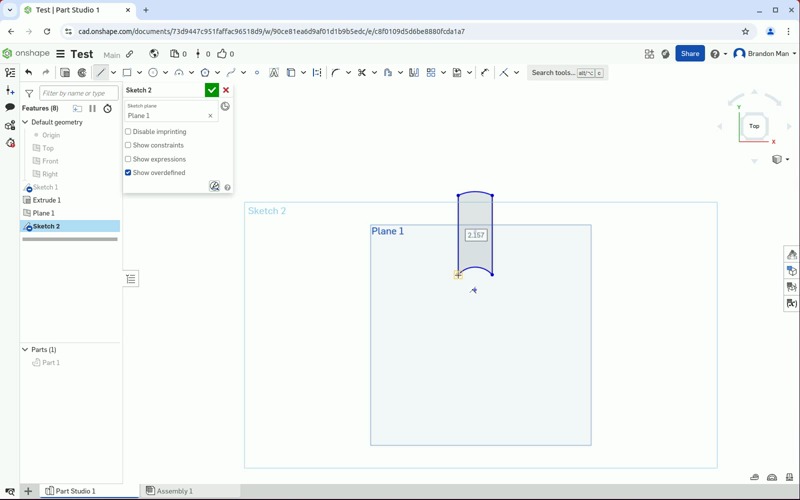
scroll(-6)
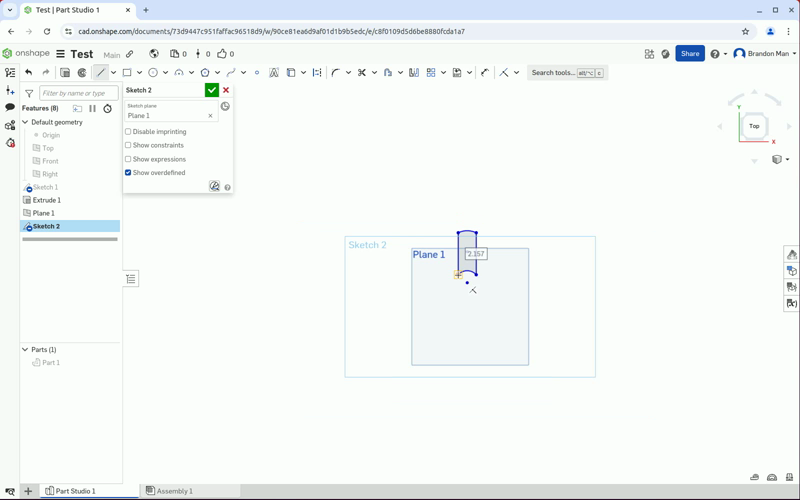
scroll(-6)
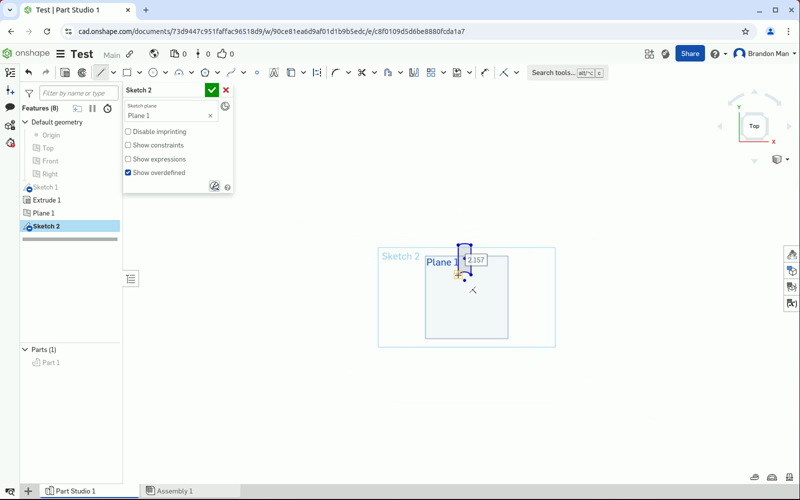
scroll(-6)
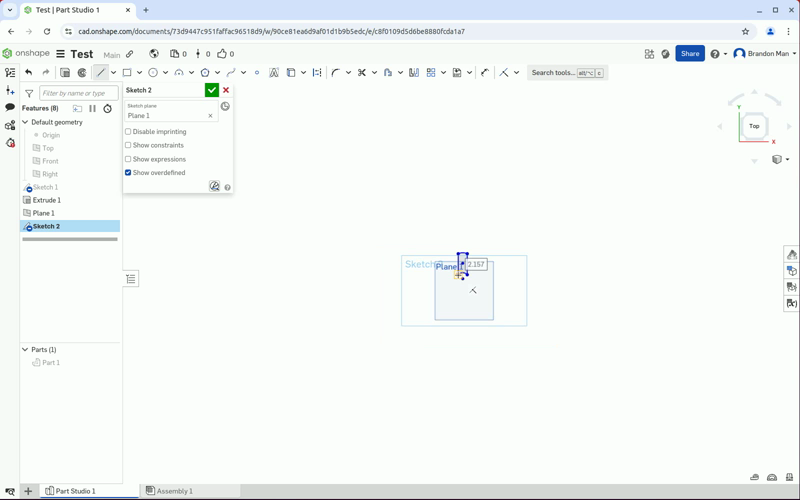
scroll(-6)
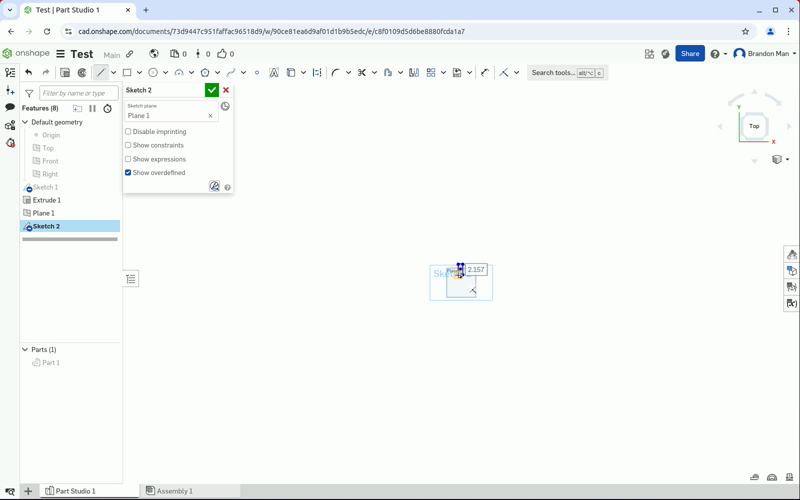
key(esc)
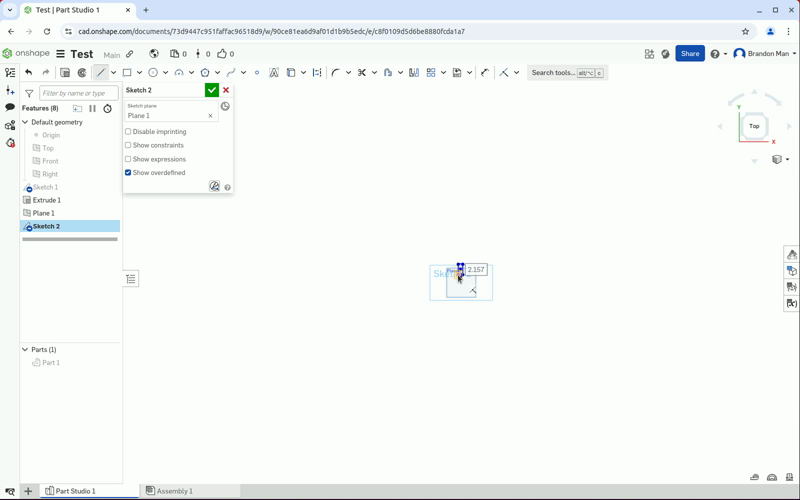
mouse_move(461, 270)
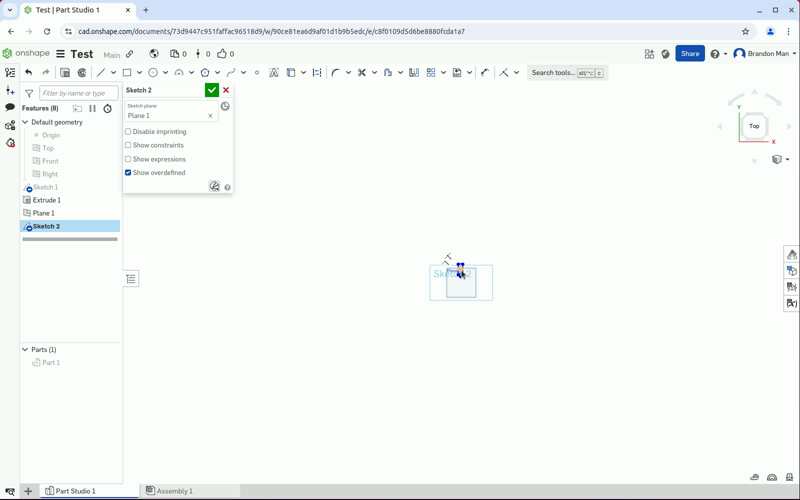
scroll(6)
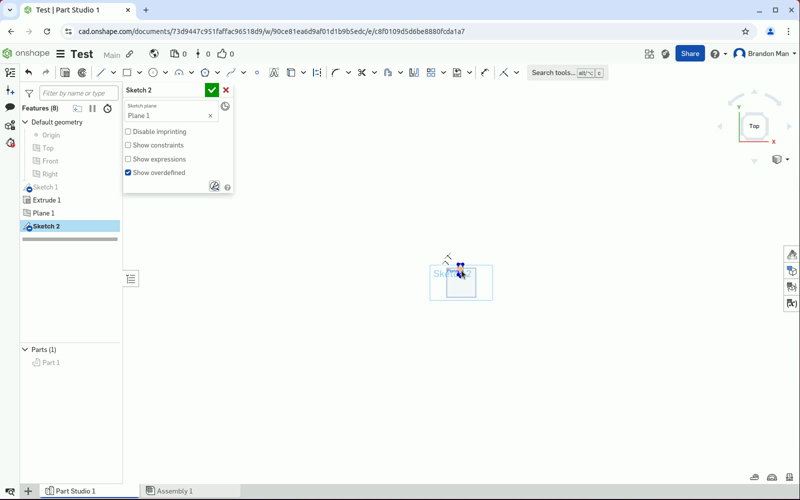
scroll(6)
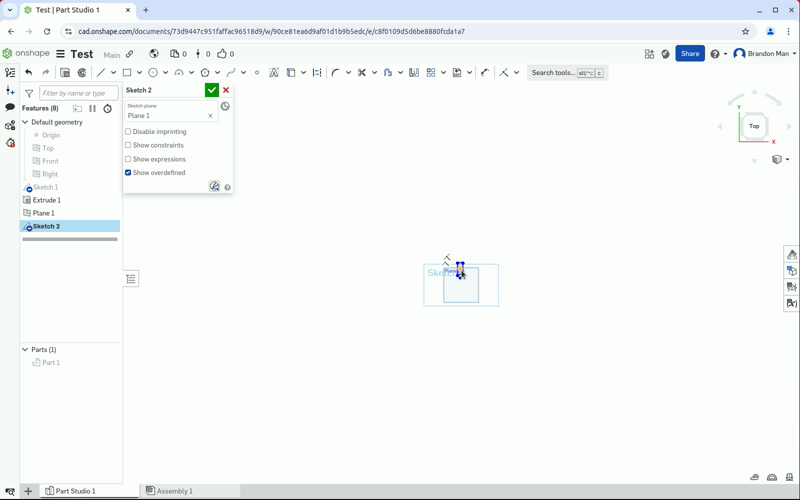
scroll(6)
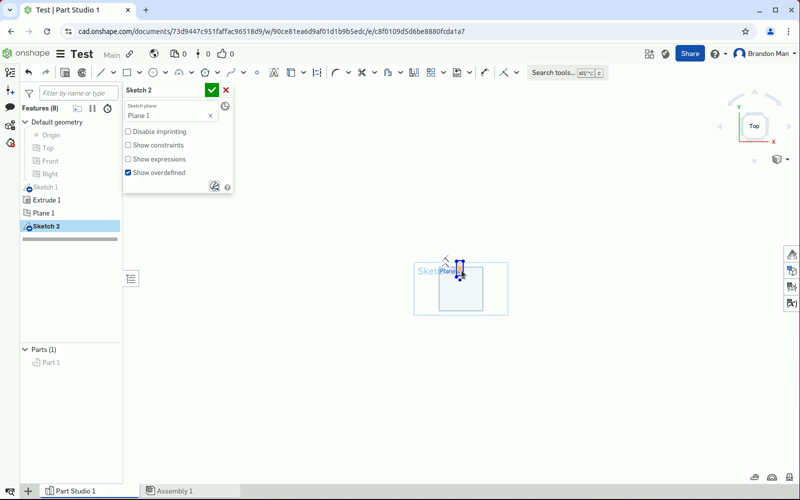
scroll(6)
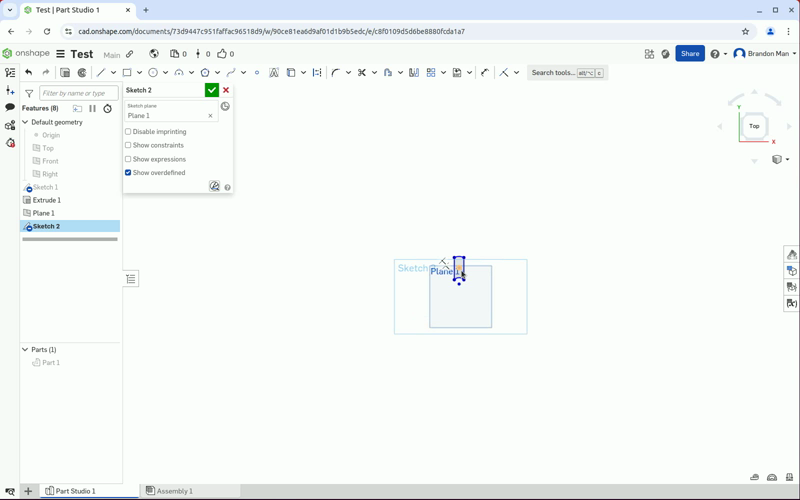
scroll(6)
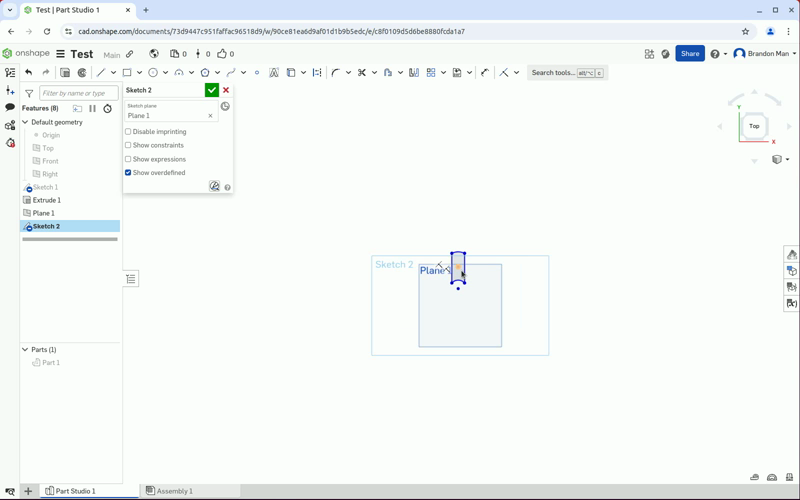
scroll(6)
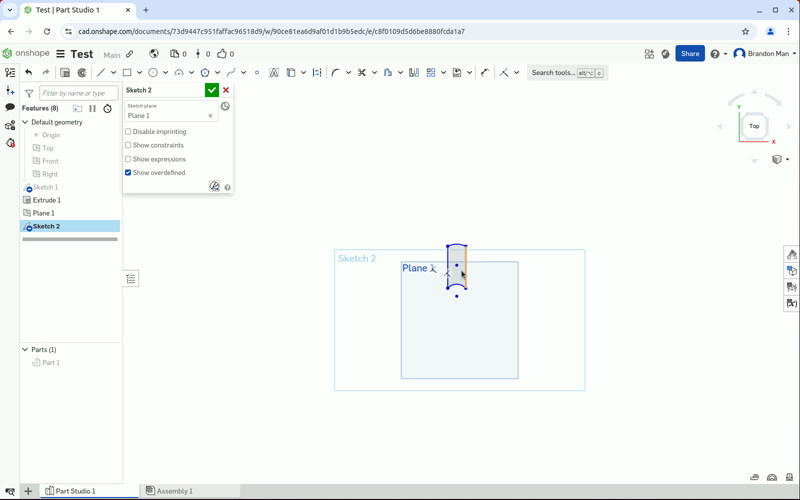
scroll(6)
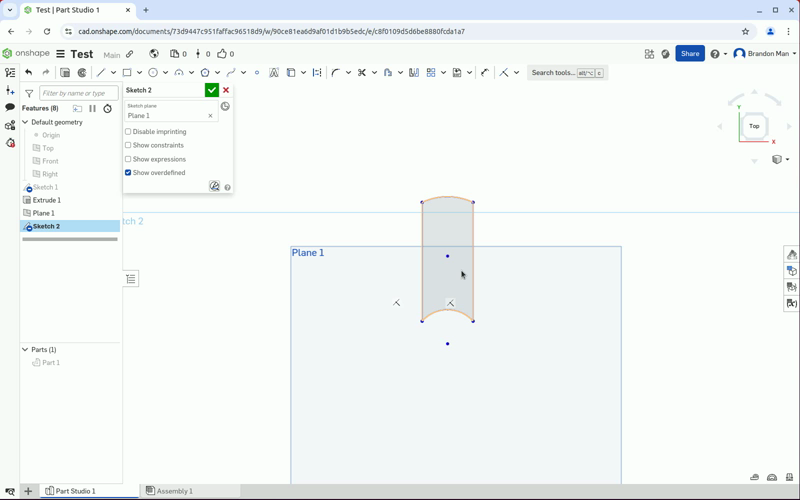
click(461, 270)
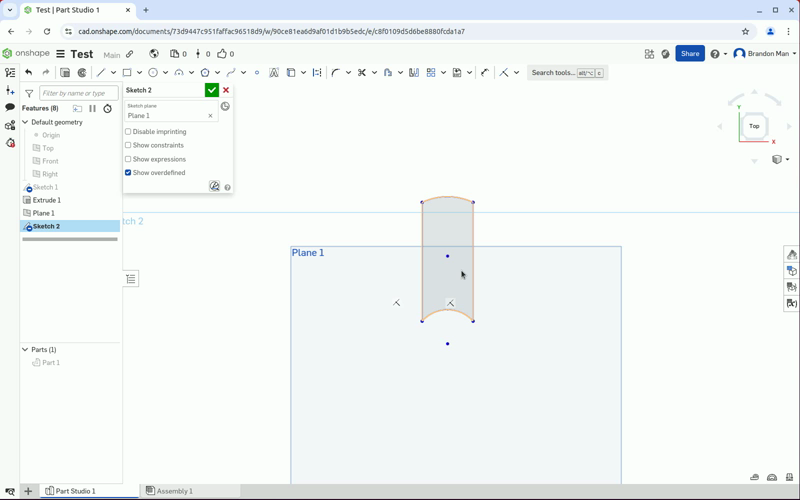
scroll(-6)
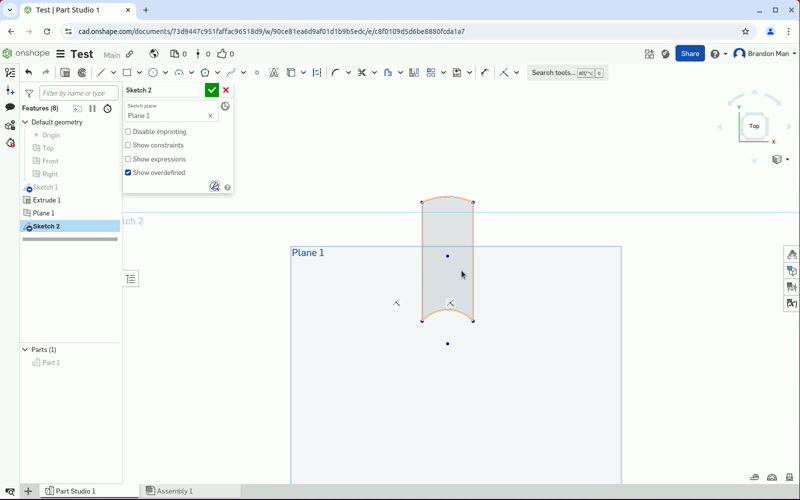
scroll(-6)
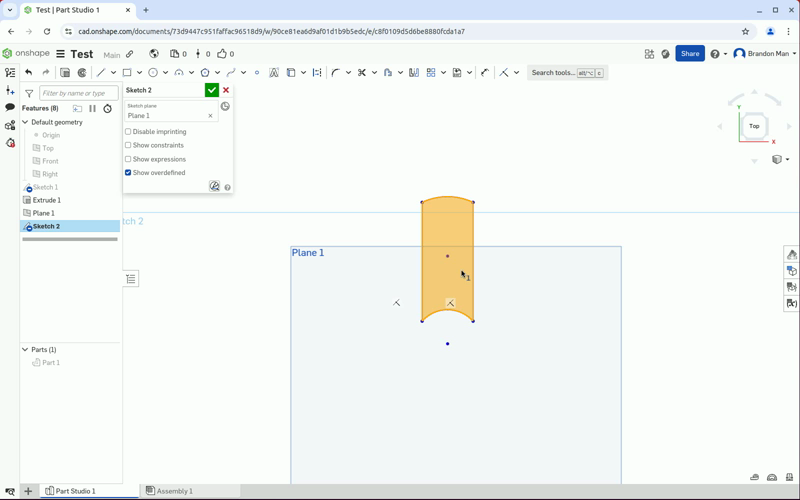
scroll(-6)
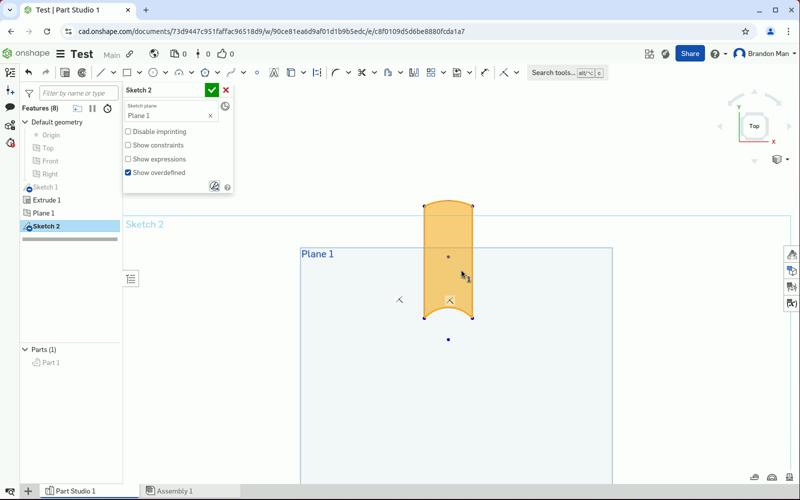
scroll(-6)
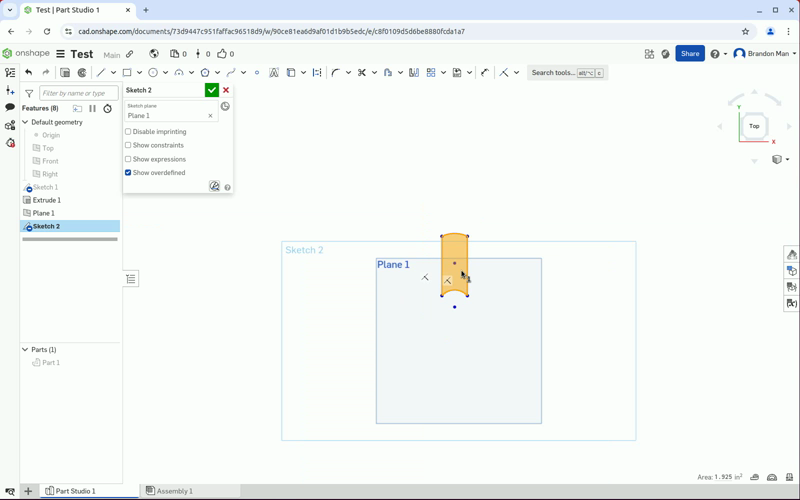
scroll(-6)
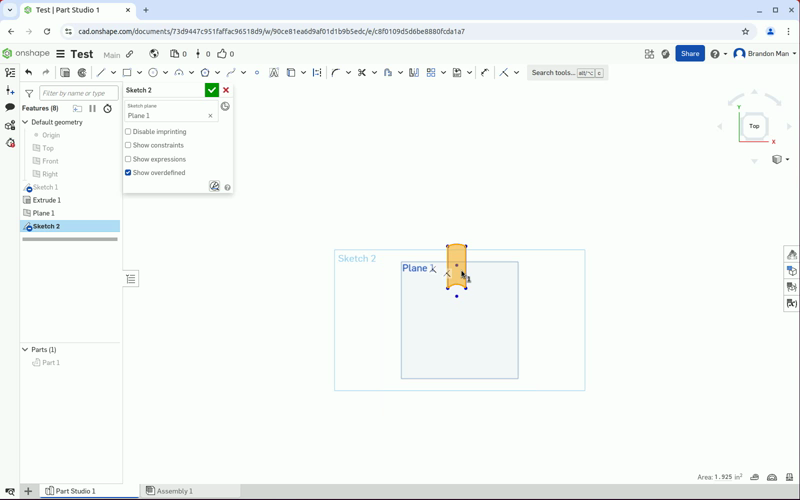
scroll(-6)
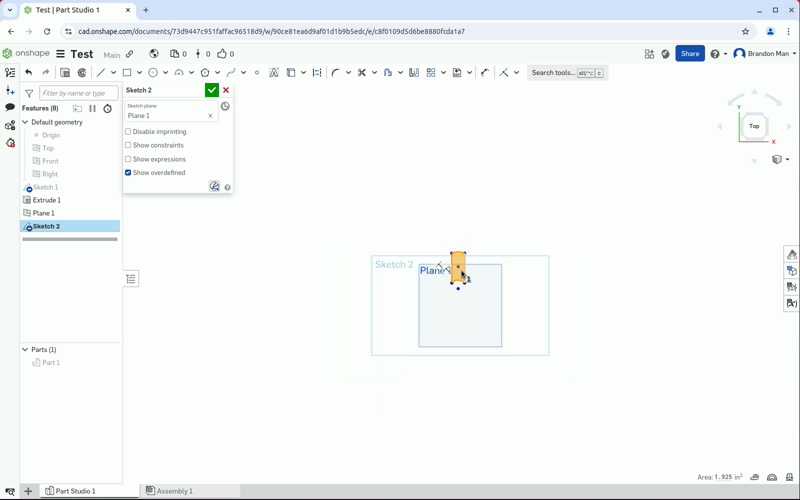
scroll(-6)
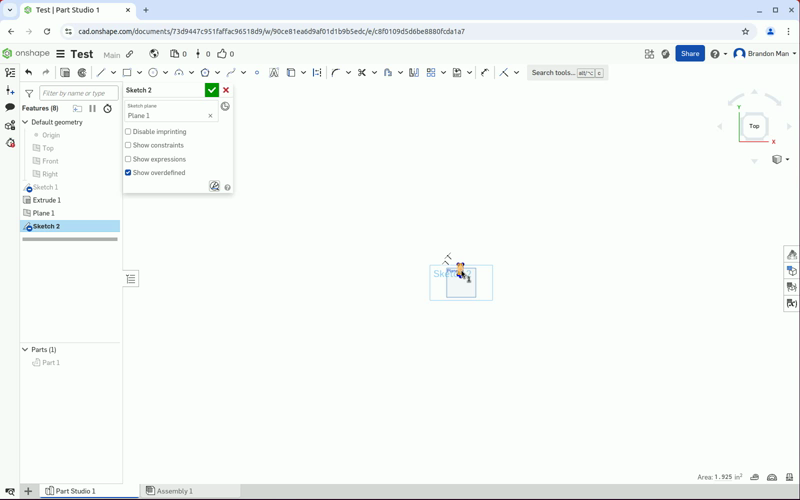
mouse_move(73, 352)
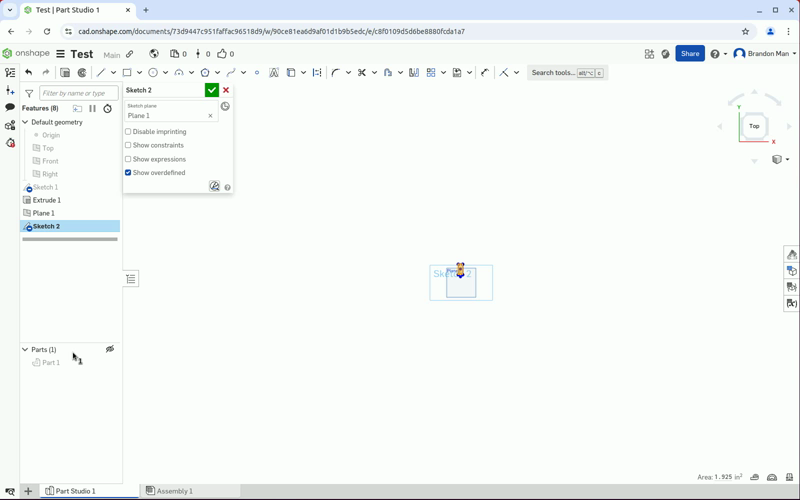
key(shift+y)
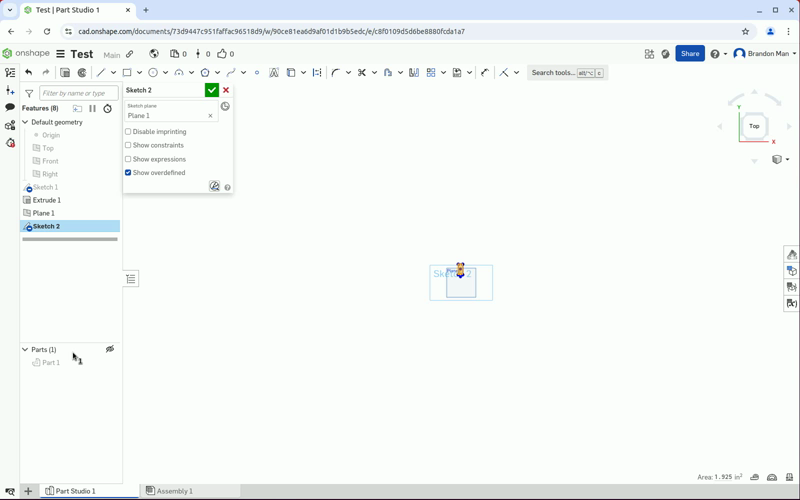
key(shift+e)
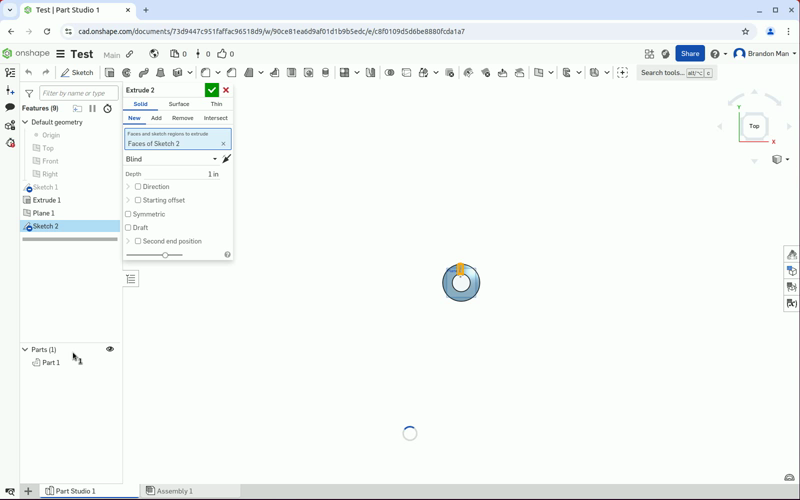
mouse_move(143, 106)
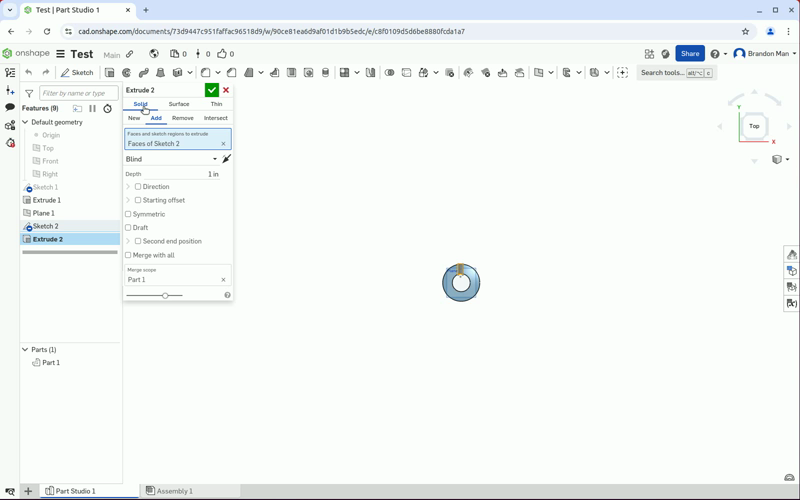
click(143, 106)
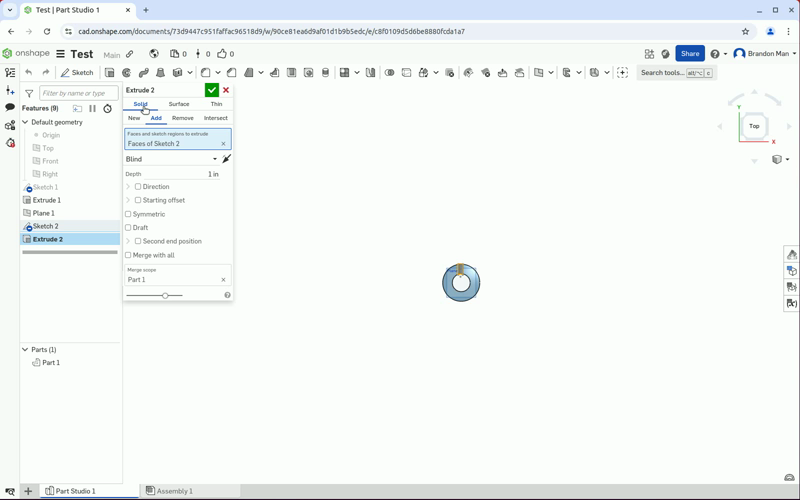
mouse_move(186, 120)
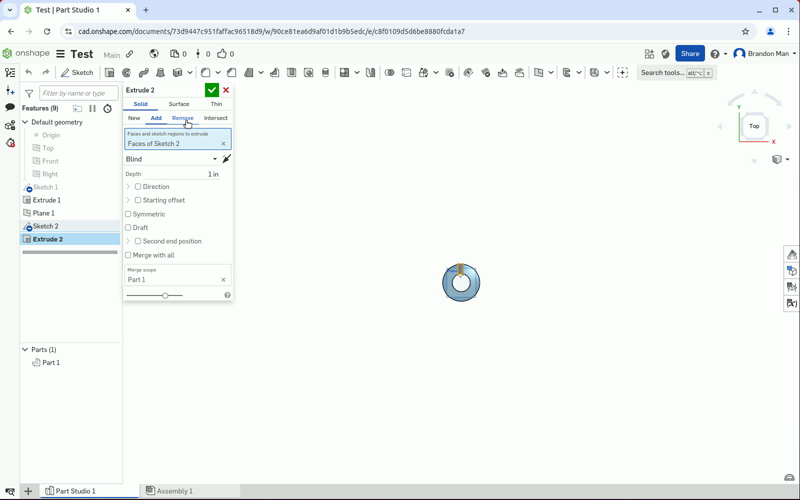
click(186, 120)
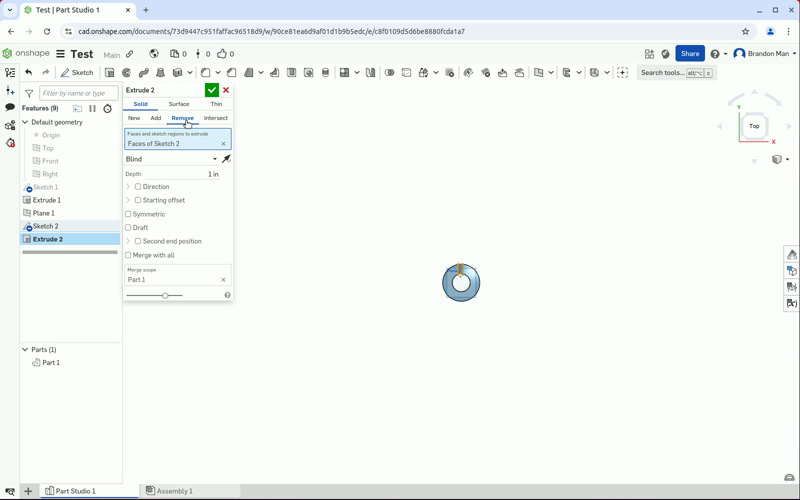
key(tab, 4)
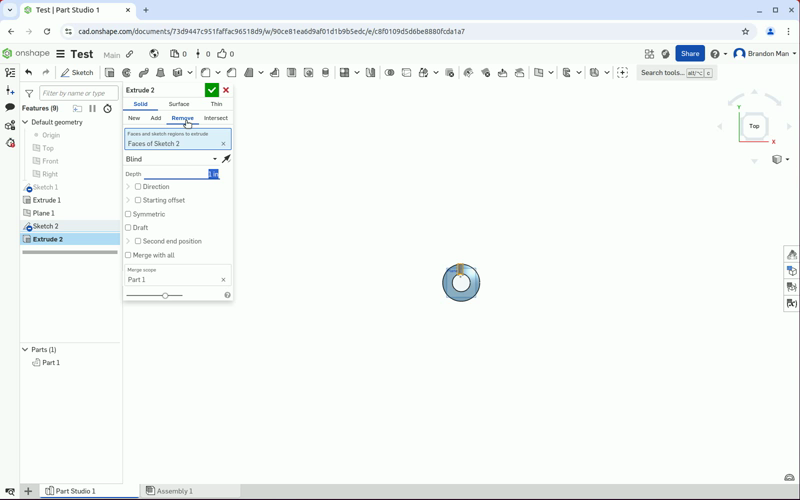
text(23.108)
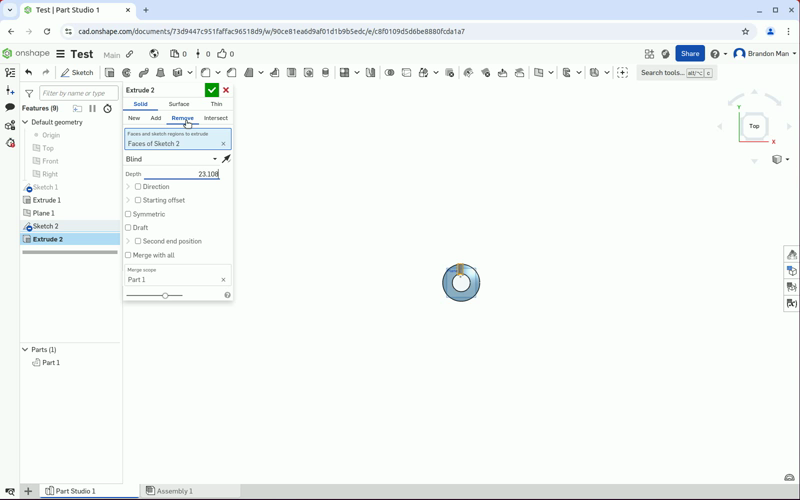
key(tab, 6)
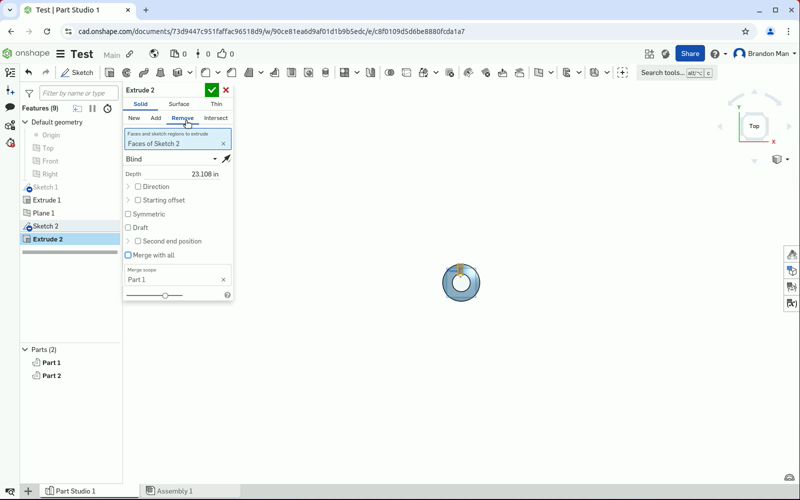
key(space)
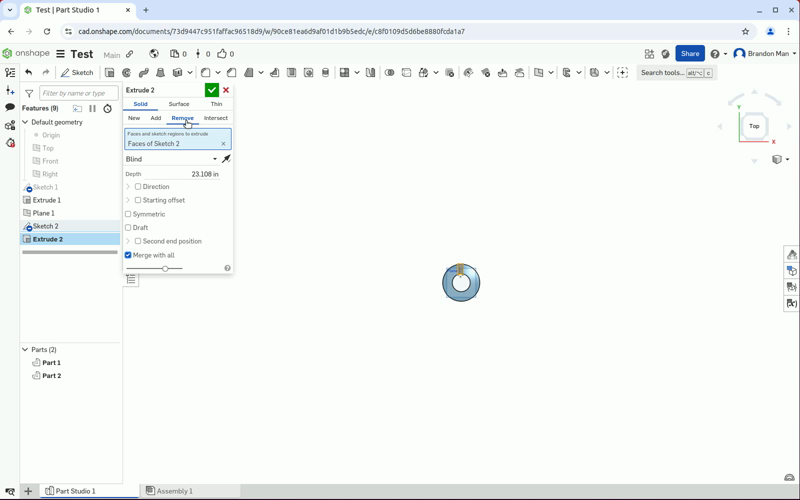
key(enter)
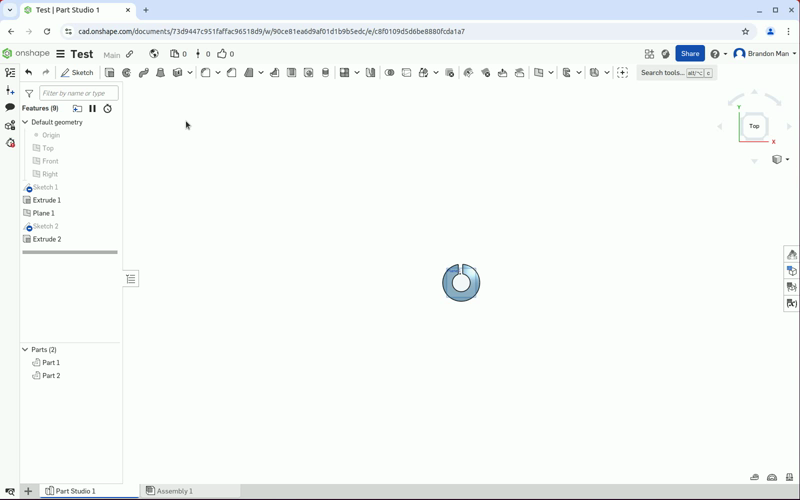
key(shift+h)
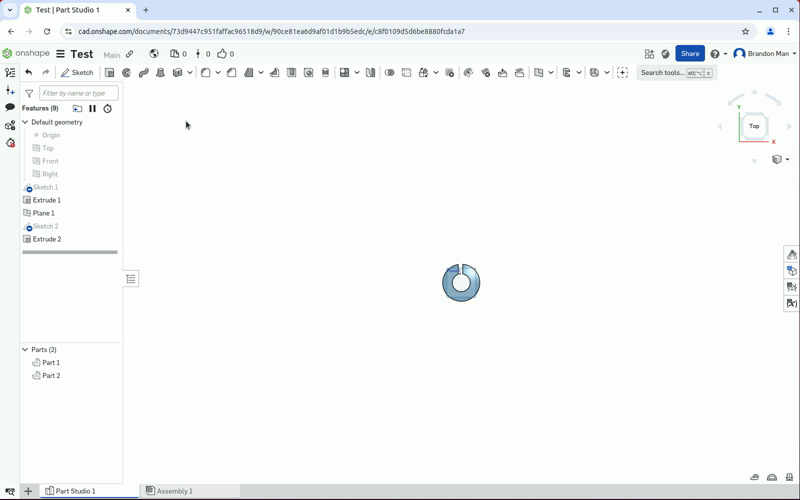
key(shift+h)
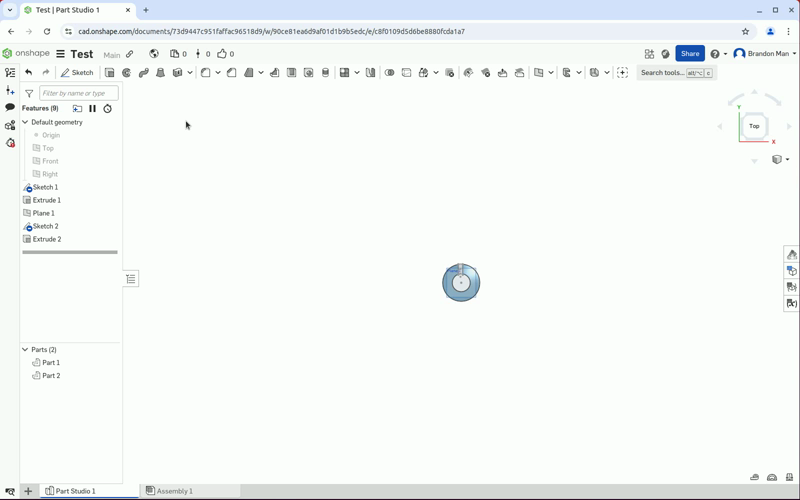
key(shift+7)
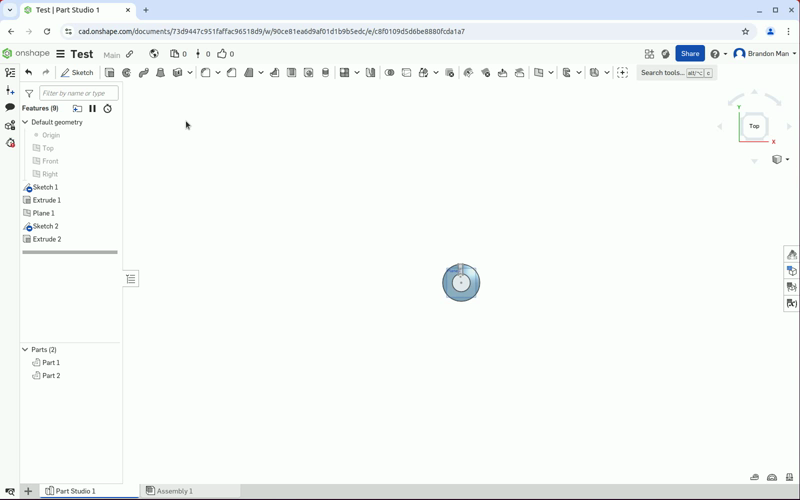
key(up, 3)
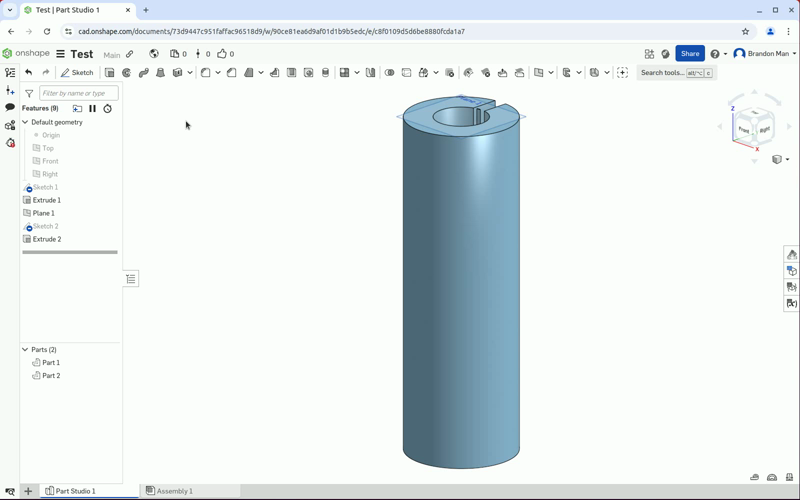
key(left, 3)
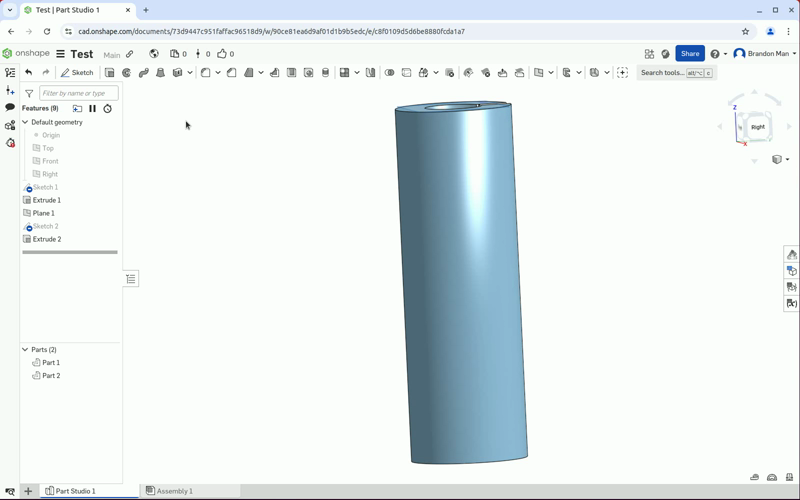
key(right, 3)
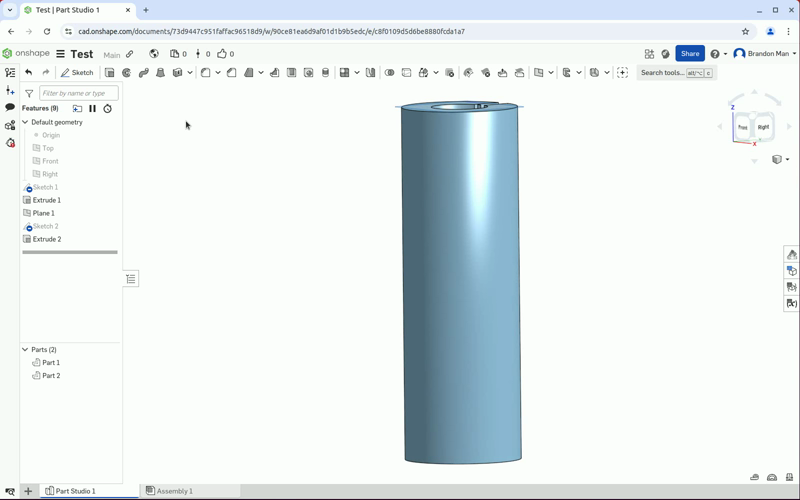
key(down, 3)
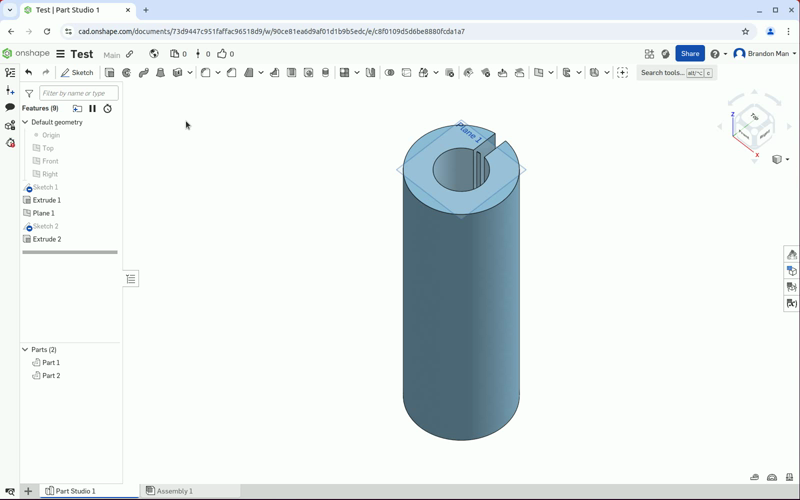
mouse_move(73, 189)
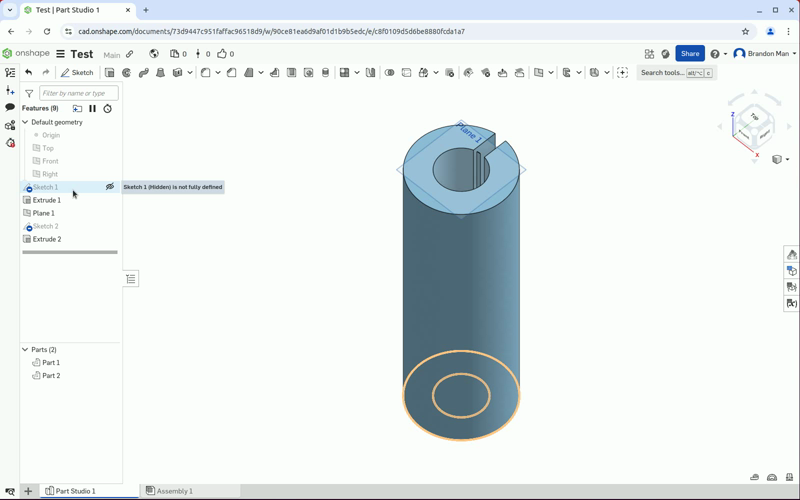
click(73, 189)